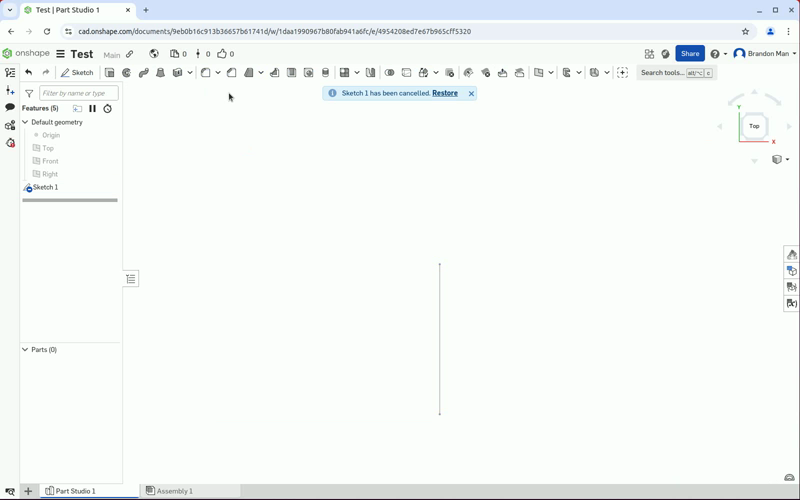
key(shift+h)
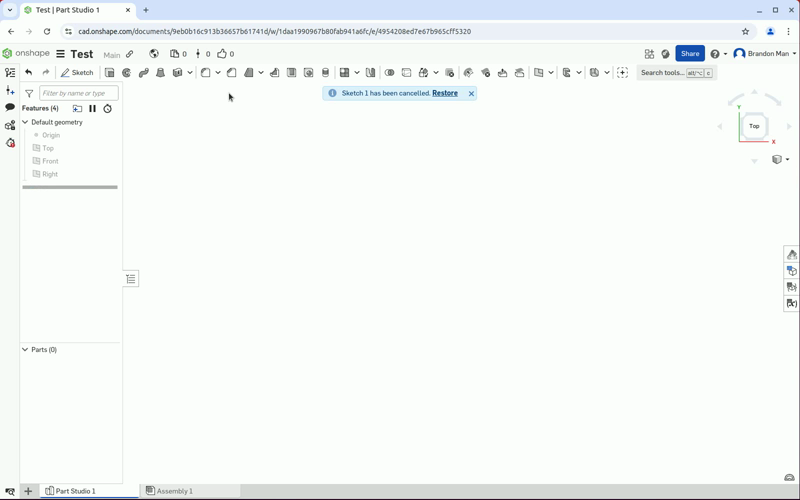
key(shift+s)
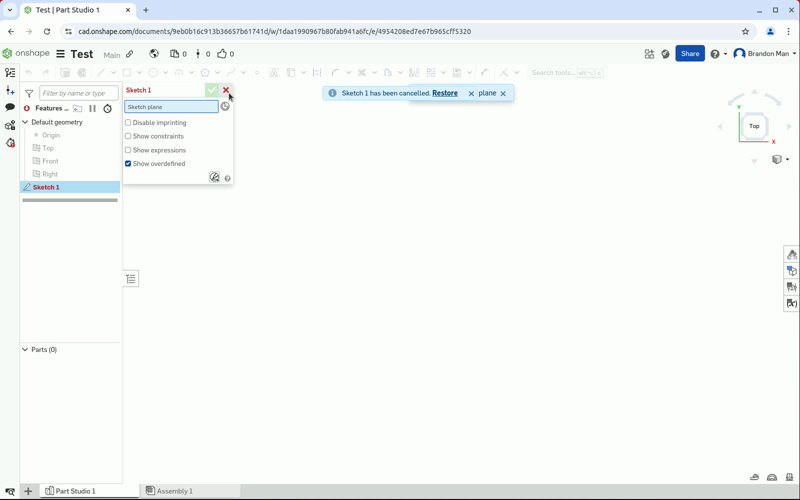
mouse_move(73, 150)
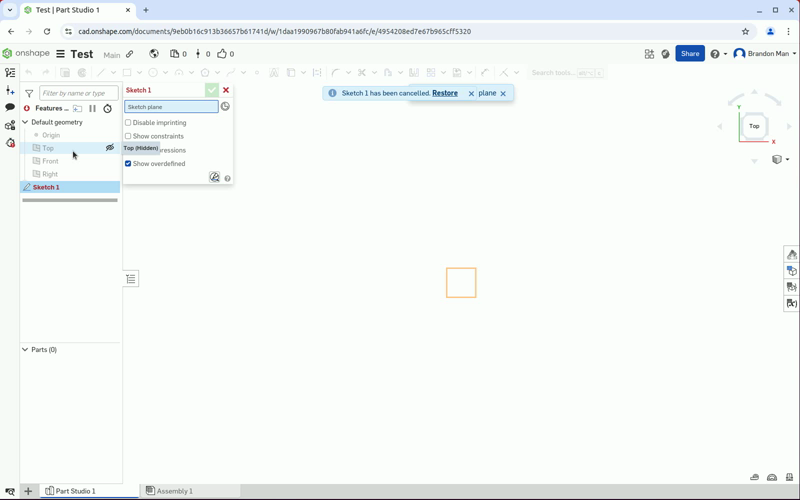
click(73, 150)
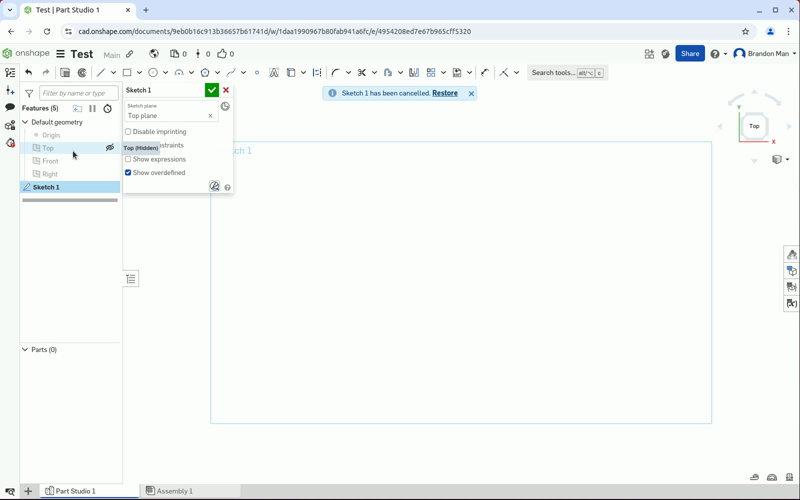
mouse_move(73, 352)
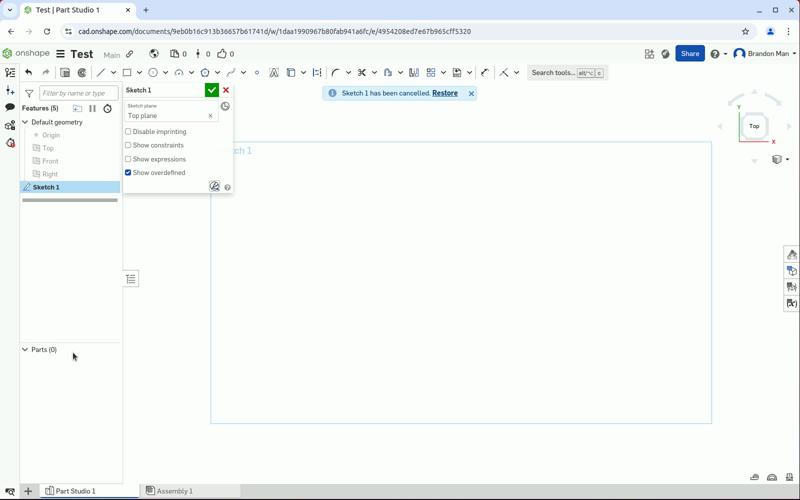
key(y)
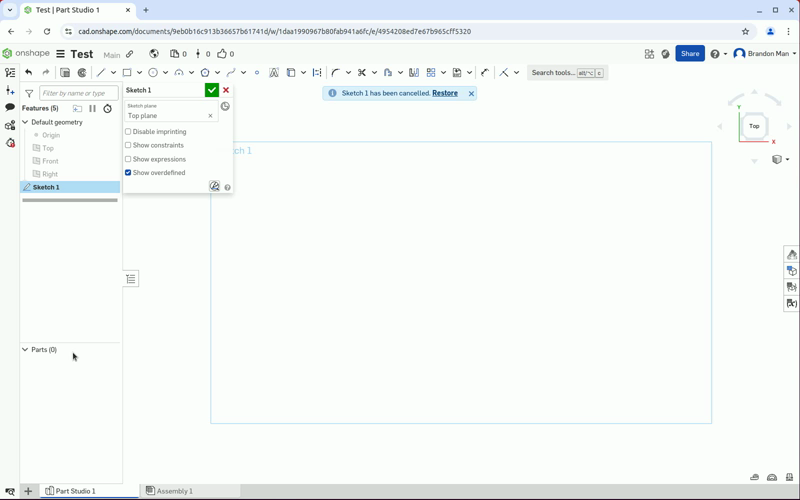
key(l)
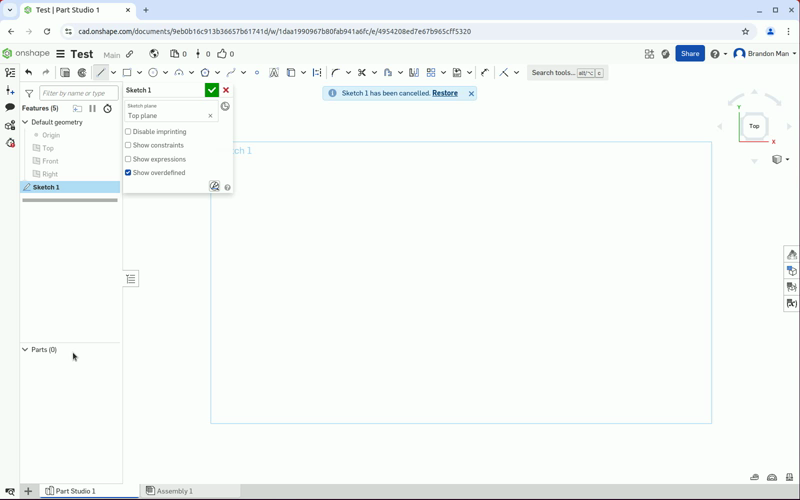
key_down(shift)
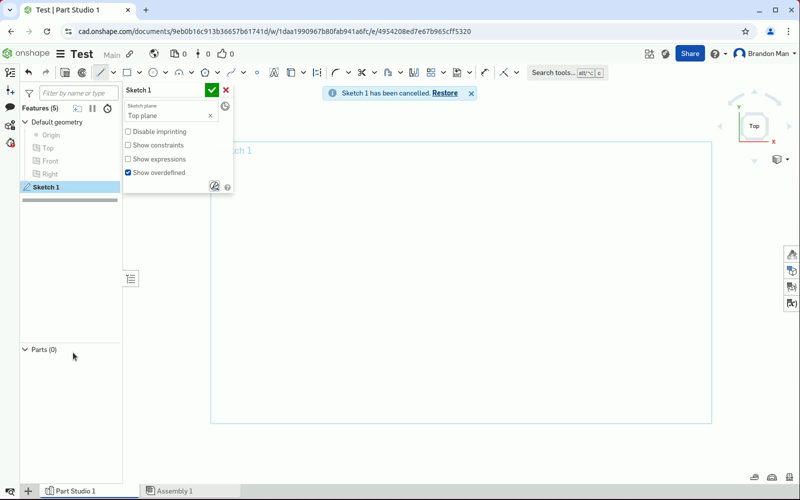
mouse_move(371, 366)
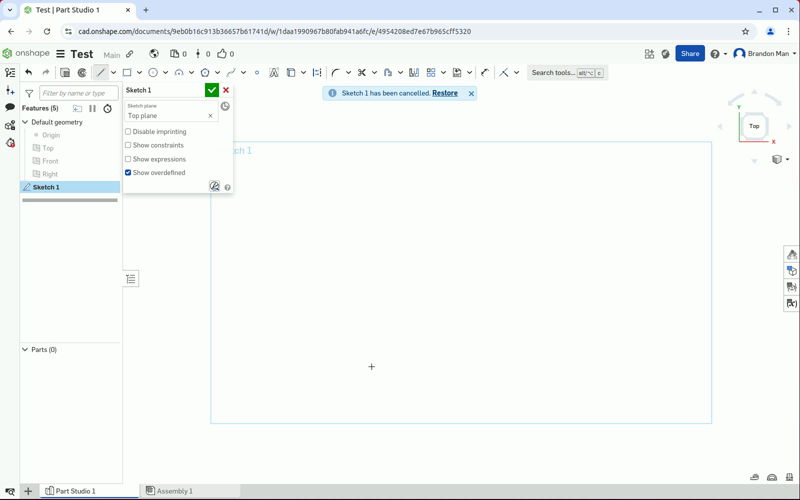
click(371, 366)
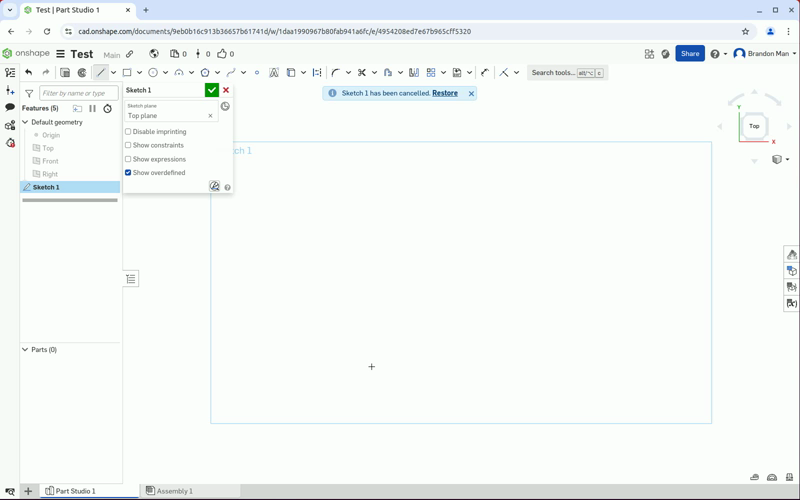
key_up(shift)
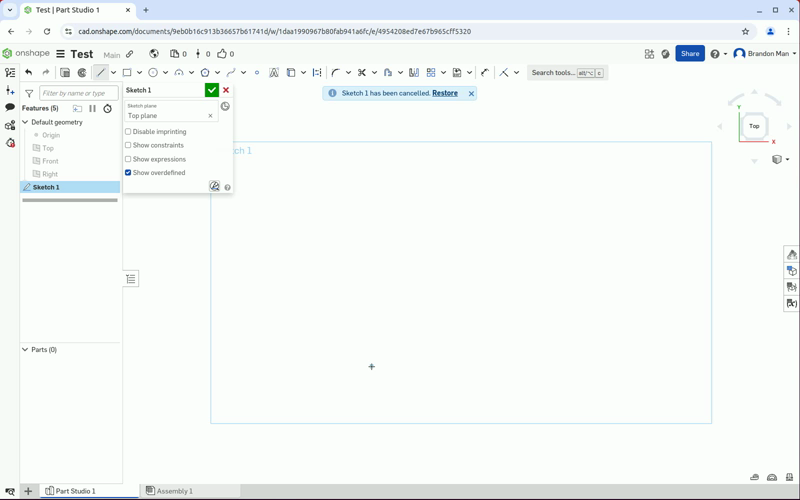
key_down(shift)
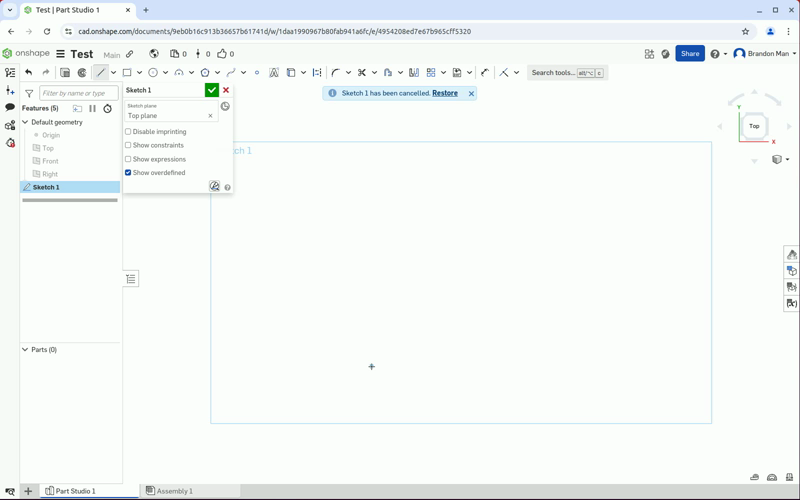
mouse_move(401, 366)
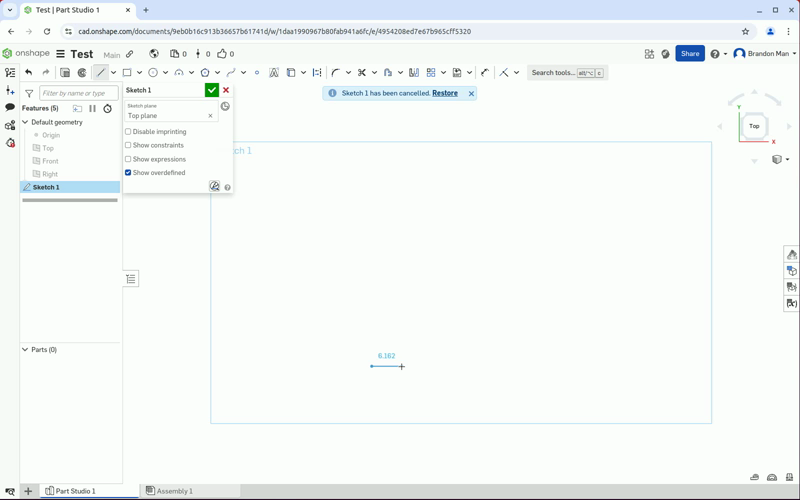
mouse_move(406, 366)
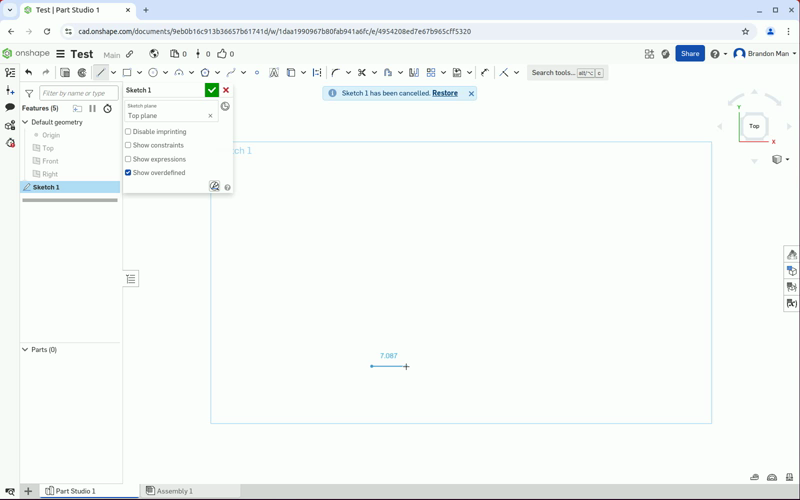
click(406, 366)
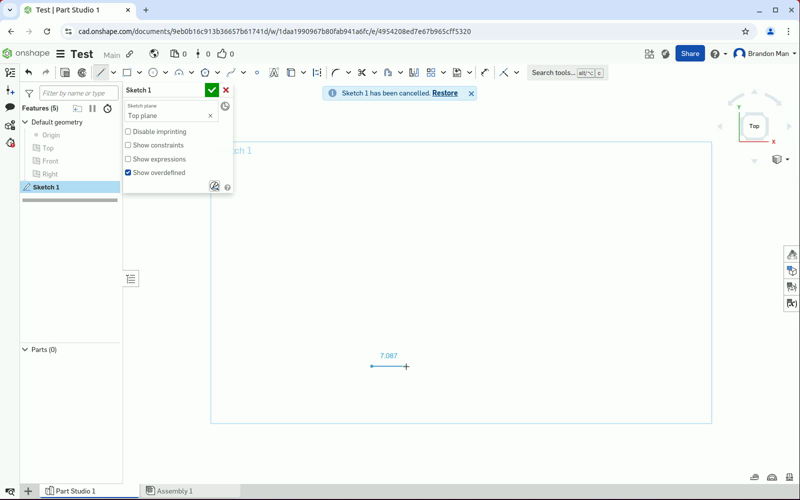
key_up(shift)
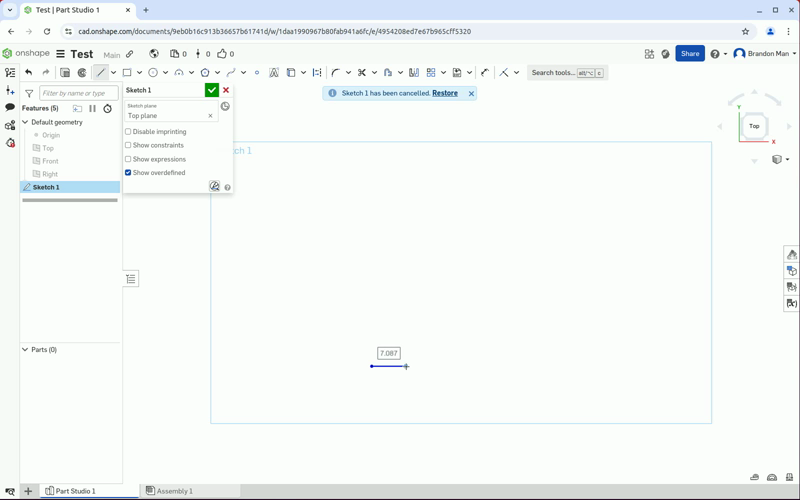
key_down(shift)
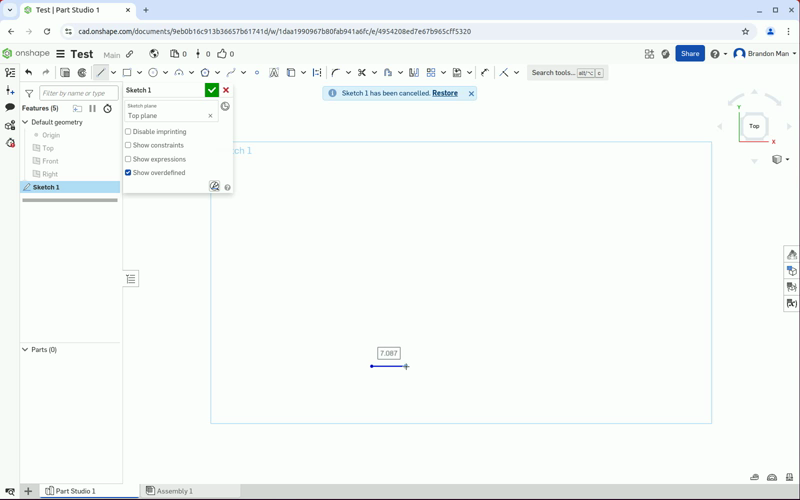
mouse_move(406, 171)
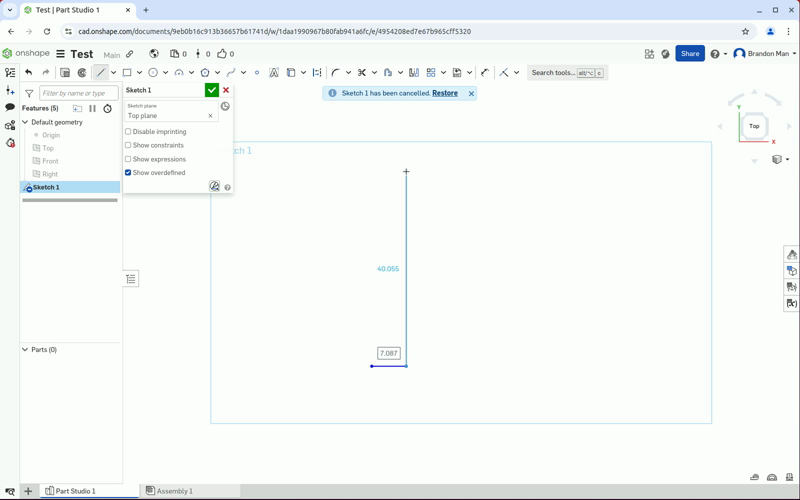
click(406, 171)
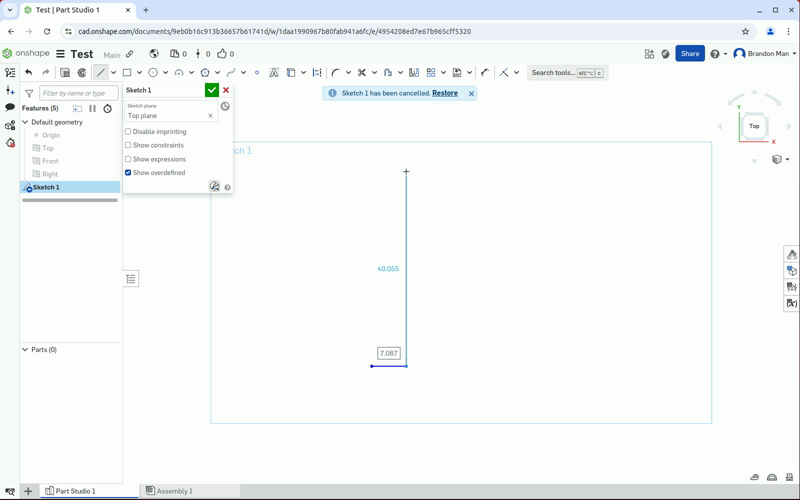
key_up(shift)
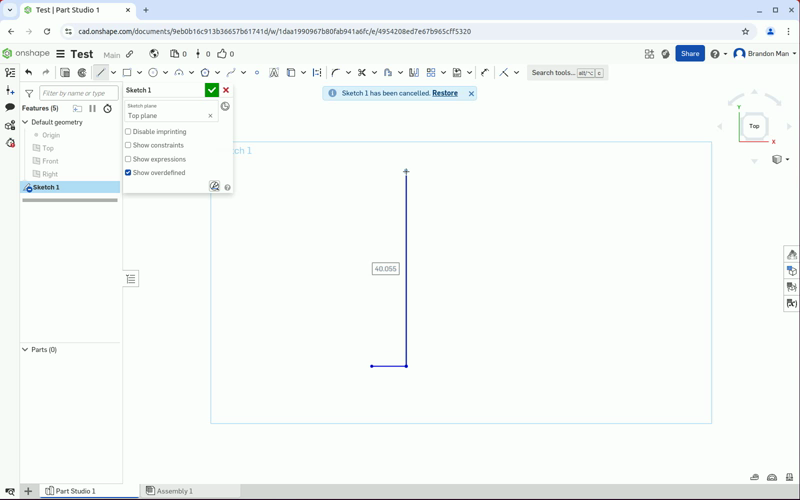
key_down(shift)
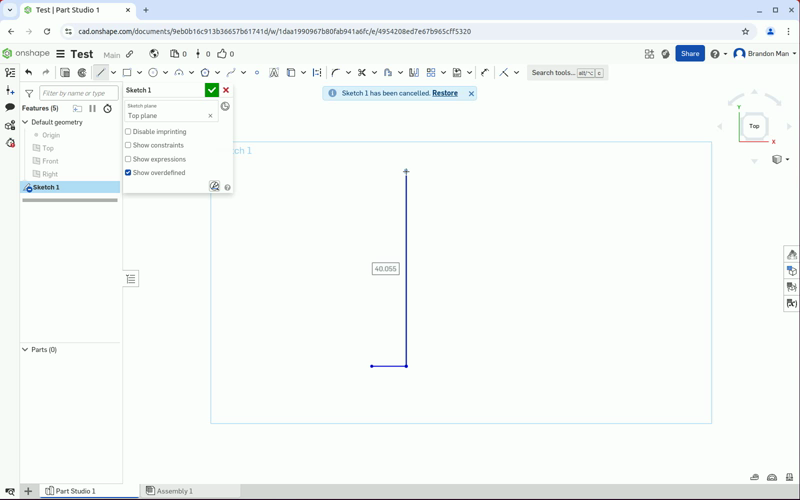
mouse_move(436, 171)
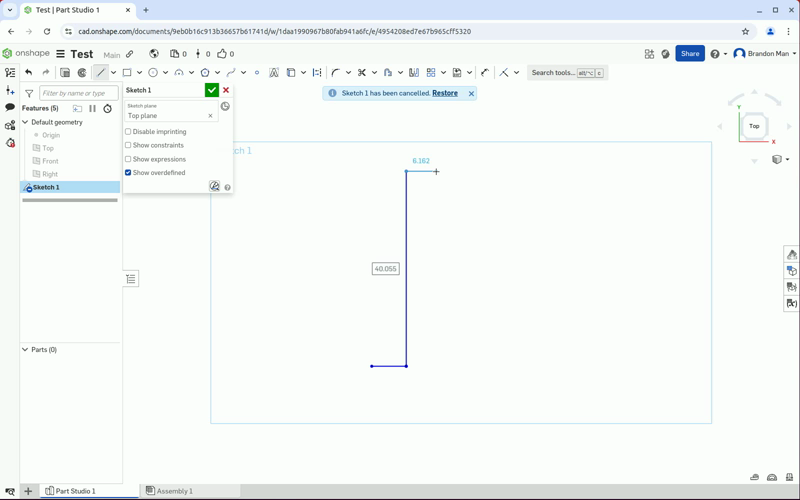
mouse_move(371, 171)
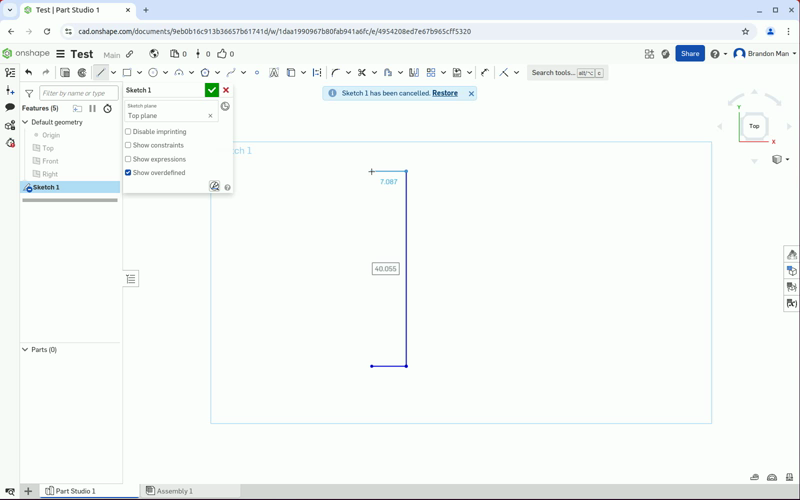
click(371, 171)
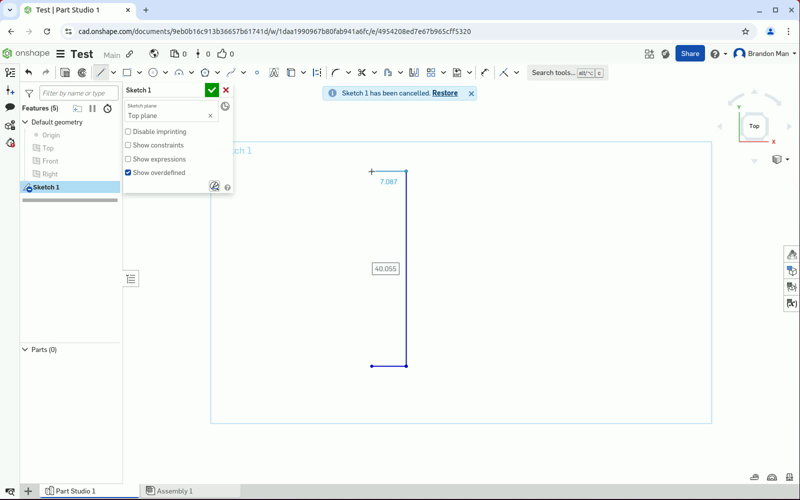
key_up(shift)
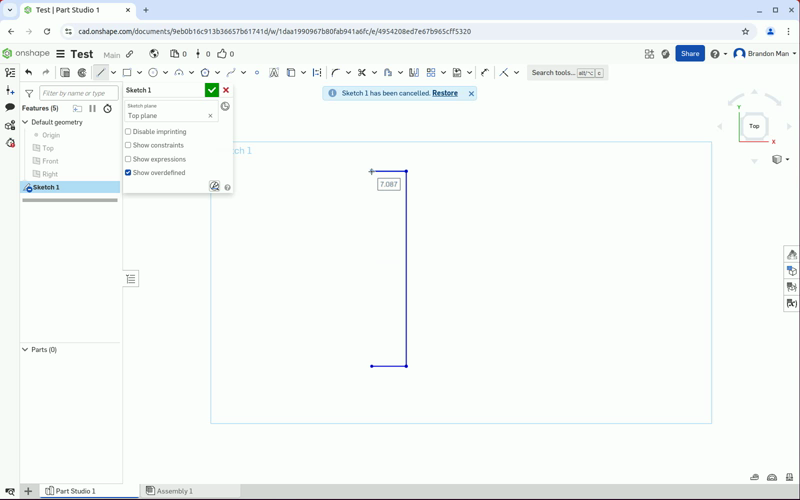
key_down(shift)
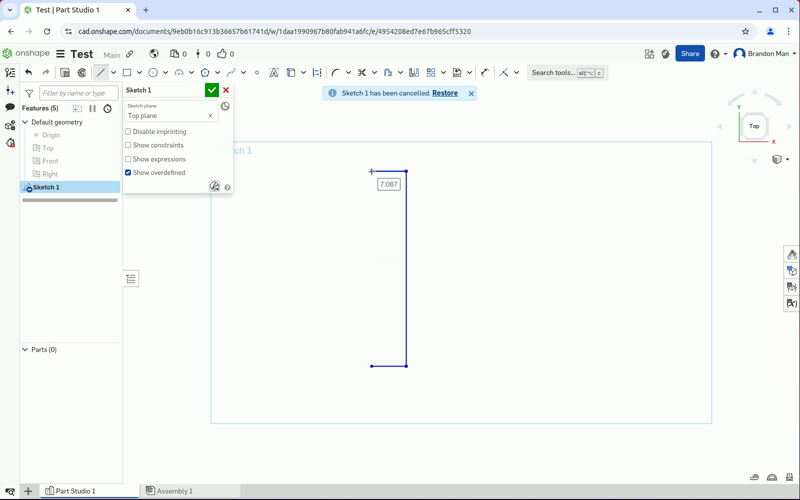
mouse_move(371, 366)
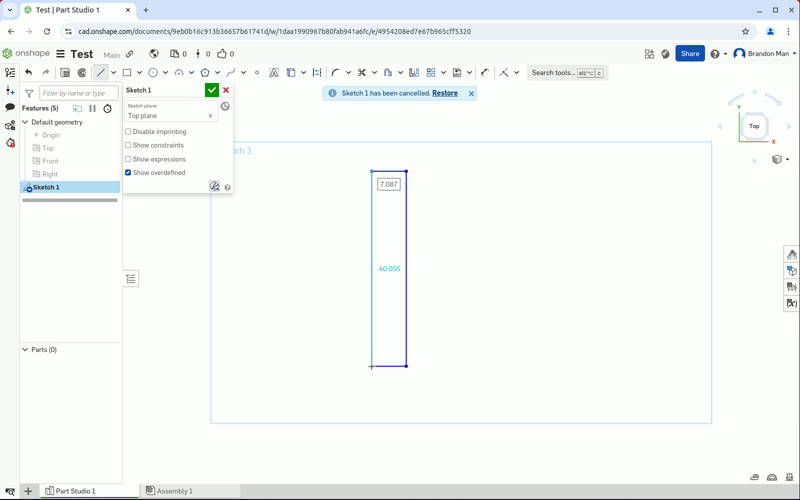
key_up(shift)
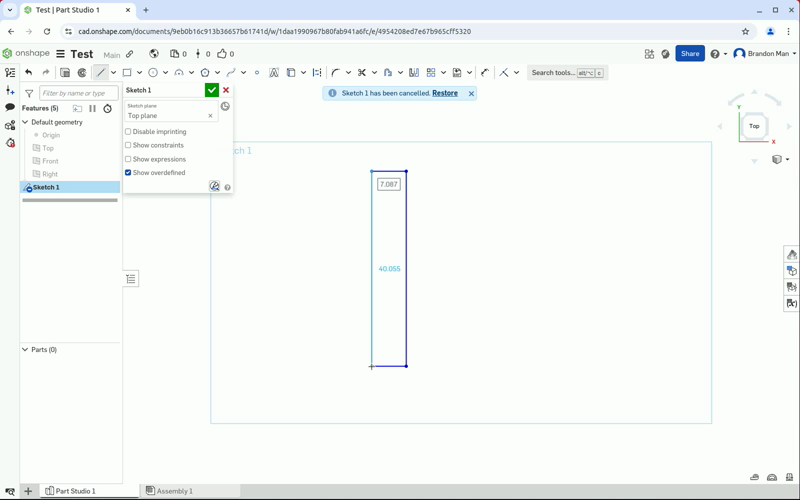
click(371, 366)
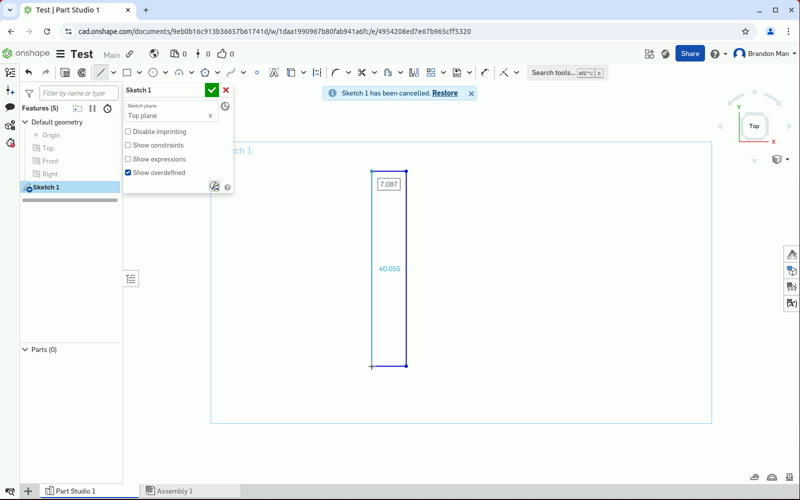
key(esc)
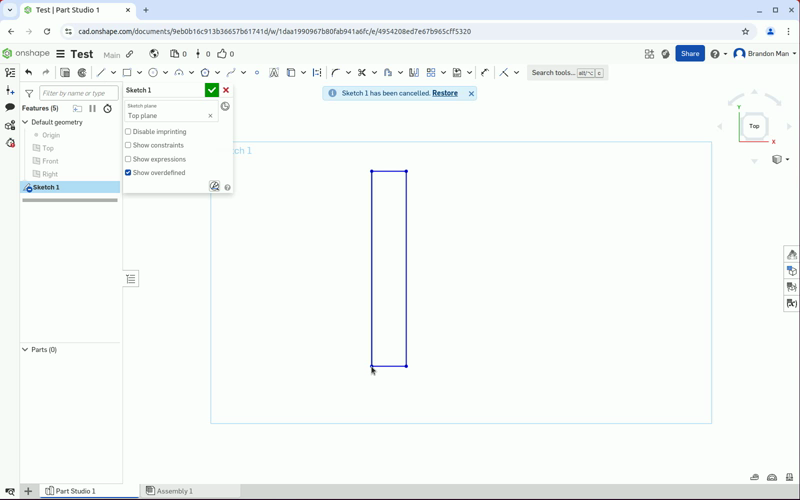
mouse_move(379, 335)
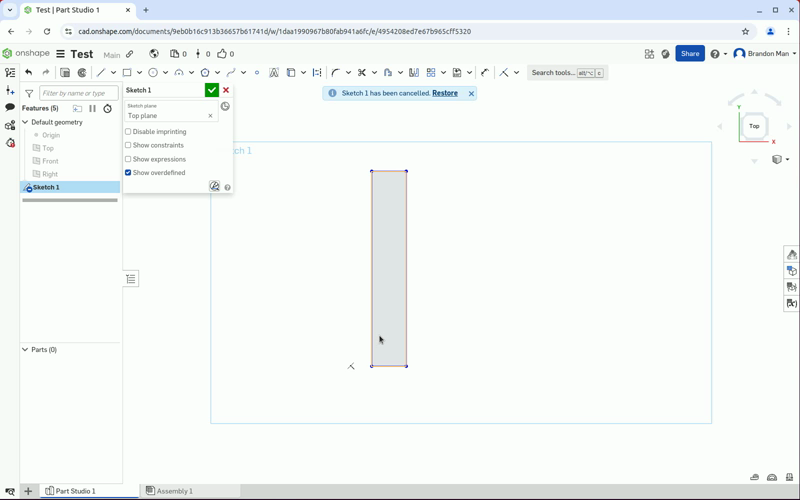
click(379, 335)
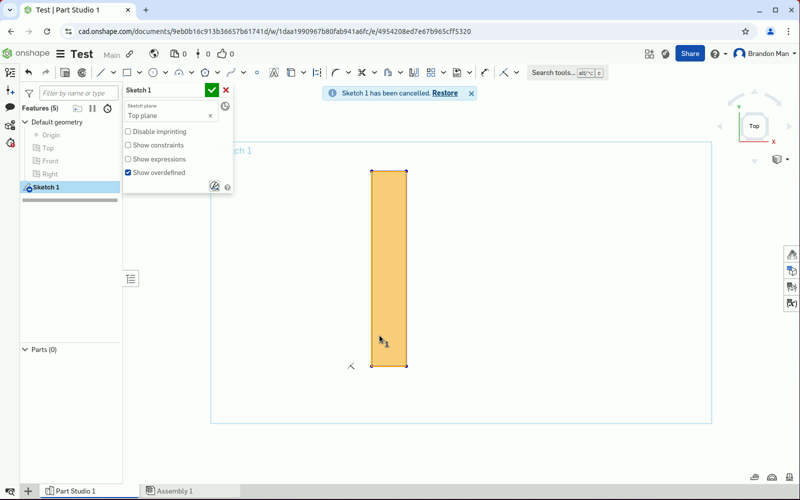
mouse_move(73, 352)
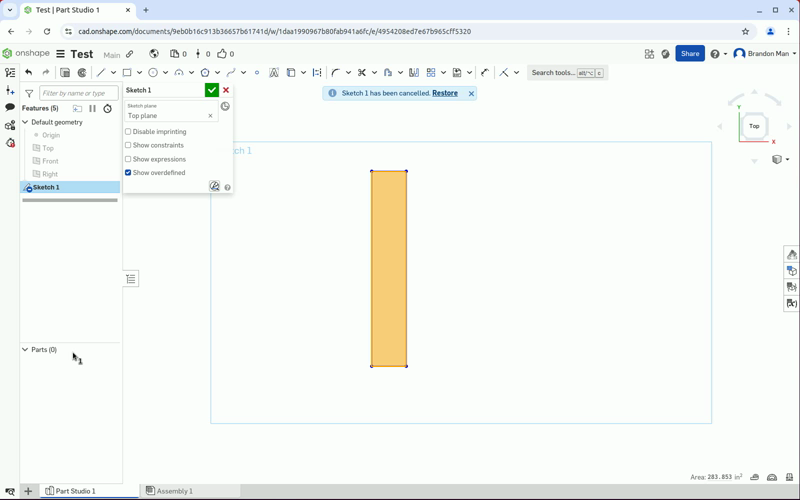
key(shift+y)
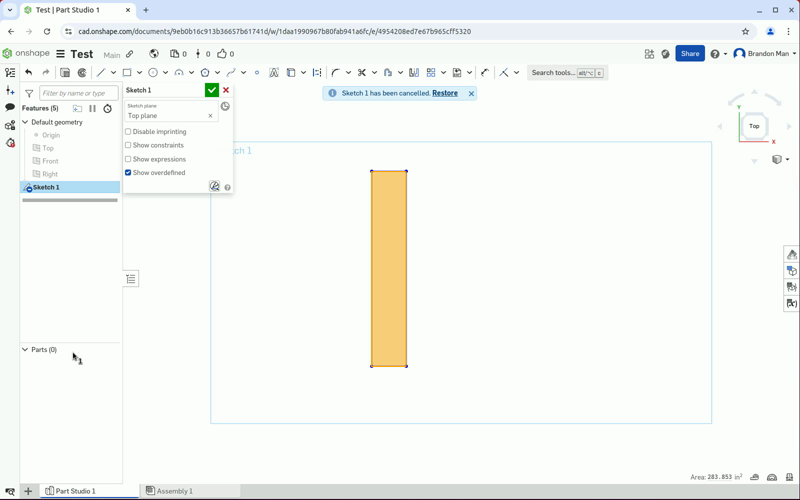
key(shift+e)
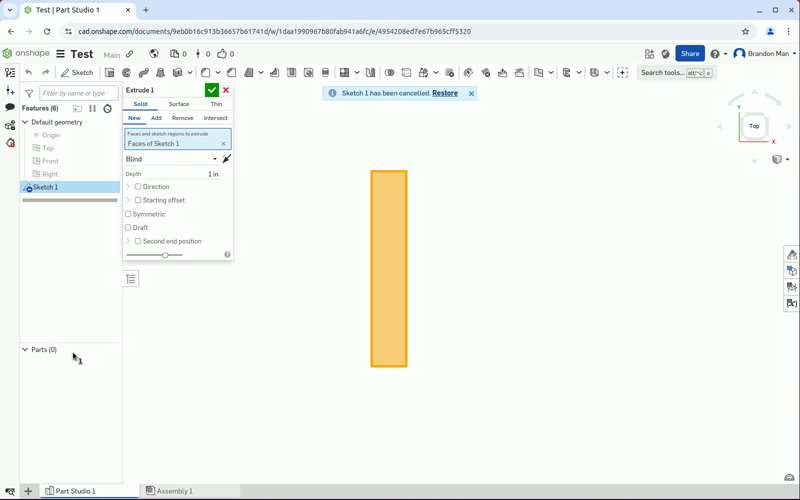
mouse_move(143, 106)
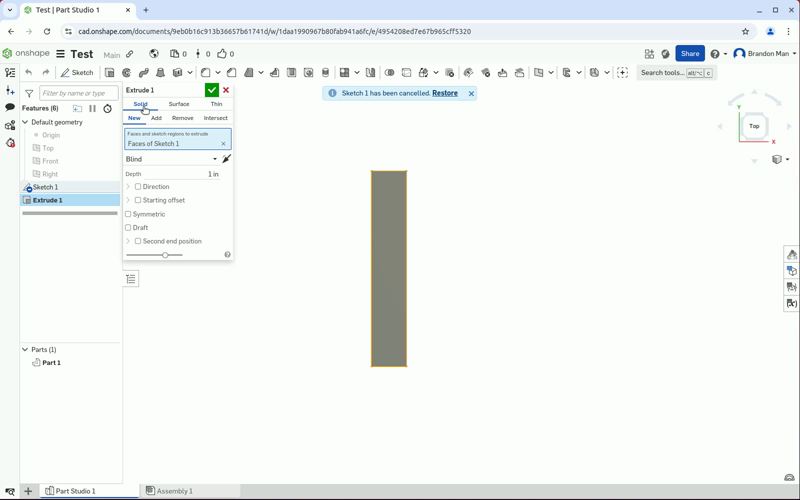
click(143, 106)
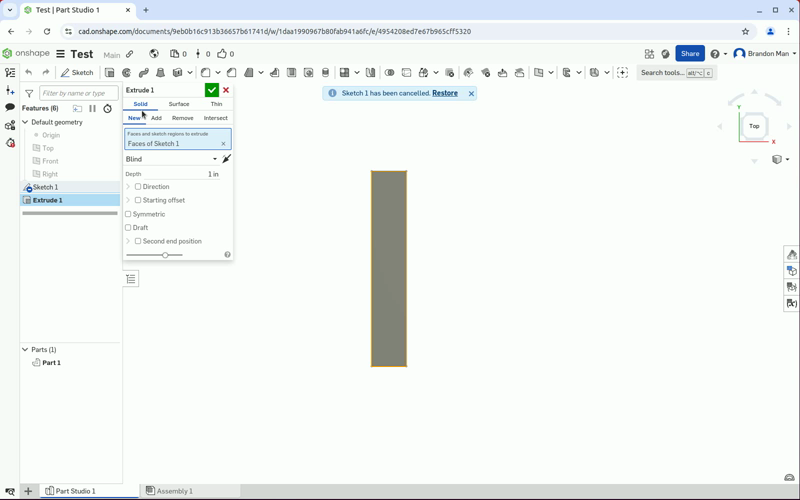
mouse_move(137, 120)
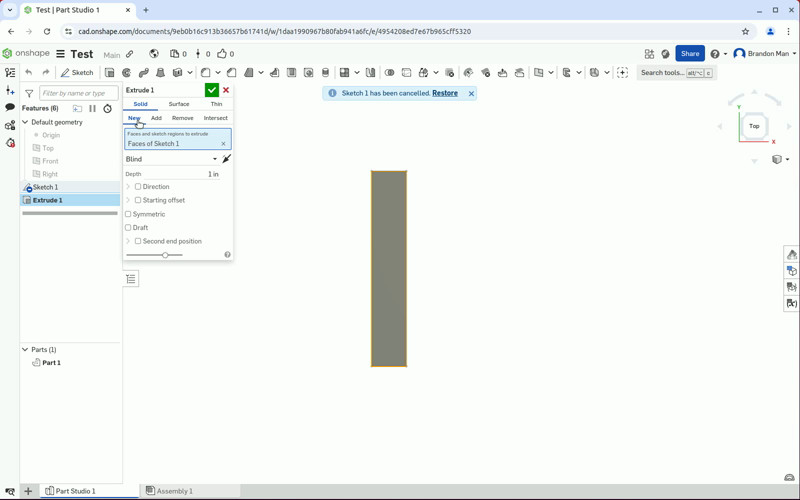
click(137, 120)
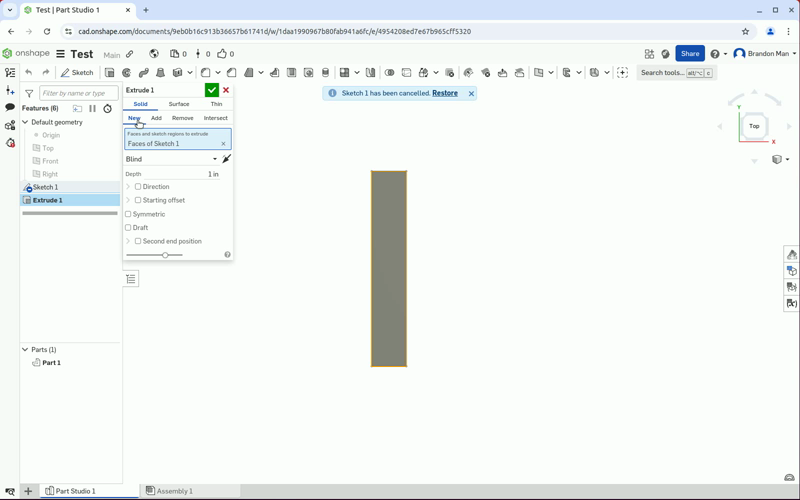
key(tab, 4)
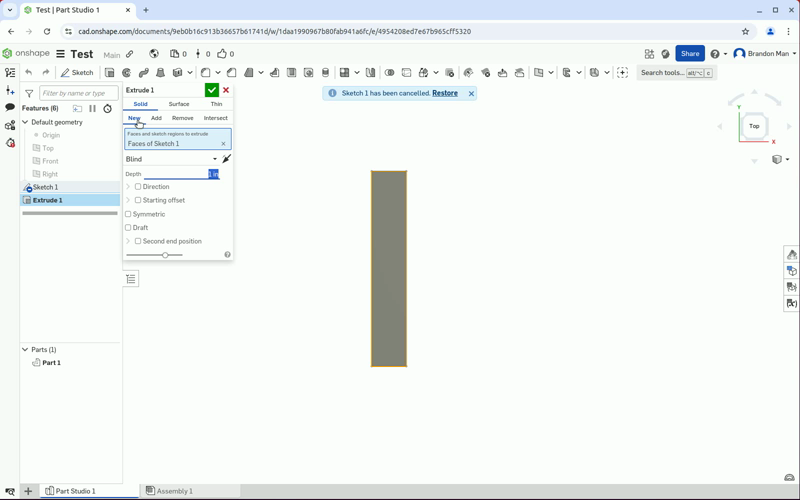
text(23.108)
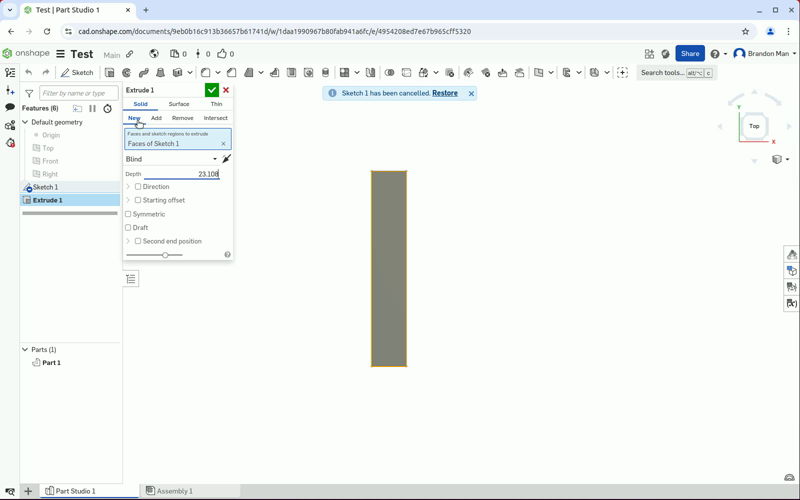
key(enter)
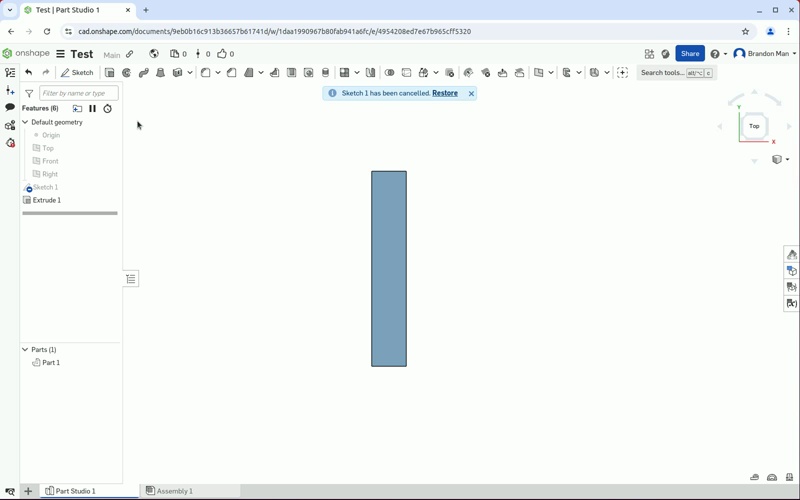
key(shift+h)
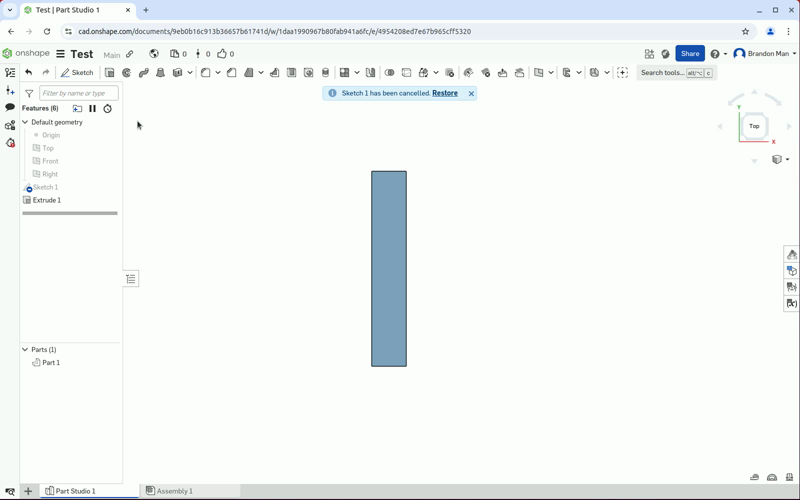
key(shift+h)
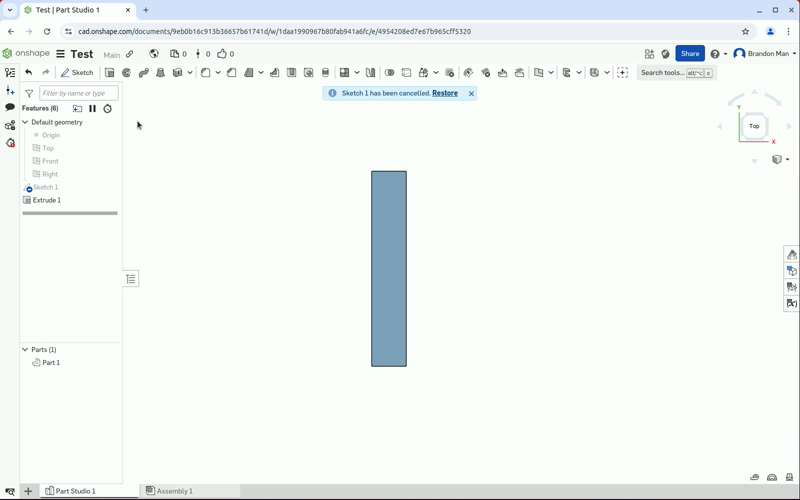
mouse_move(73, 189)
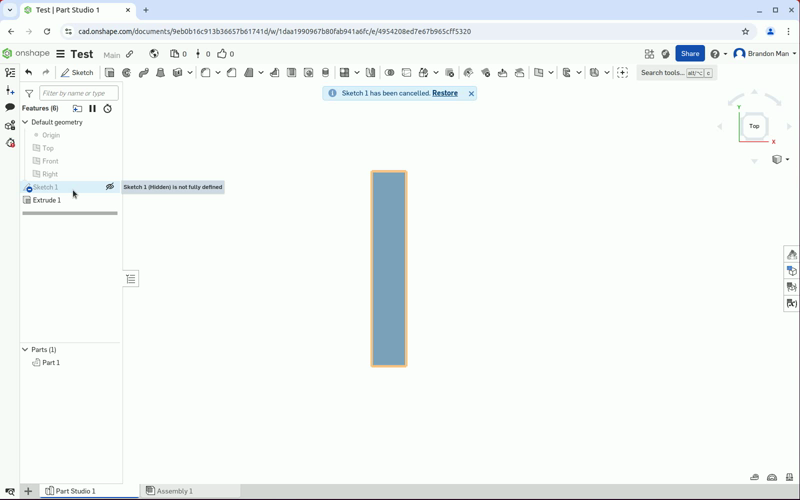
click(73, 189)
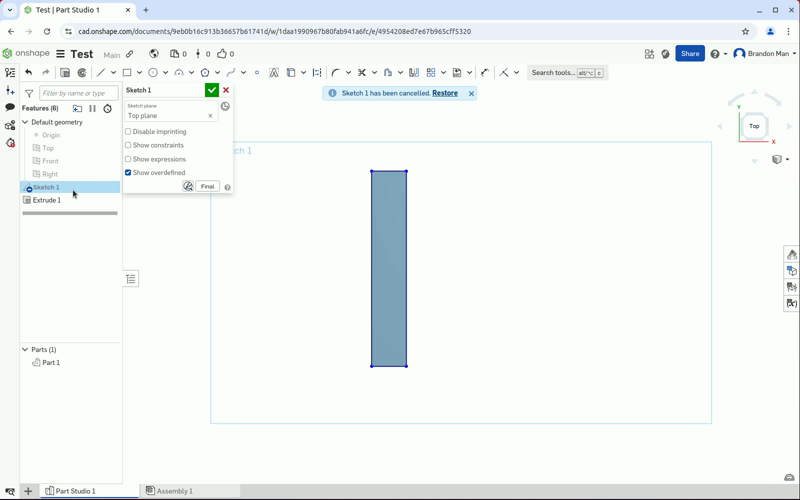
mouse_move(229, 92)
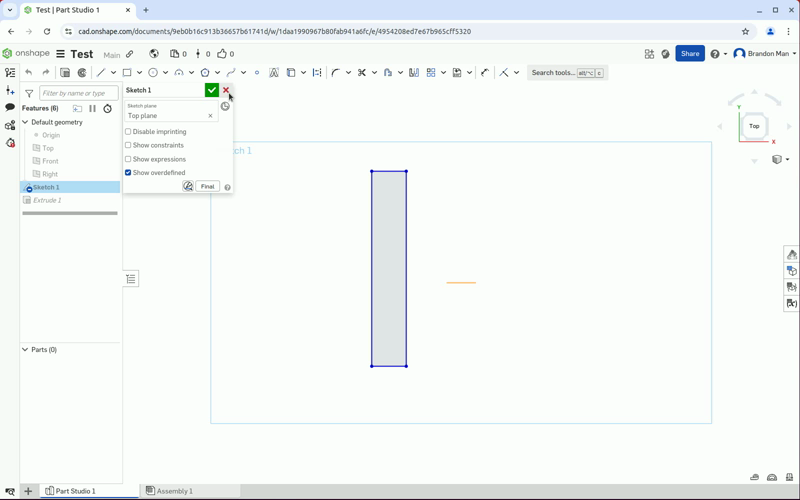
click(229, 92)
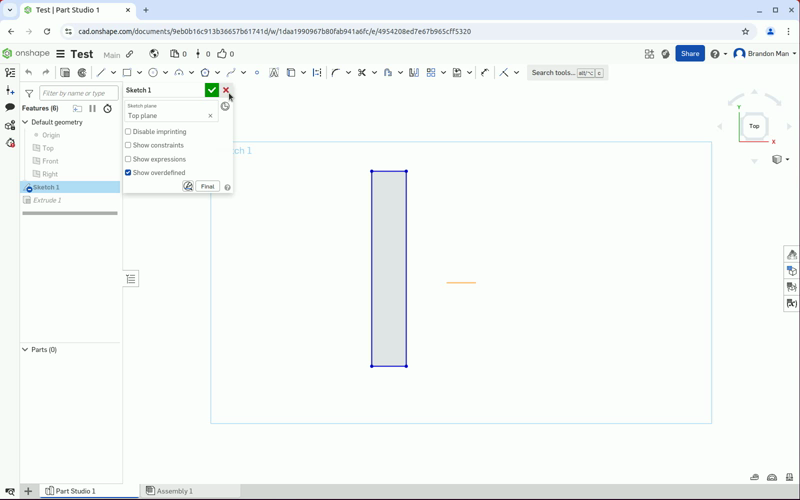
key(shift+s)
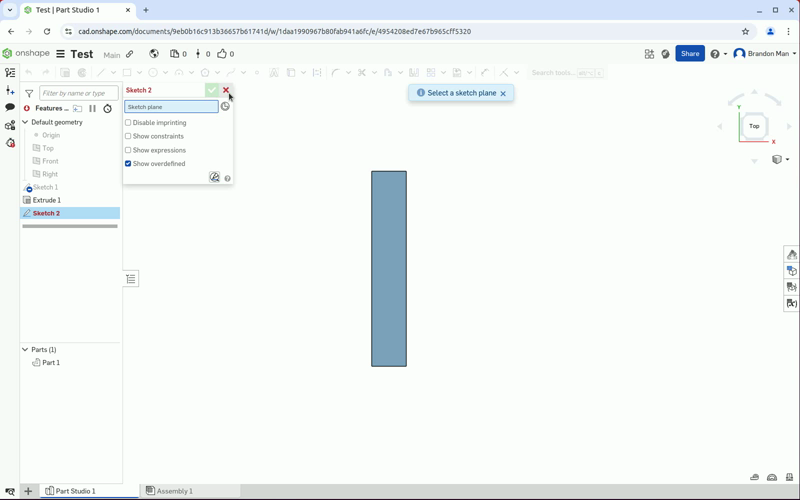
mouse_move(73, 150)
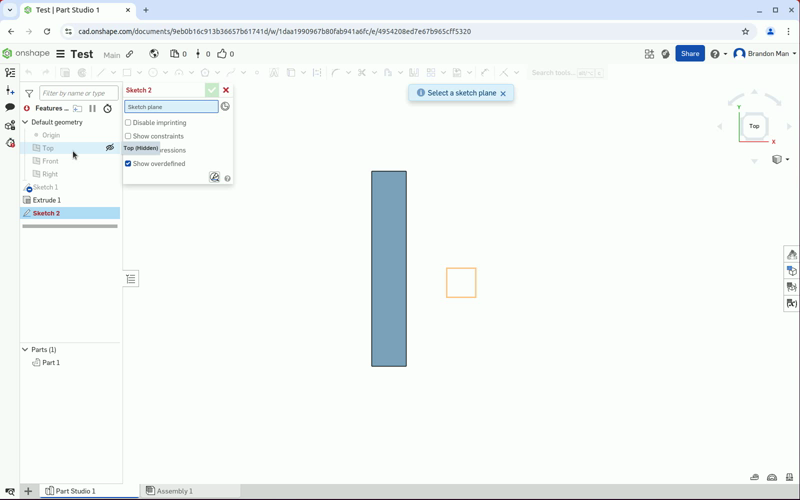
click(73, 150)
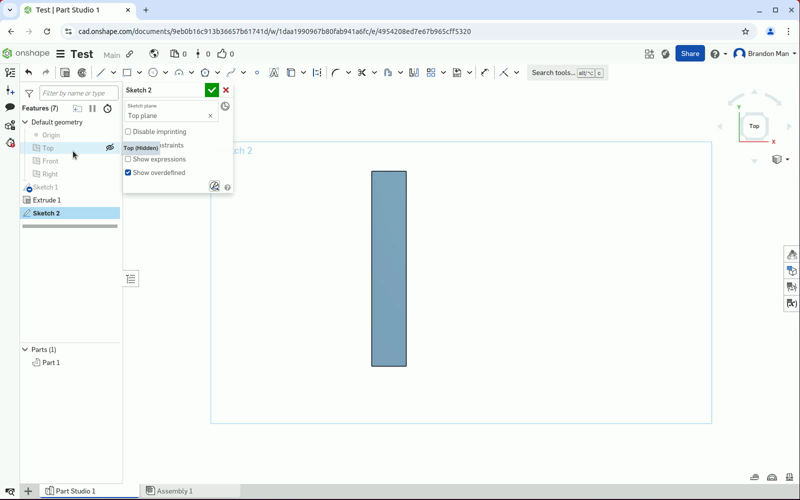
mouse_move(73, 352)
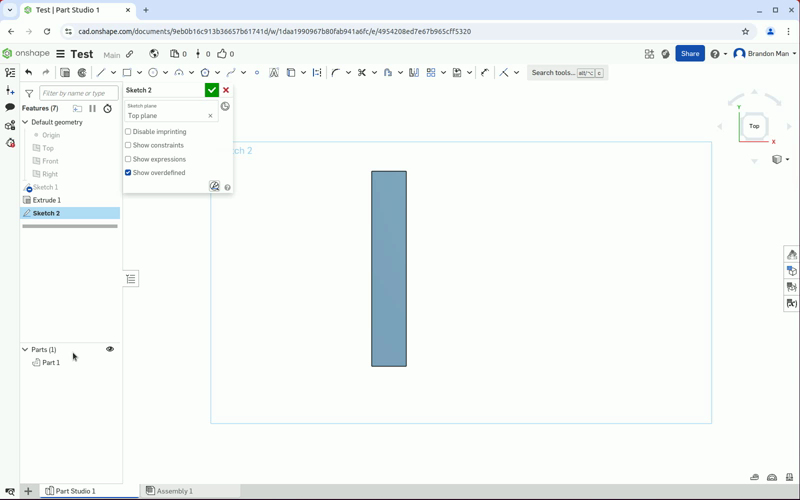
key(y)
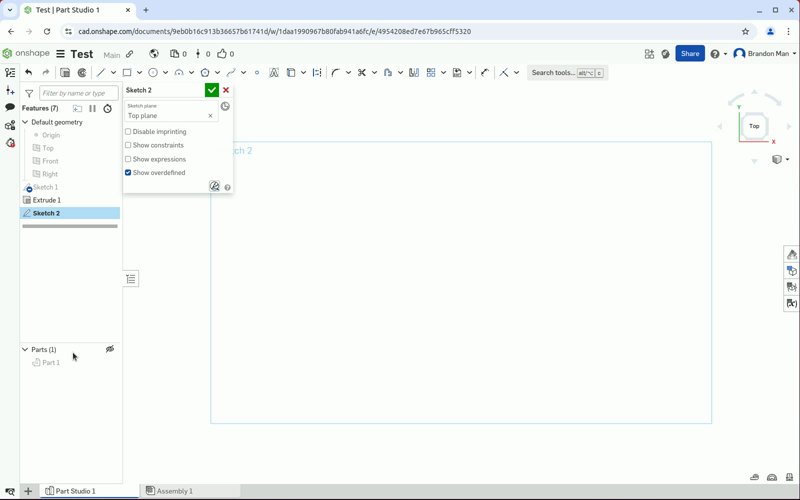
key(l)
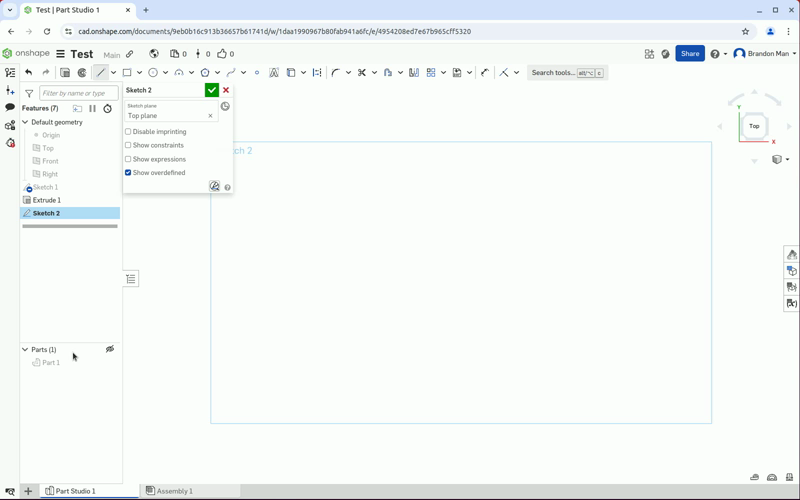
key_down(shift)
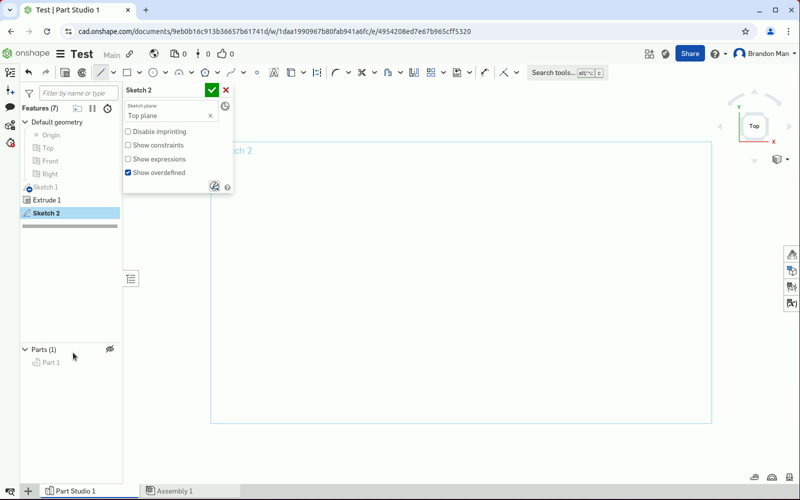
mouse_move(349, 366)
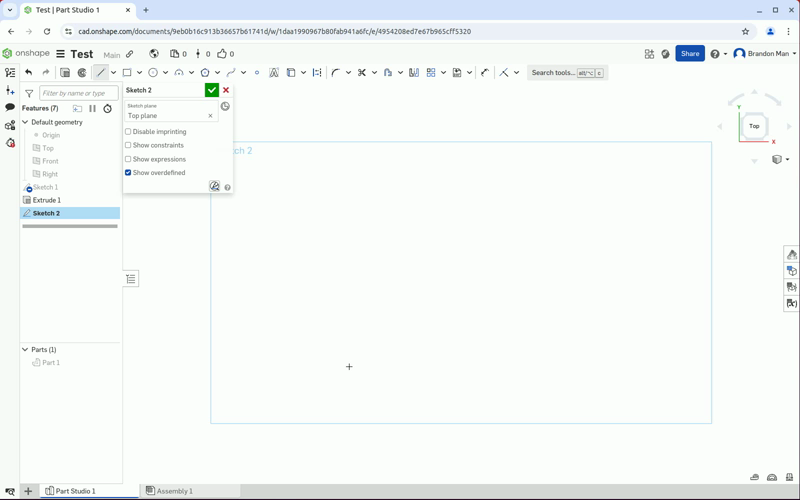
click(349, 366)
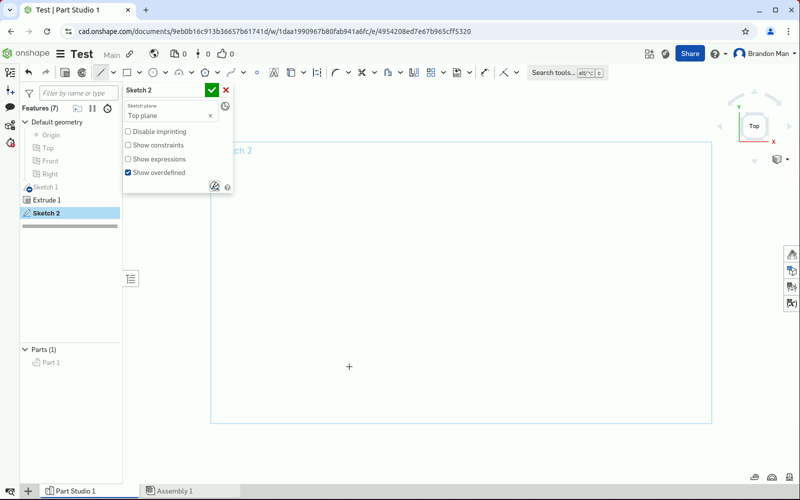
key_up(shift)
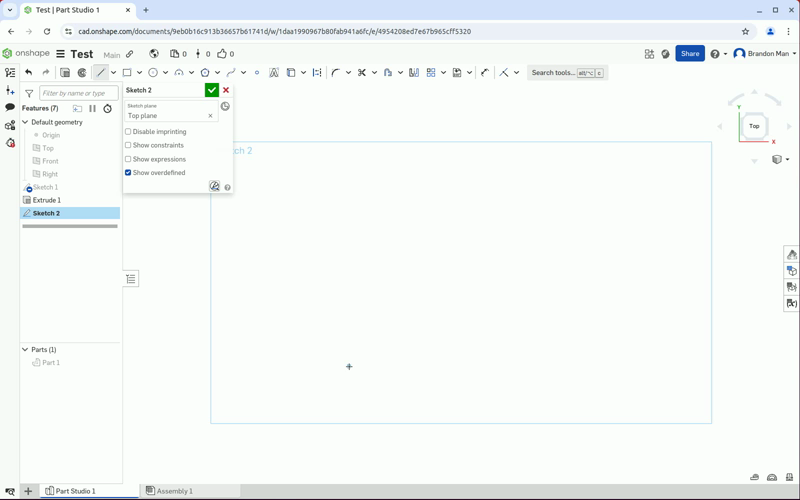
key_down(shift)
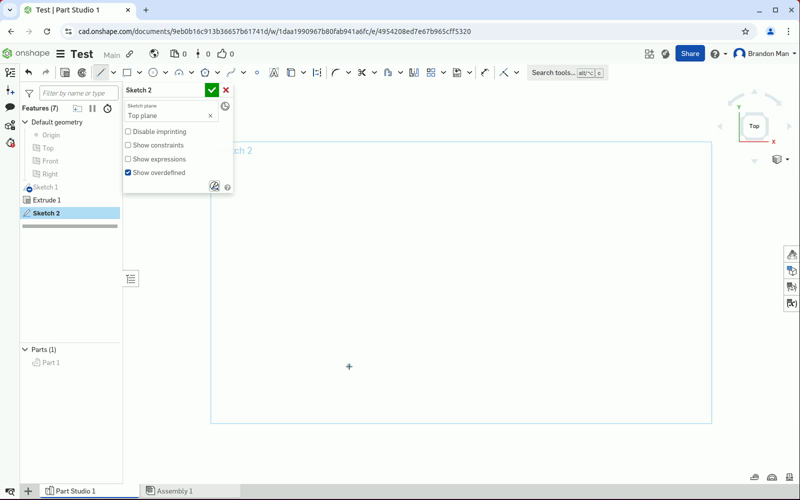
mouse_move(379, 366)
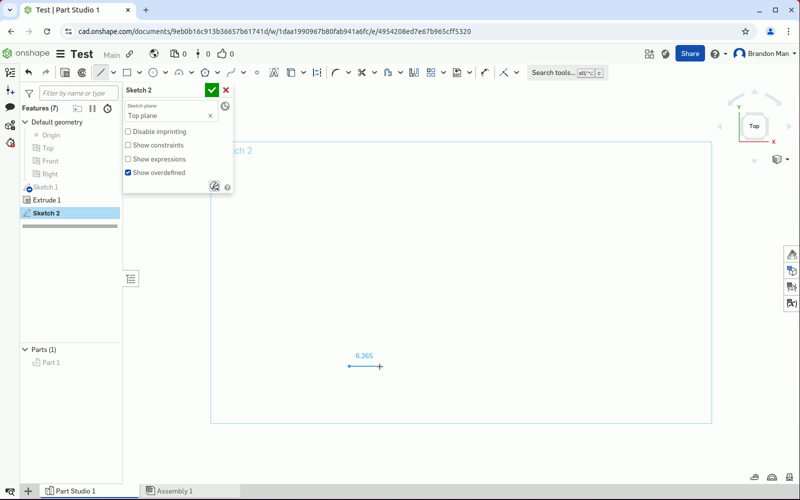
mouse_move(371, 366)
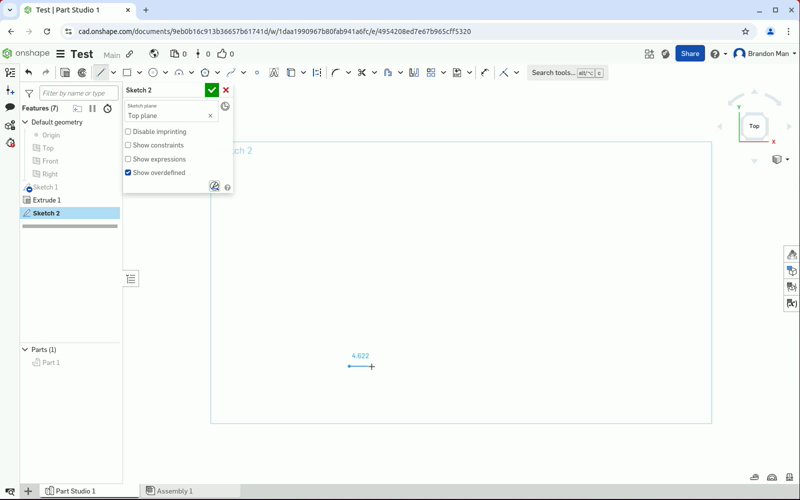
click(371, 366)
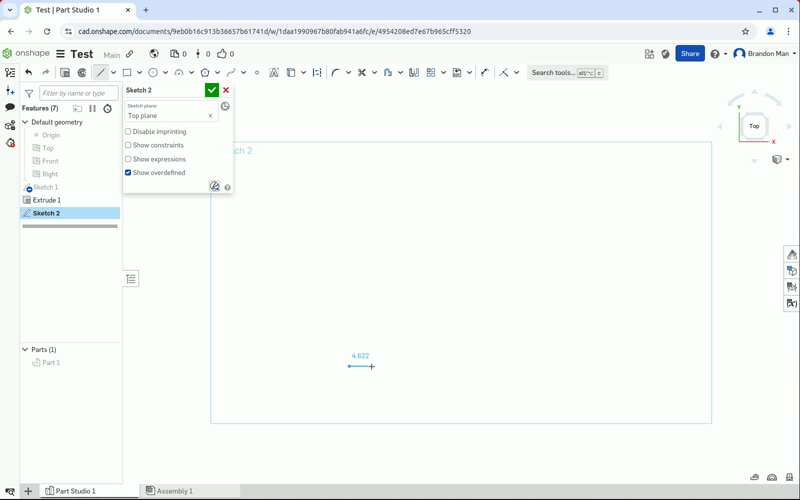
key_up(shift)
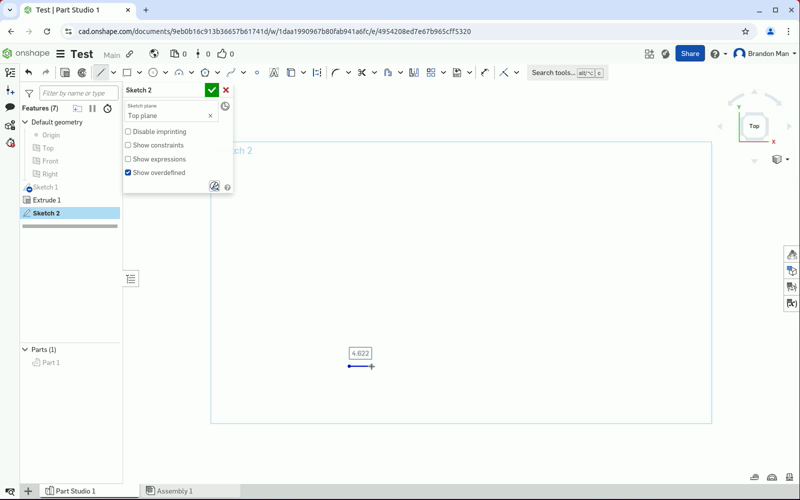
key_down(shift)
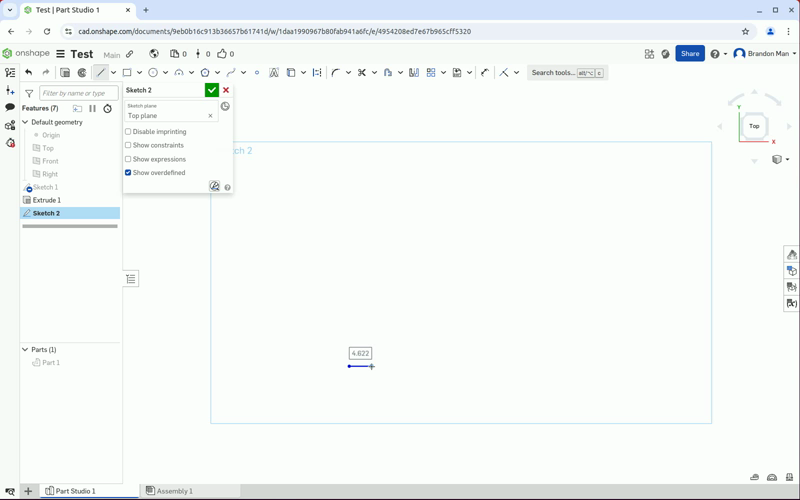
mouse_move(371, 171)
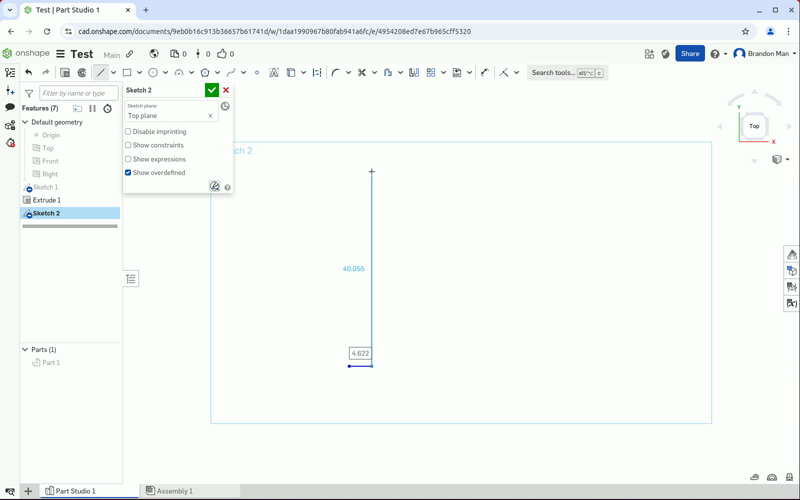
click(371, 171)
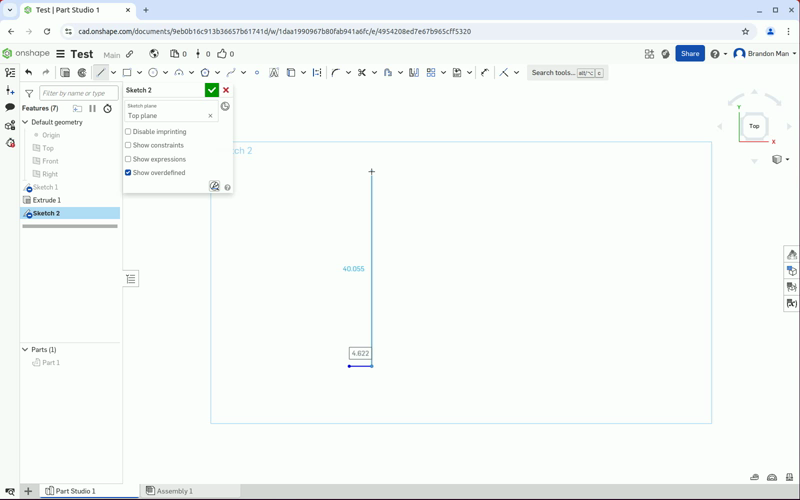
key_up(shift)
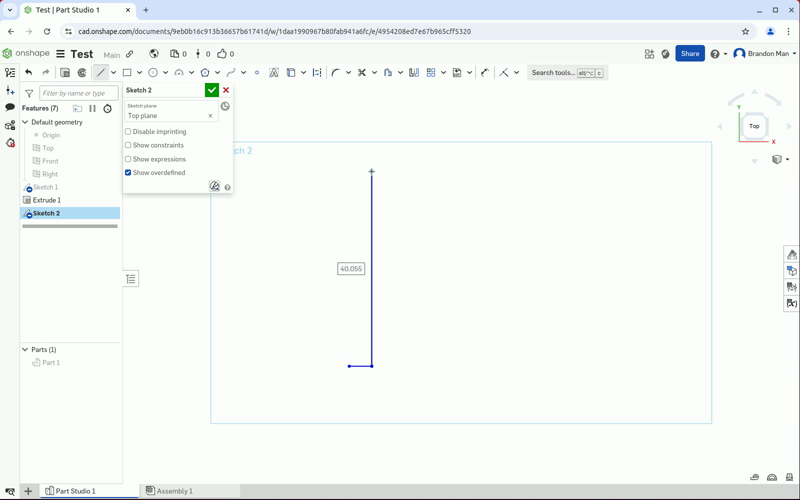
key_down(shift)
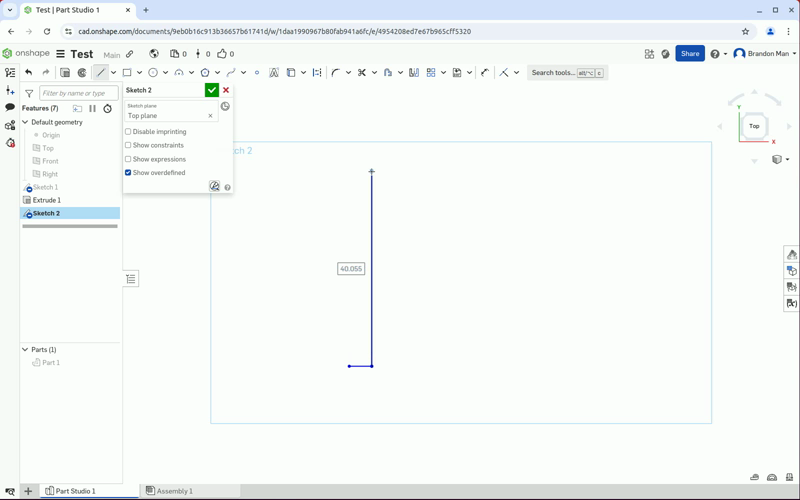
mouse_move(401, 171)
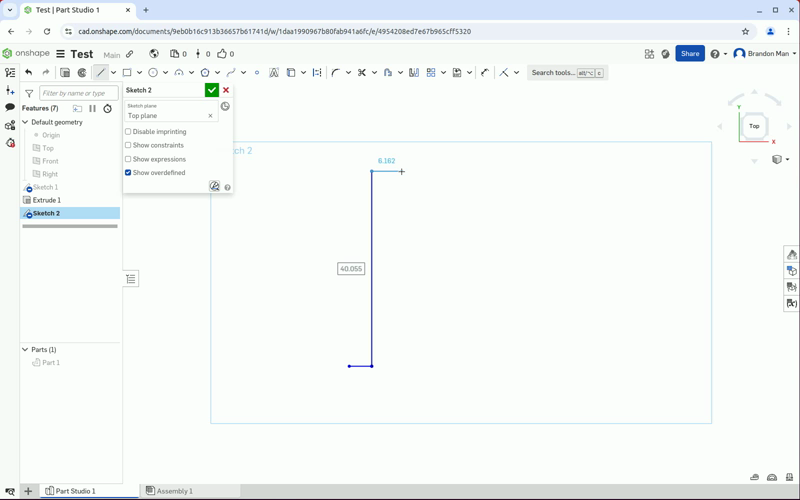
mouse_move(349, 171)
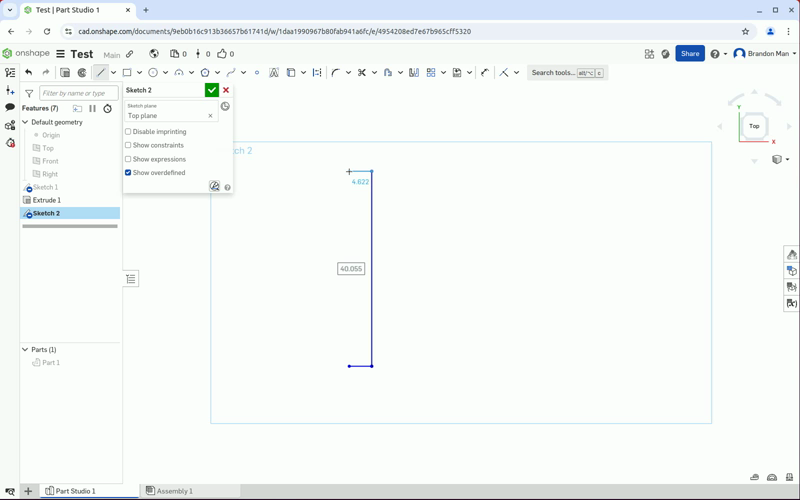
click(349, 171)
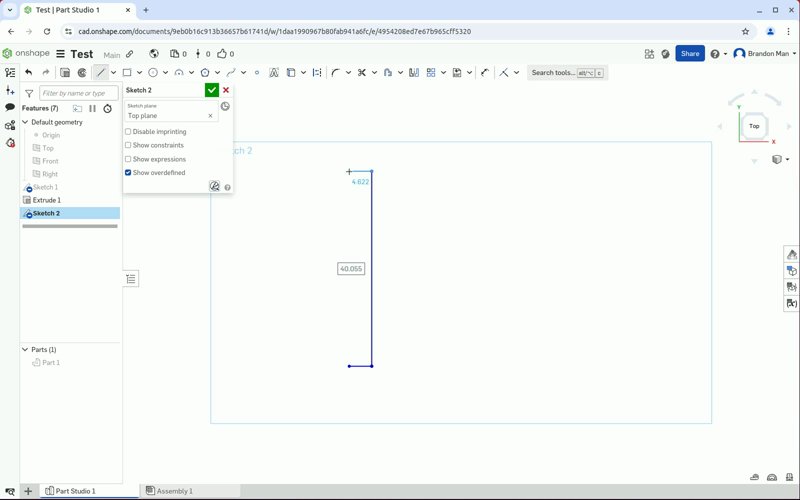
key_up(shift)
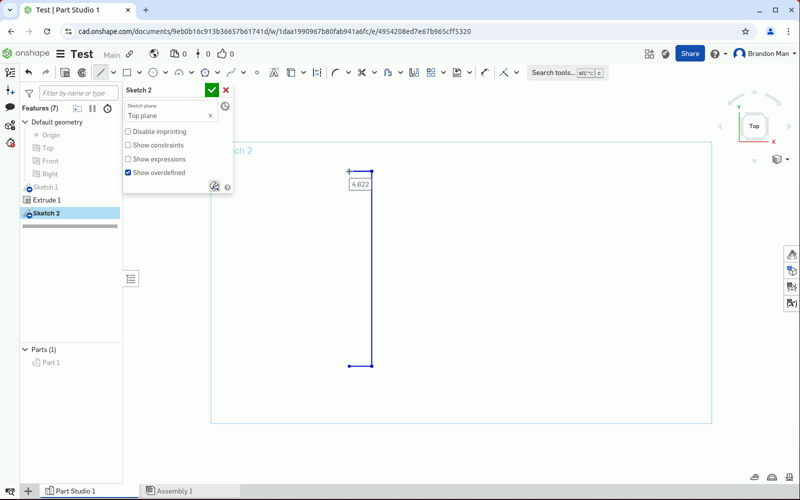
key_down(shift)
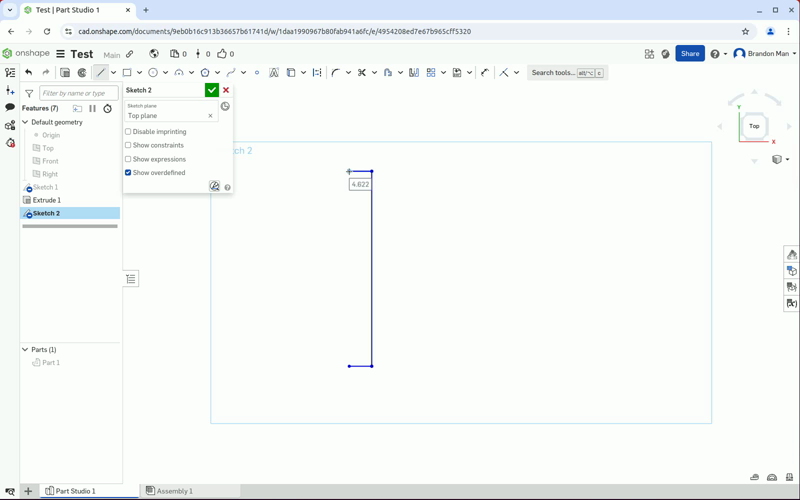
mouse_move(349, 366)
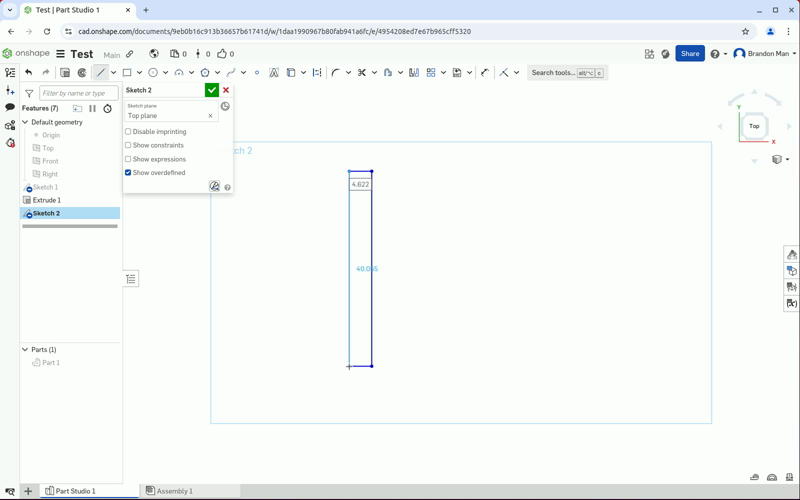
key_up(shift)
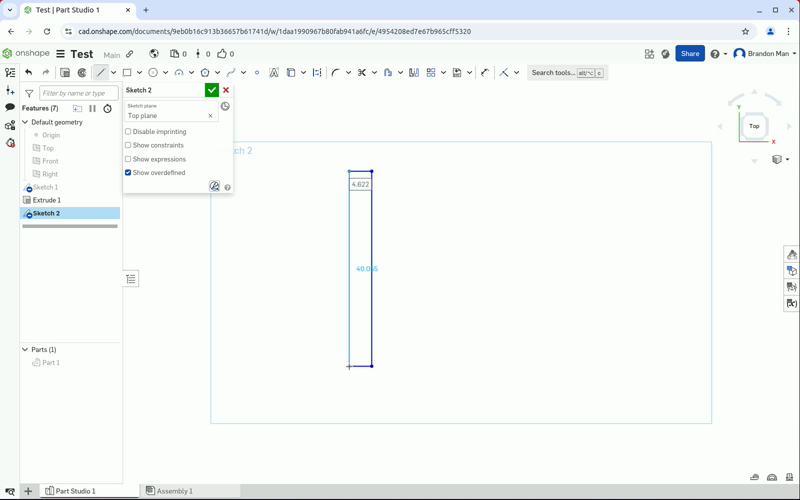
click(349, 366)
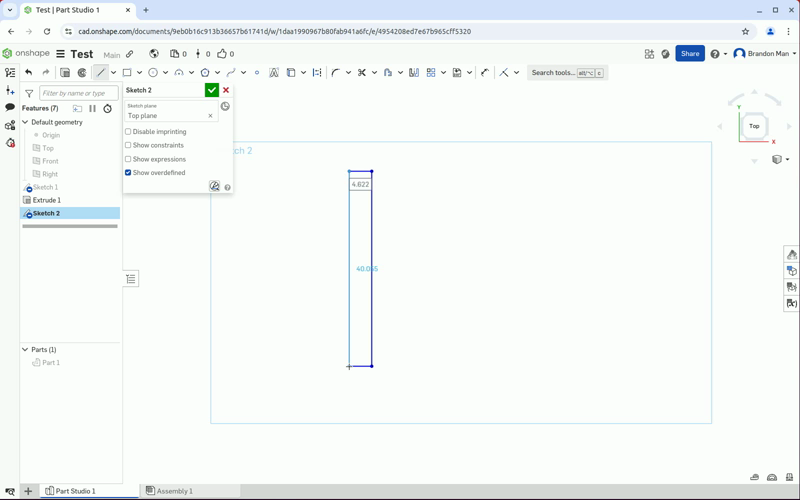
key(esc)
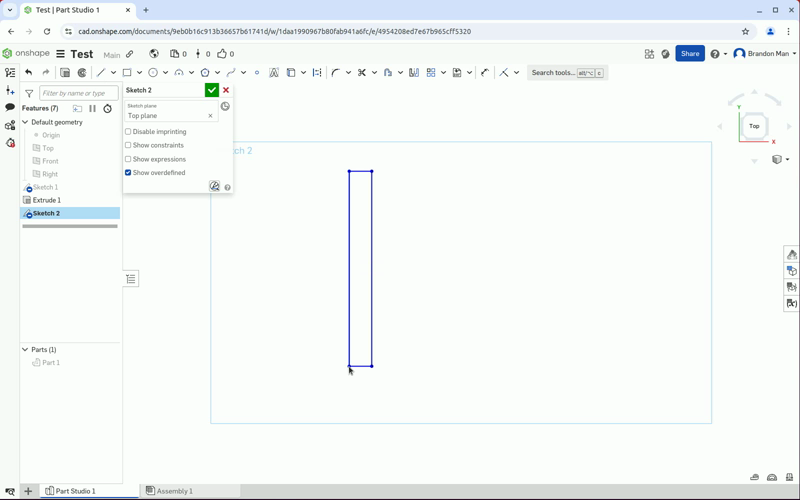
mouse_move(362, 295)
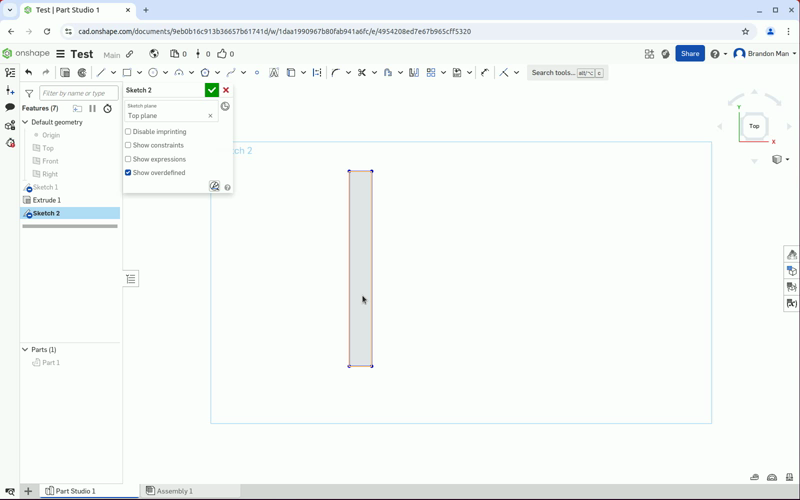
click(362, 295)
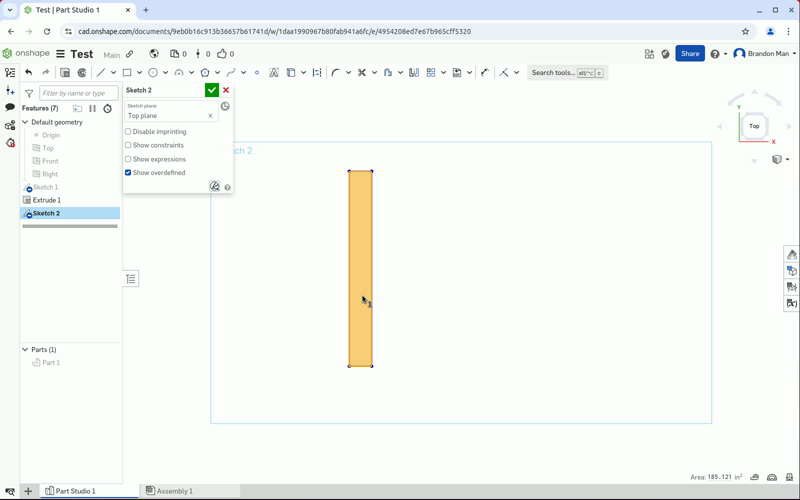
mouse_move(73, 352)
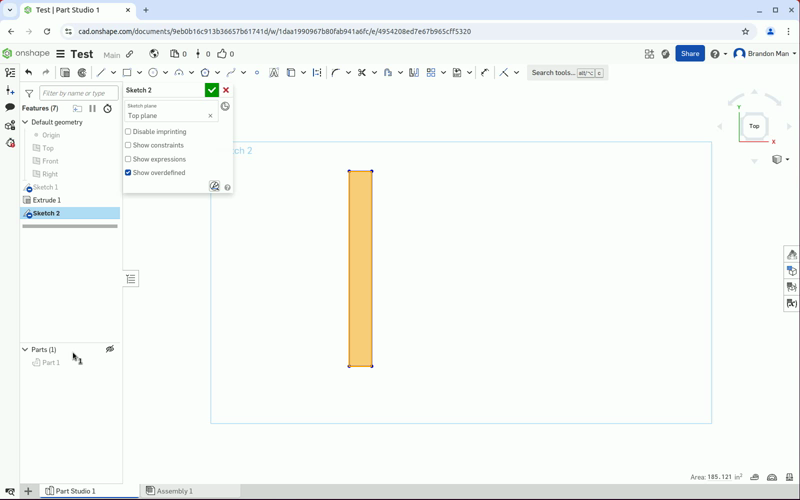
key(shift+y)
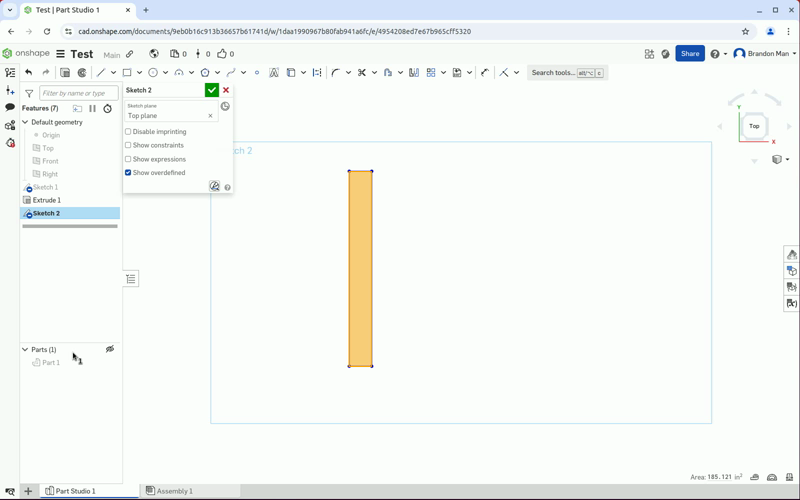
key(shift+e)
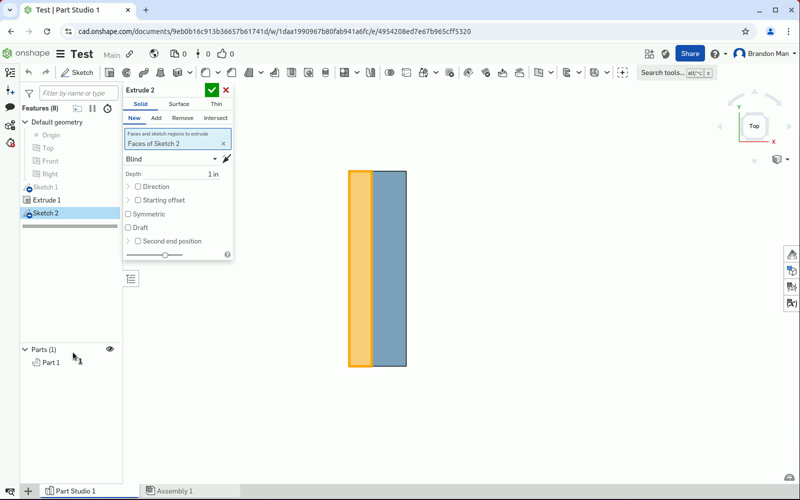
mouse_move(143, 106)
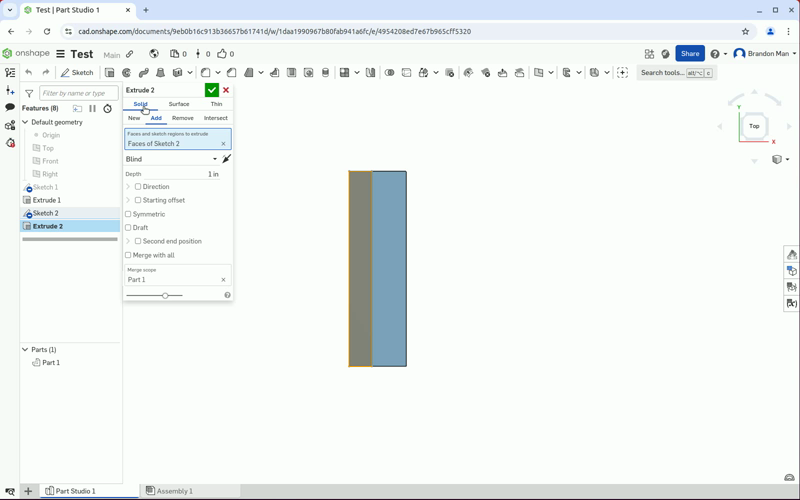
click(143, 106)
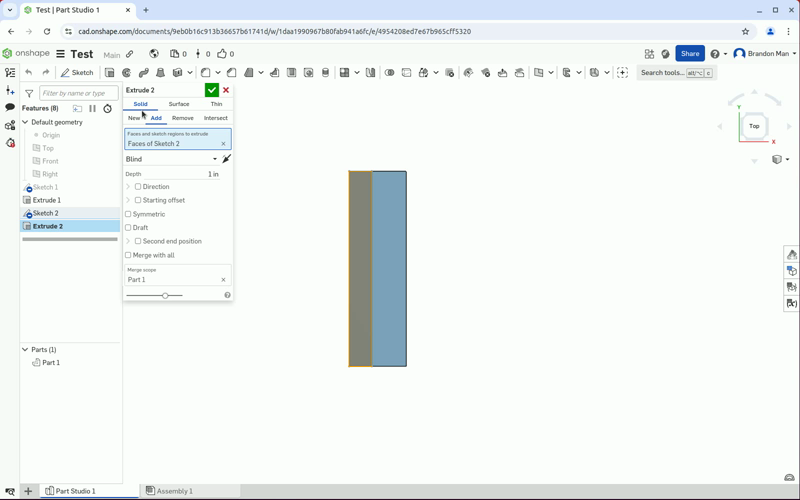
mouse_move(137, 120)
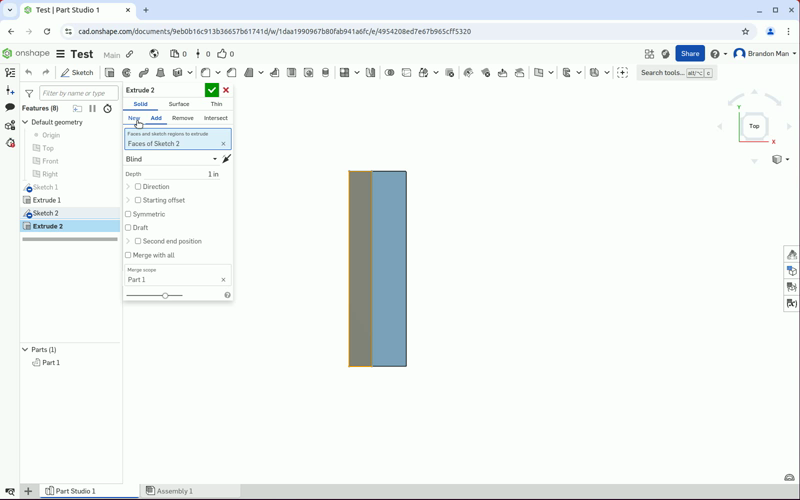
click(137, 120)
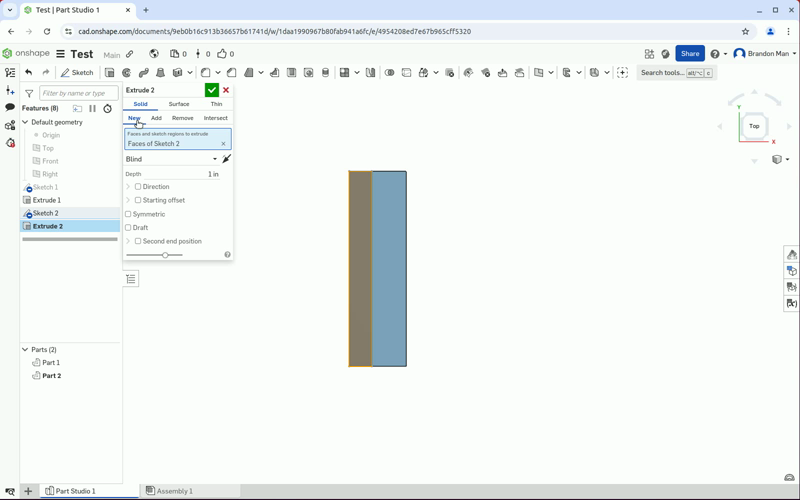
key(tab, 4)
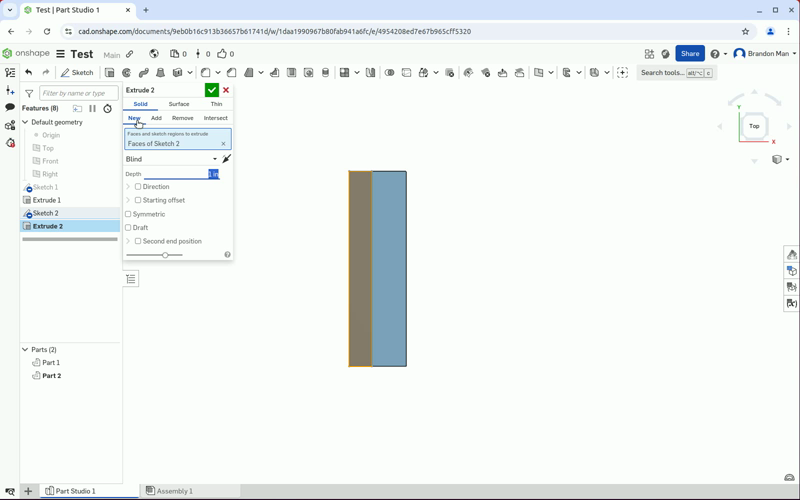
text(21.183)
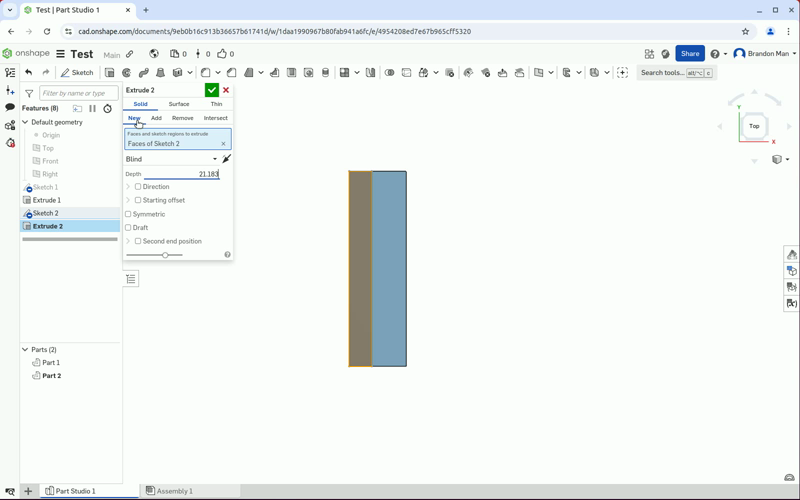
key(enter)
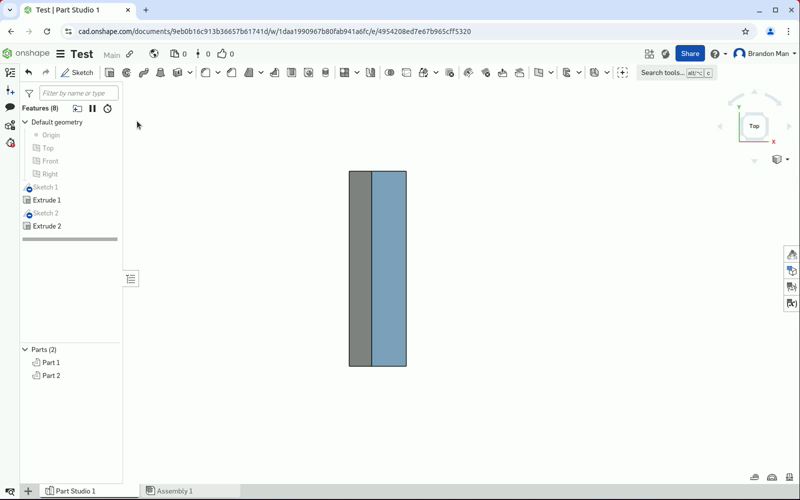
key(shift+h)
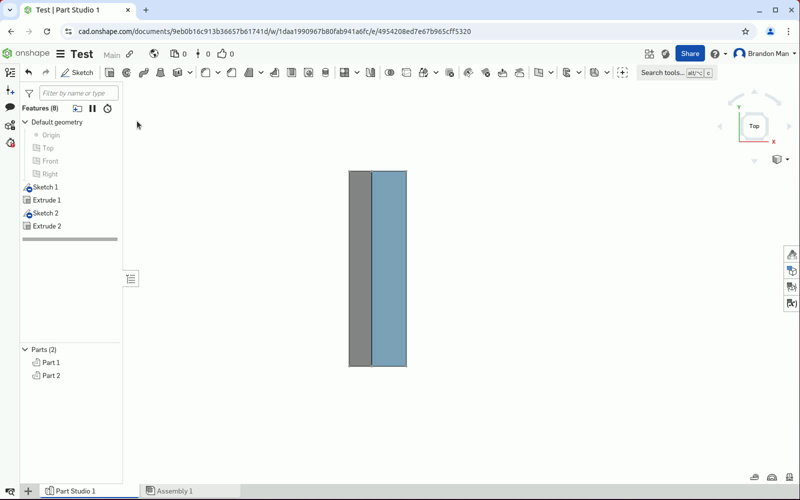
key(shift+h)
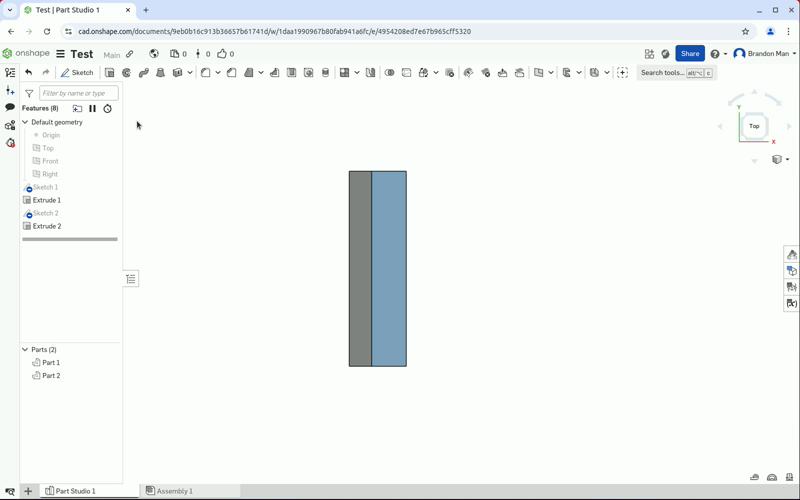
mouse_move(73, 189)
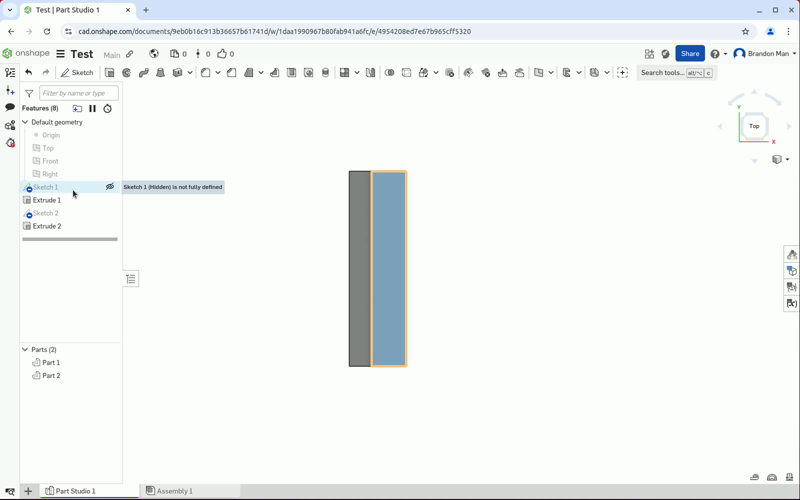
click(73, 189)
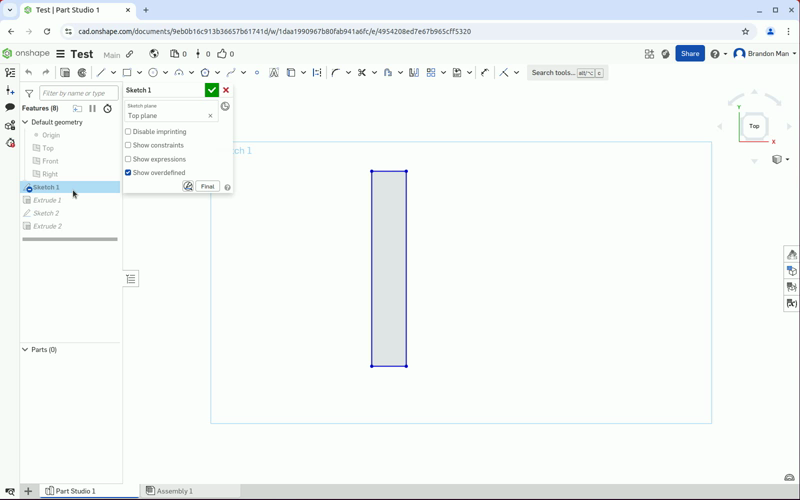
mouse_move(229, 92)
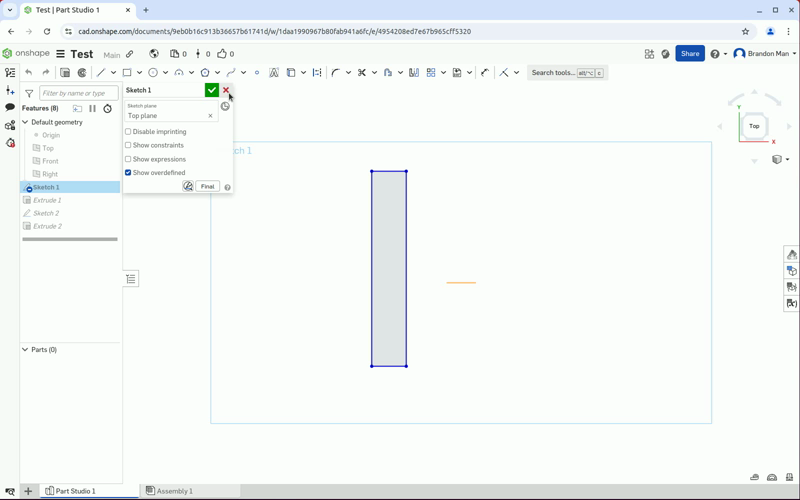
click(229, 92)
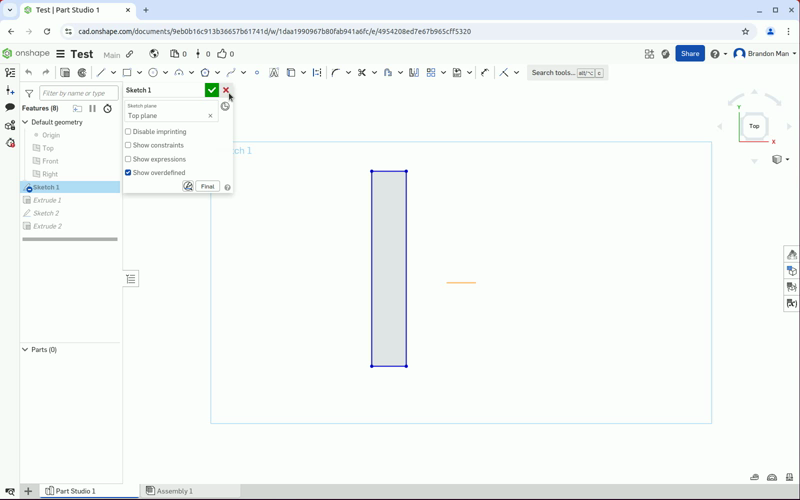
key(shift+s)
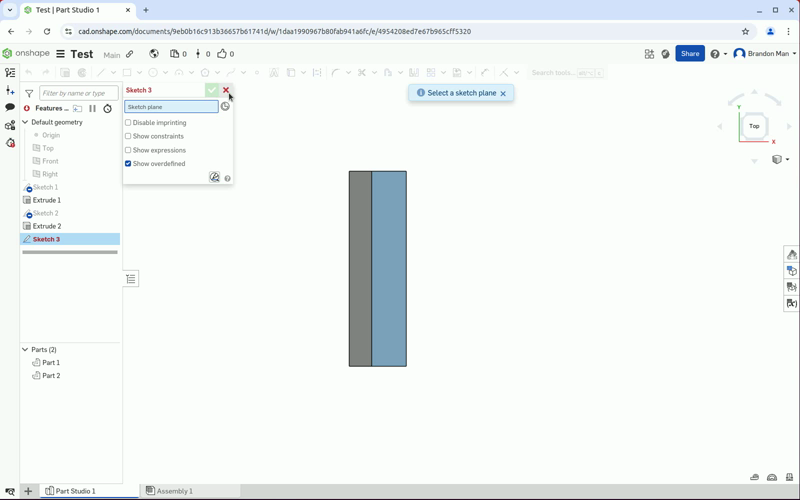
mouse_move(73, 150)
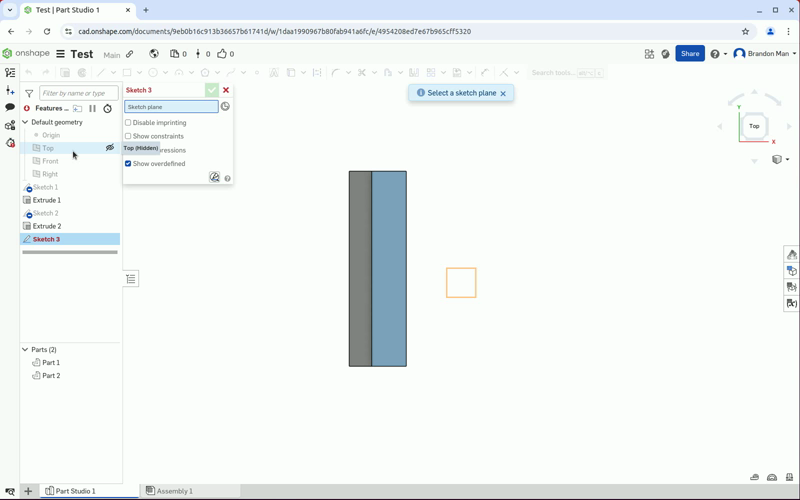
click(73, 150)
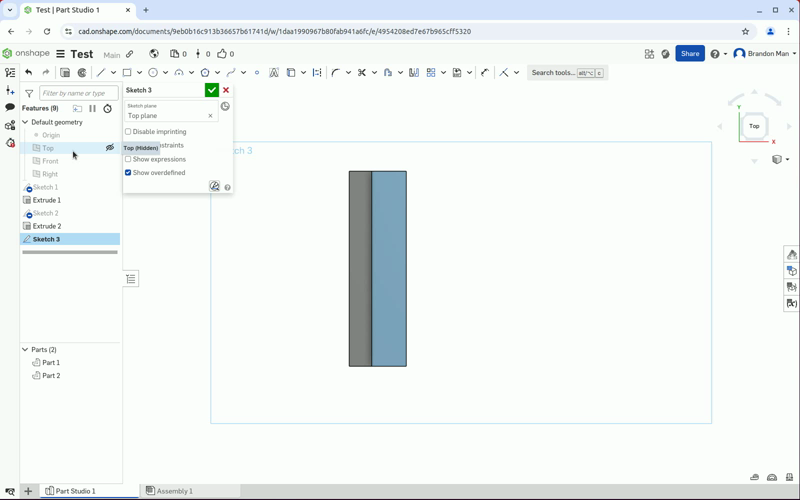
mouse_move(73, 352)
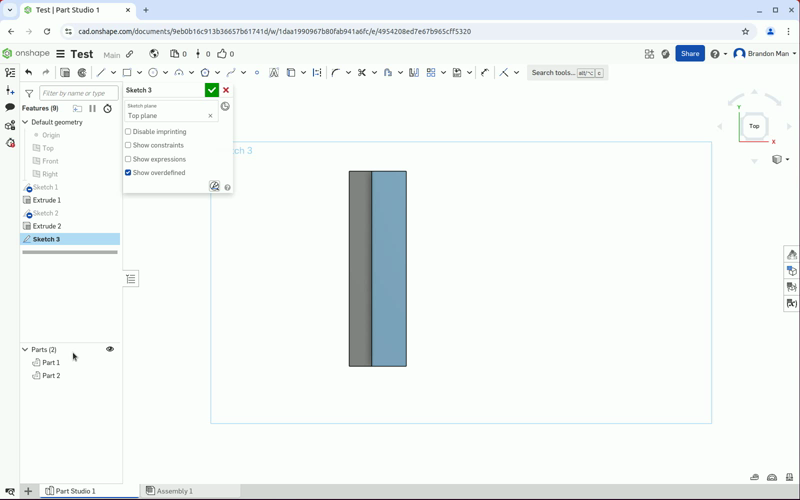
key(y)
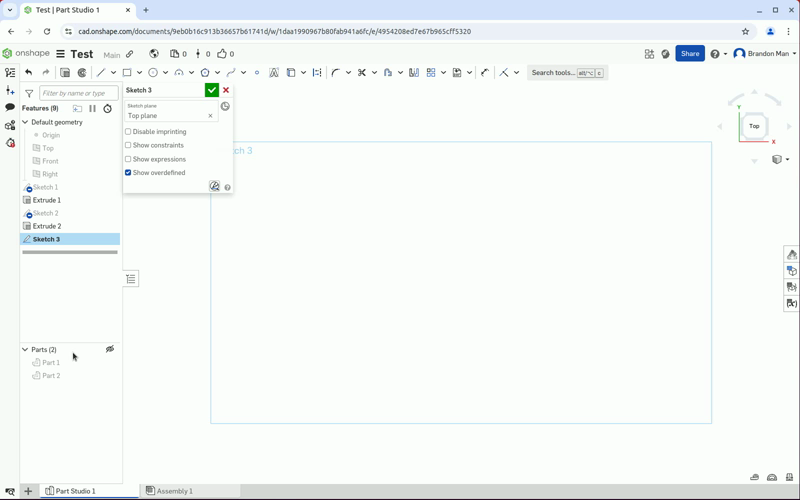
key(l)
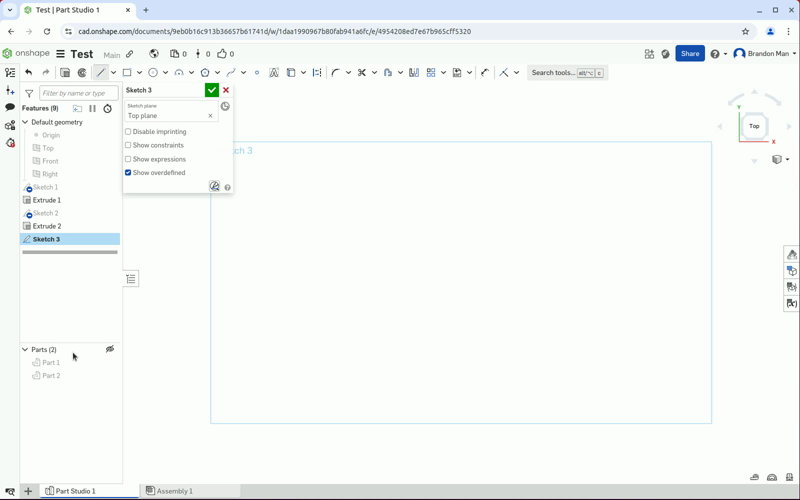
key_down(shift)
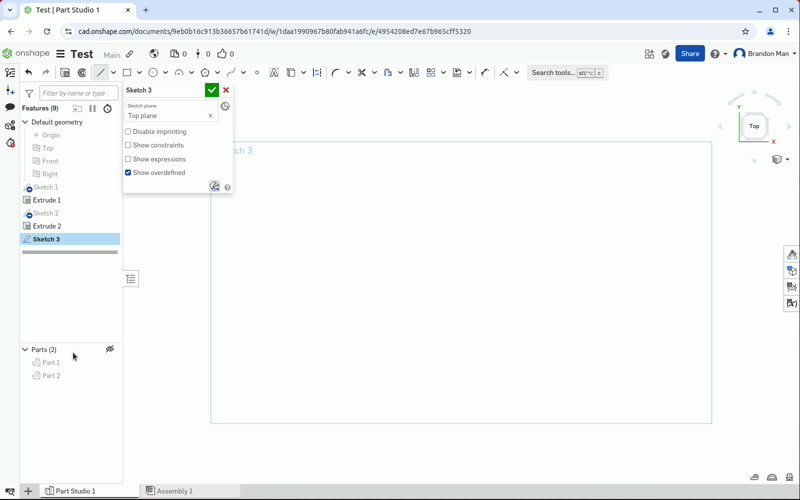
mouse_move(405, 366)
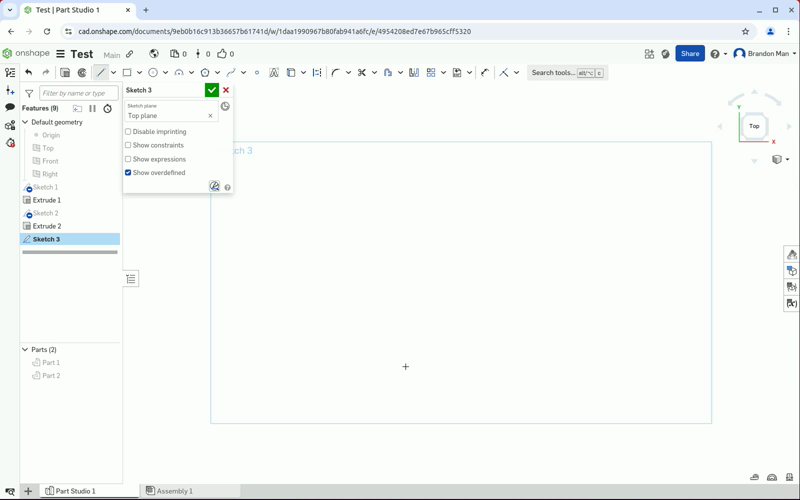
click(405, 366)
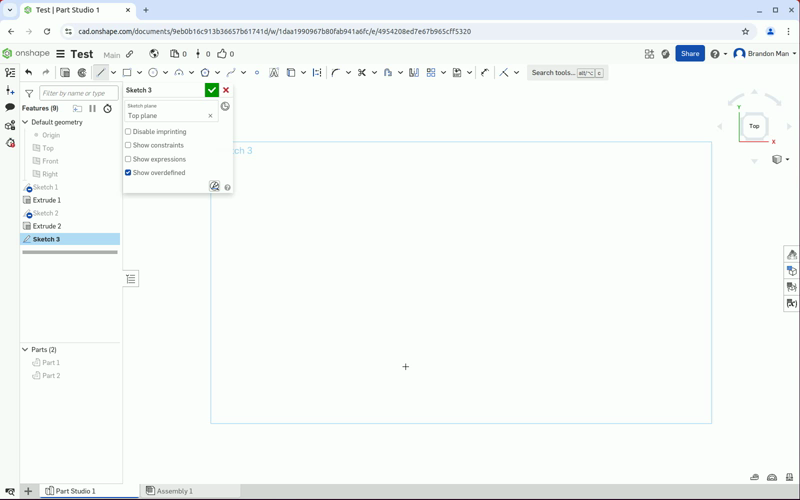
key_up(shift)
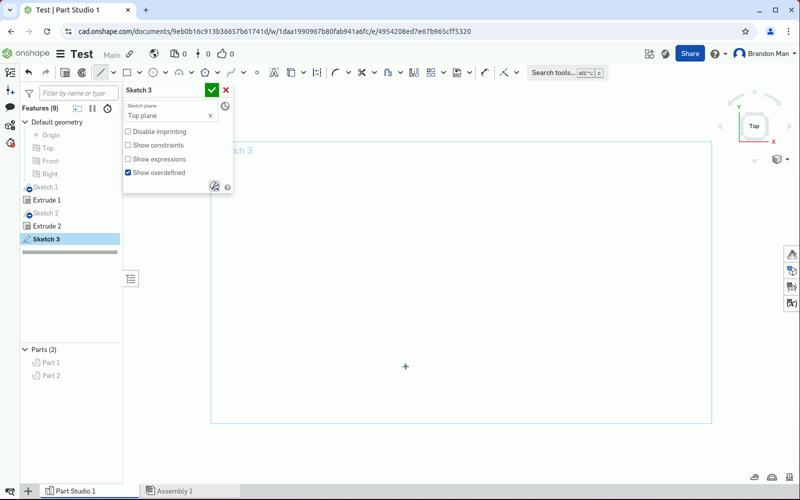
key_down(shift)
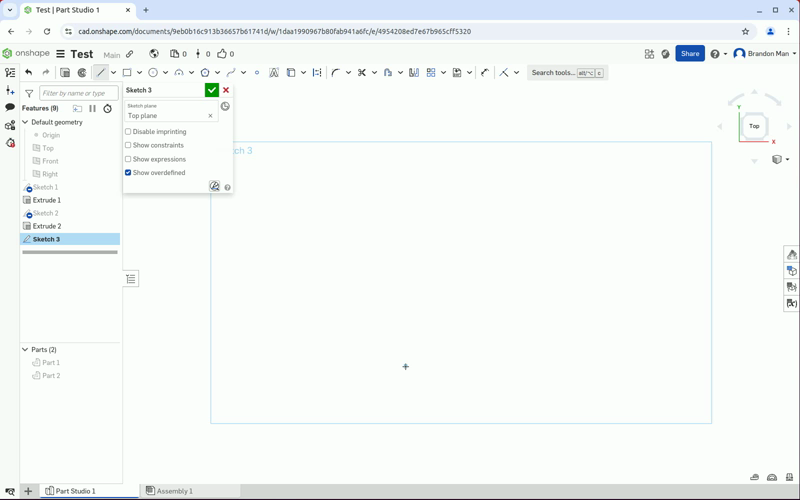
mouse_move(435, 366)
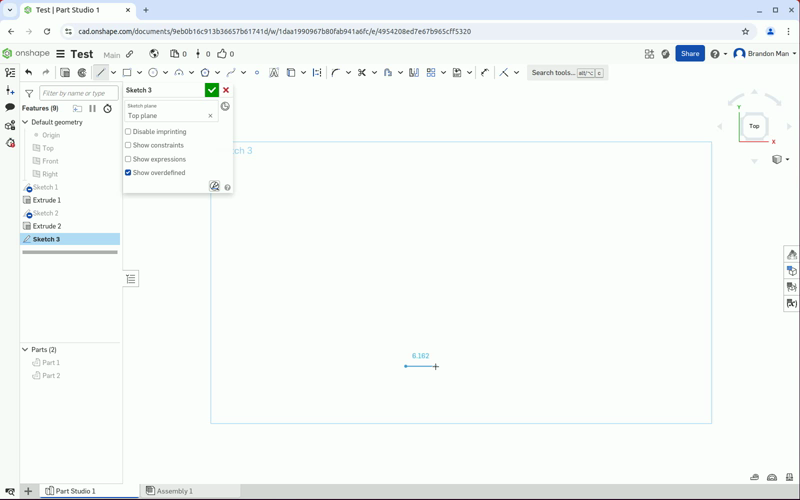
mouse_move(428, 366)
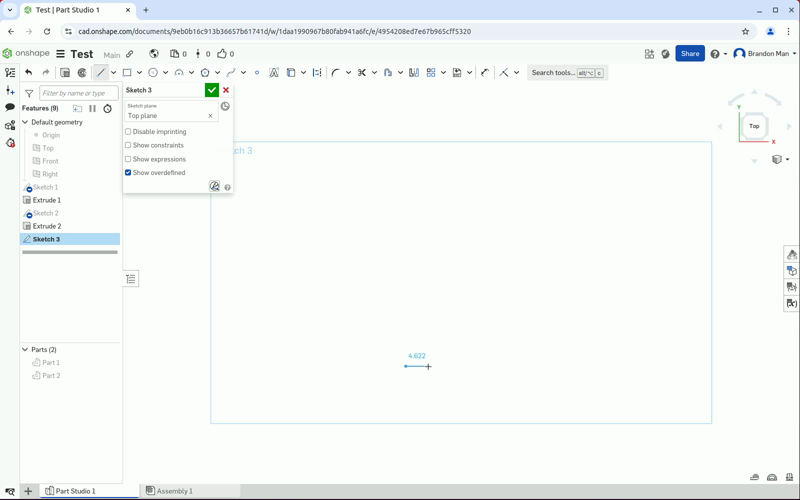
click(428, 366)
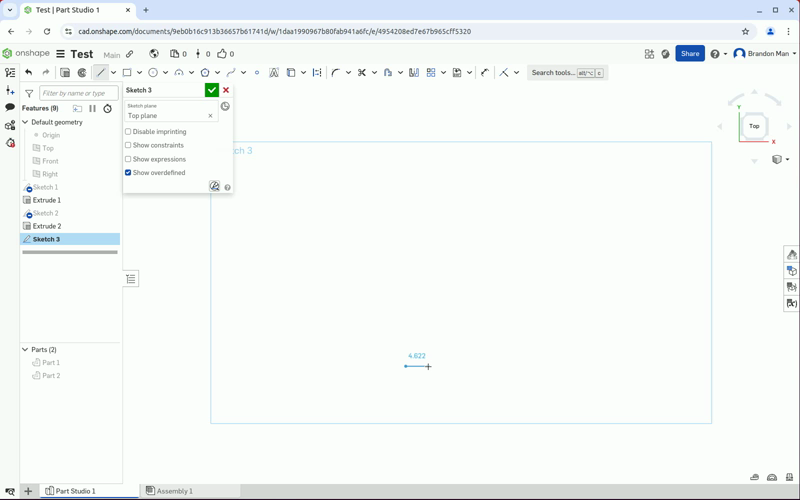
key_up(shift)
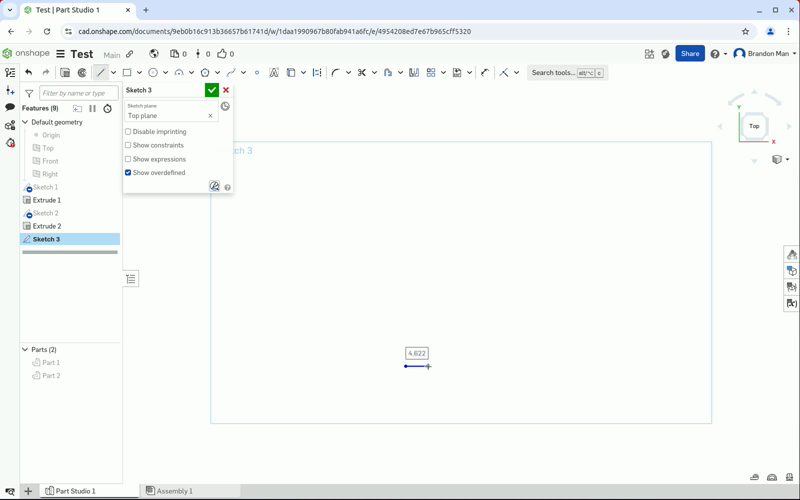
key_down(shift)
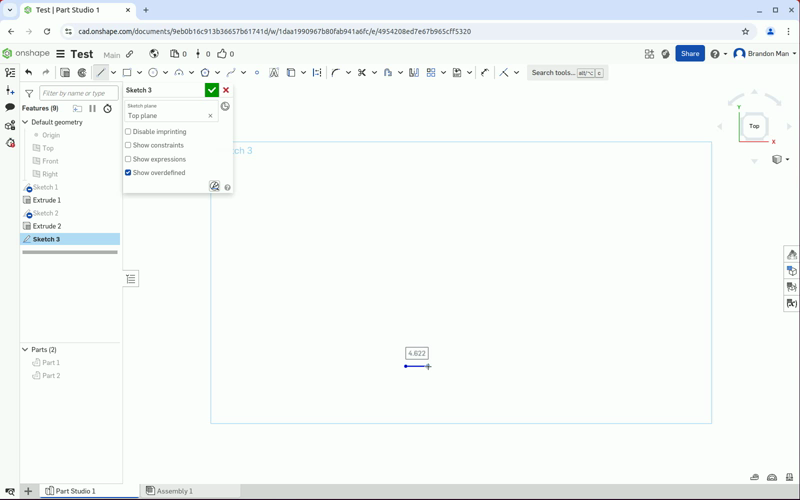
mouse_move(428, 171)
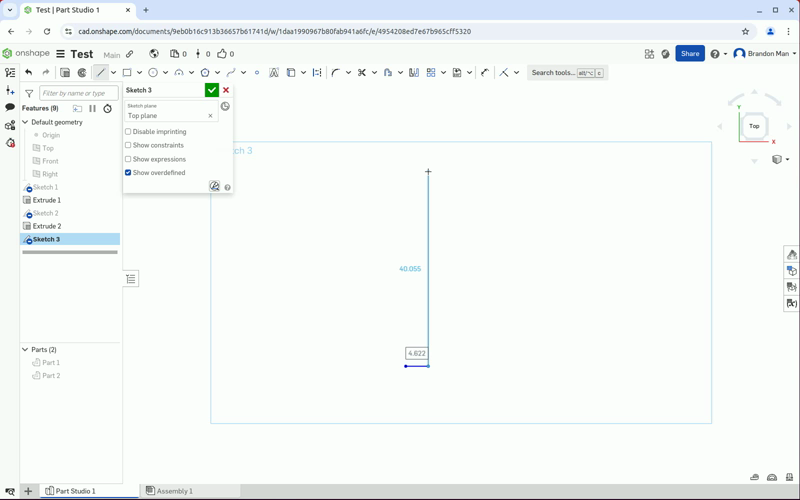
click(428, 171)
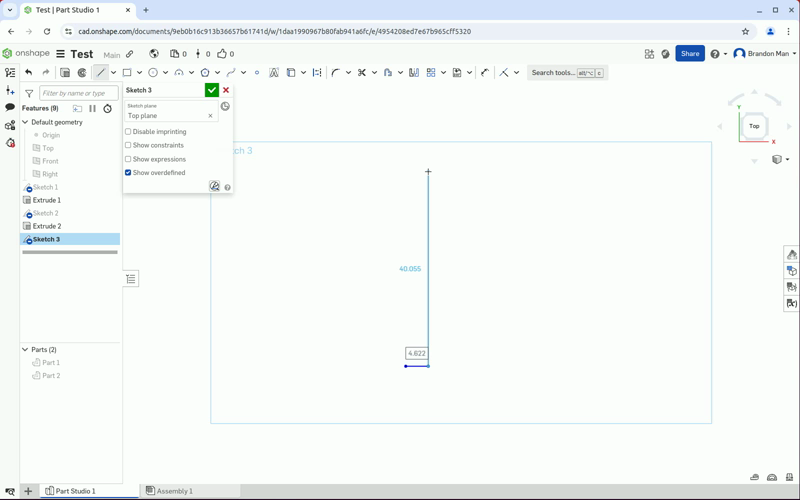
key_up(shift)
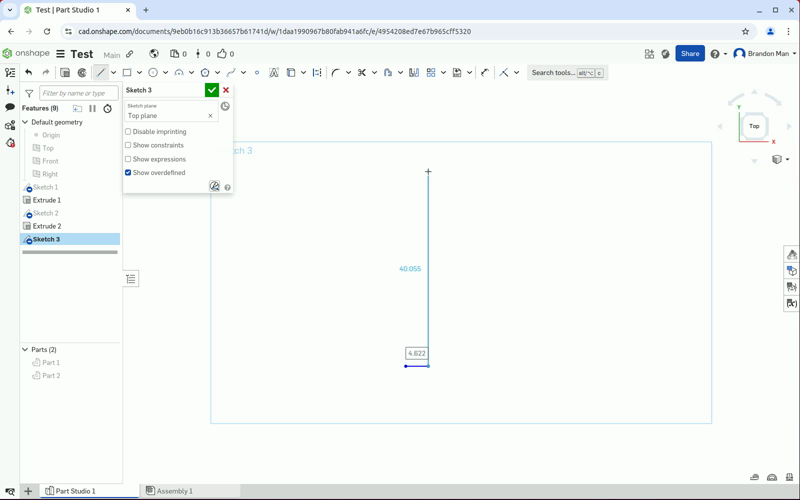
key_down(shift)
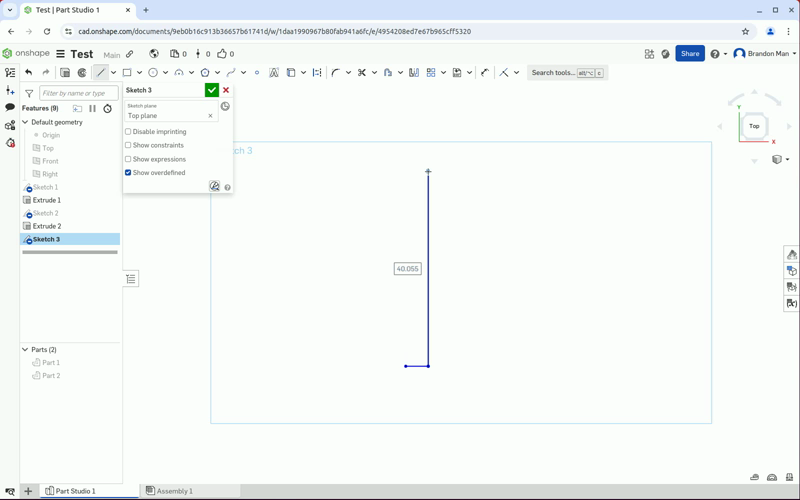
mouse_move(458, 171)
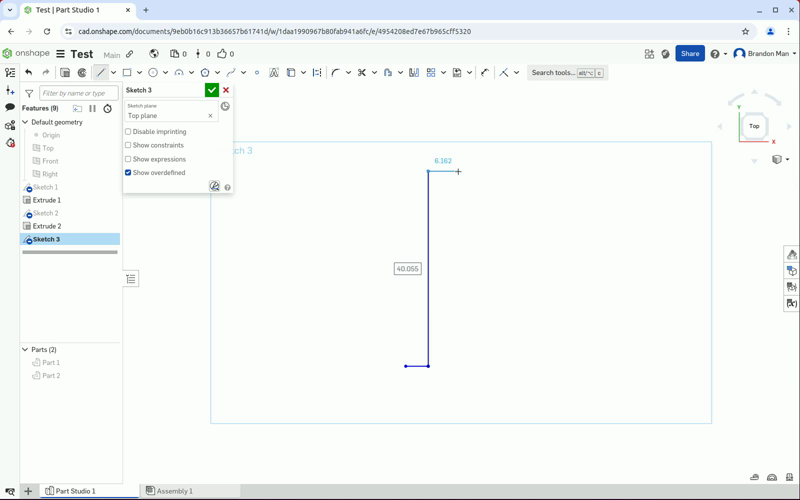
mouse_move(405, 171)
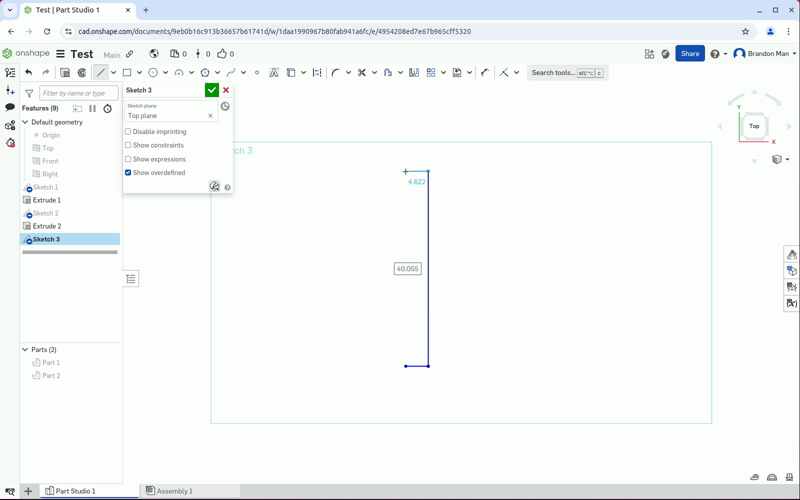
click(405, 171)
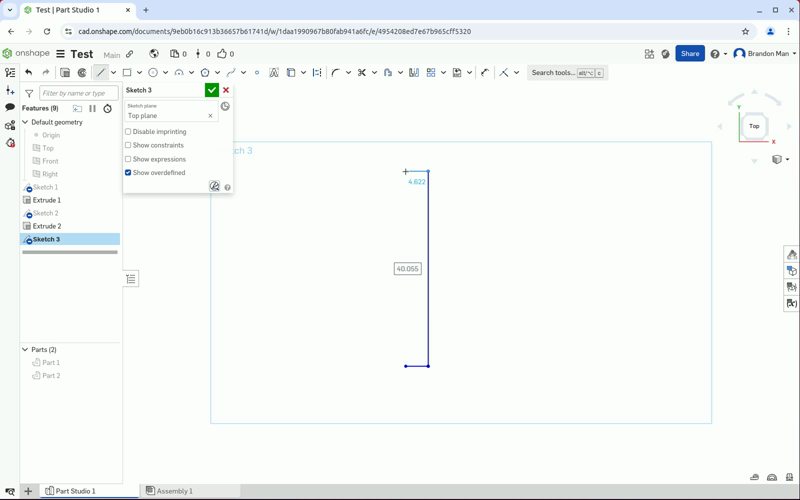
key_up(shift)
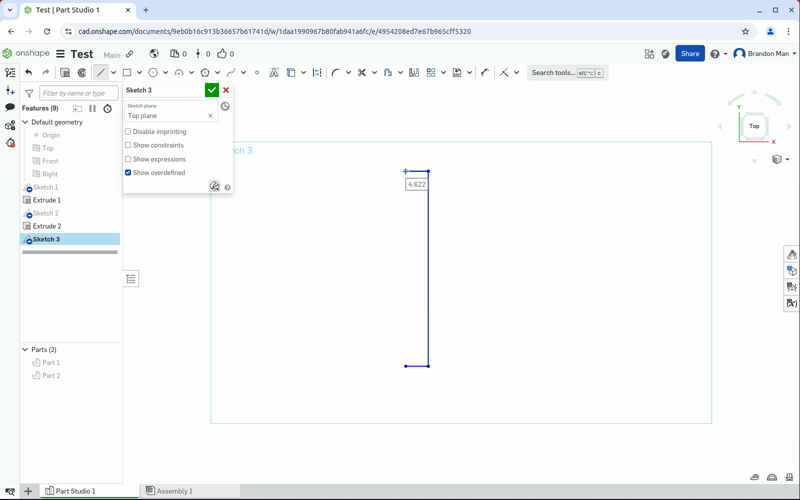
key_down(shift)
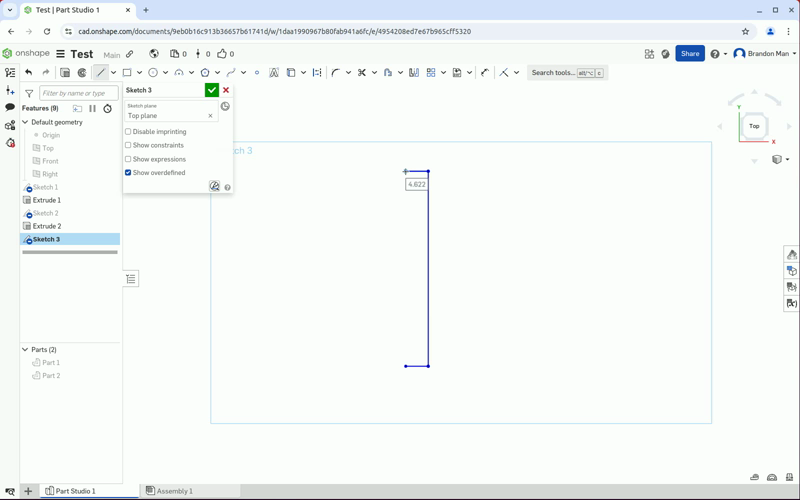
mouse_move(405, 366)
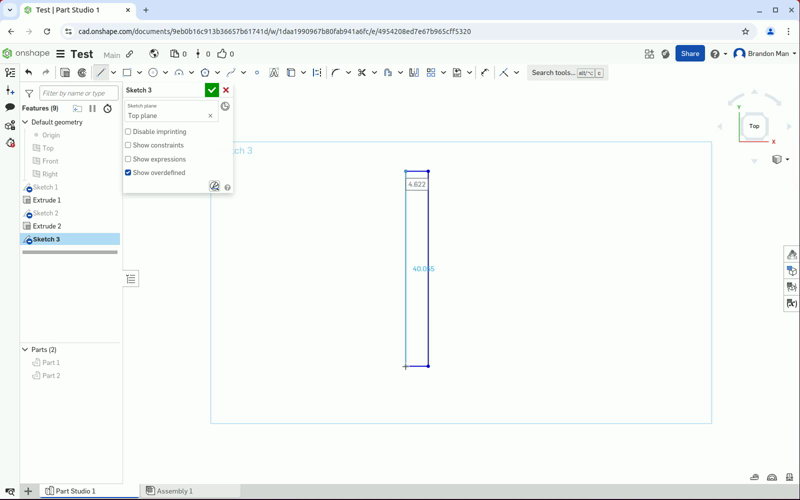
key_up(shift)
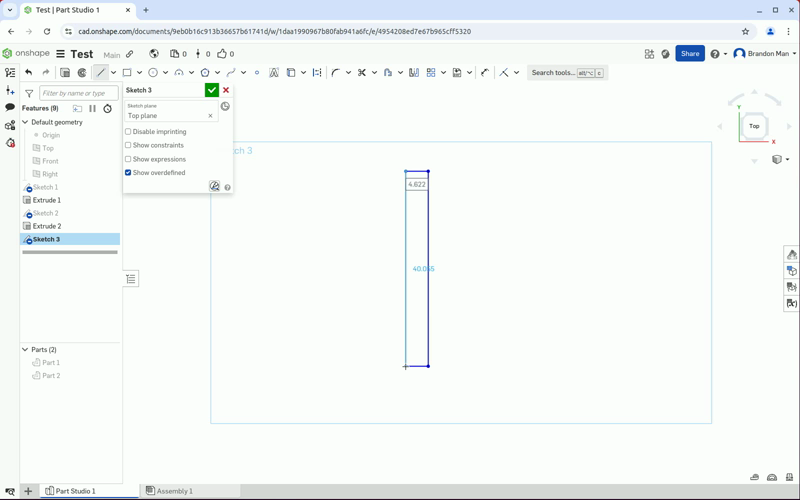
click(405, 366)
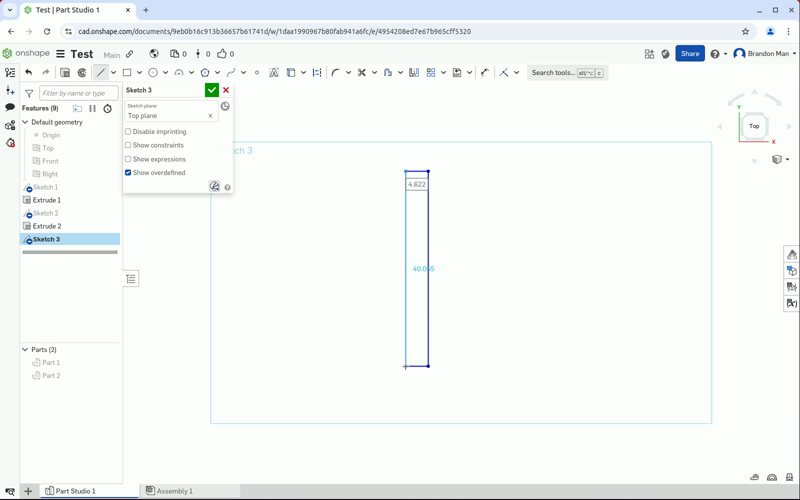
key(esc)
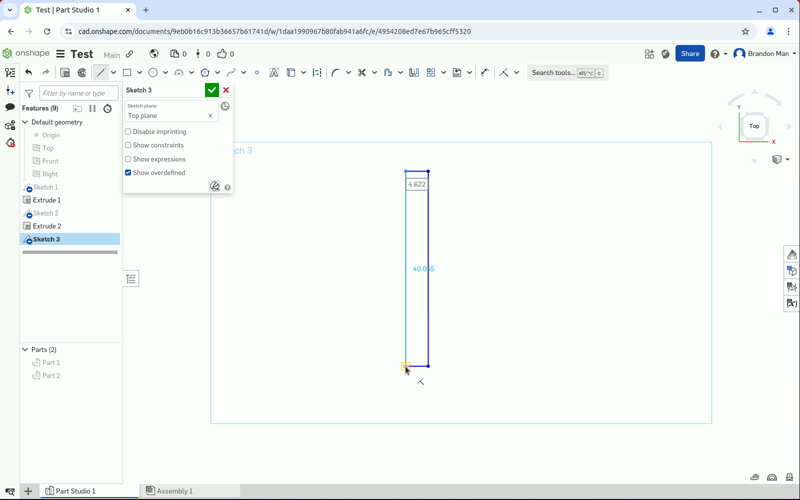
mouse_move(413, 201)
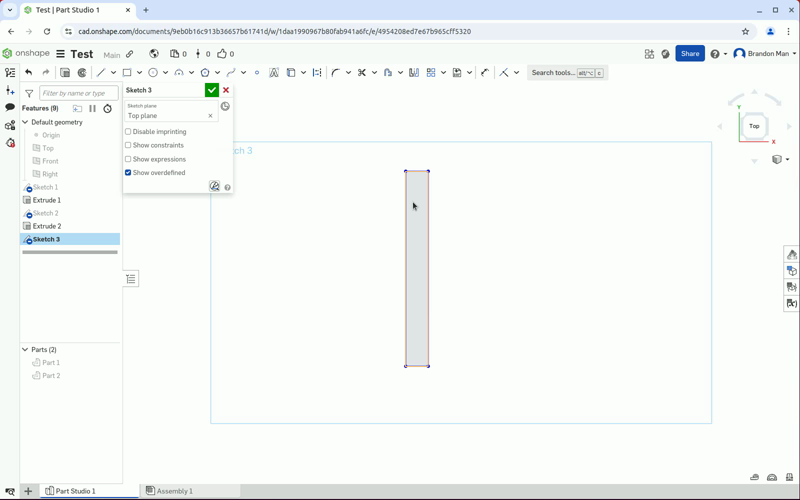
click(413, 201)
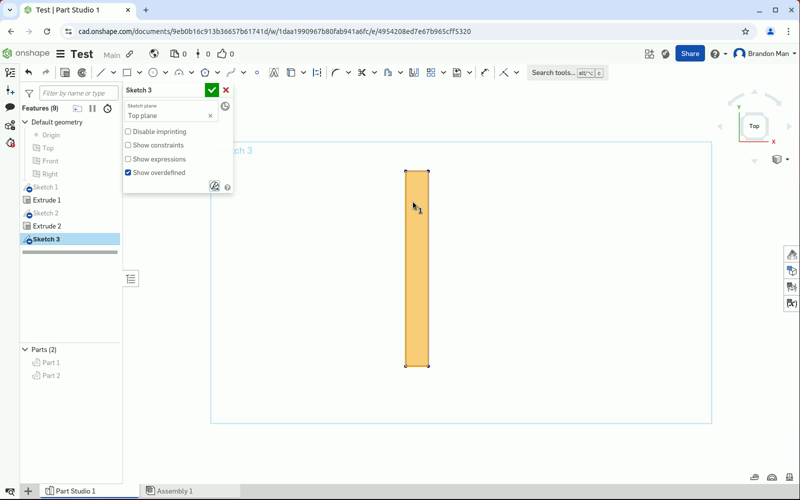
mouse_move(73, 352)
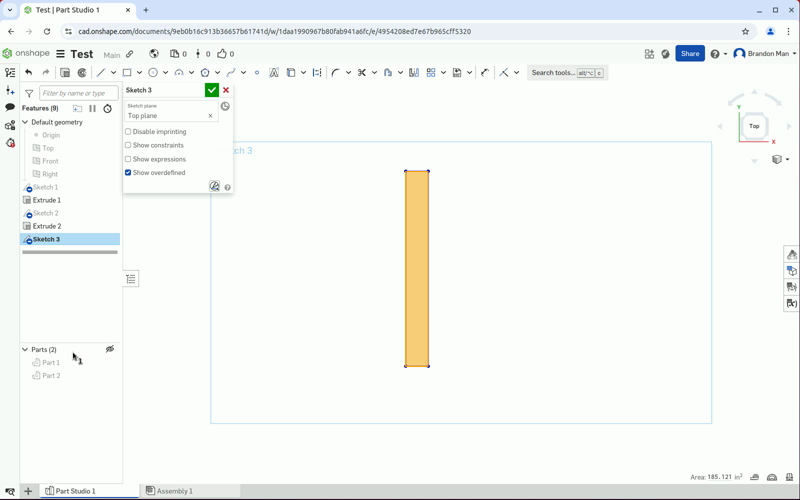
key(shift+y)
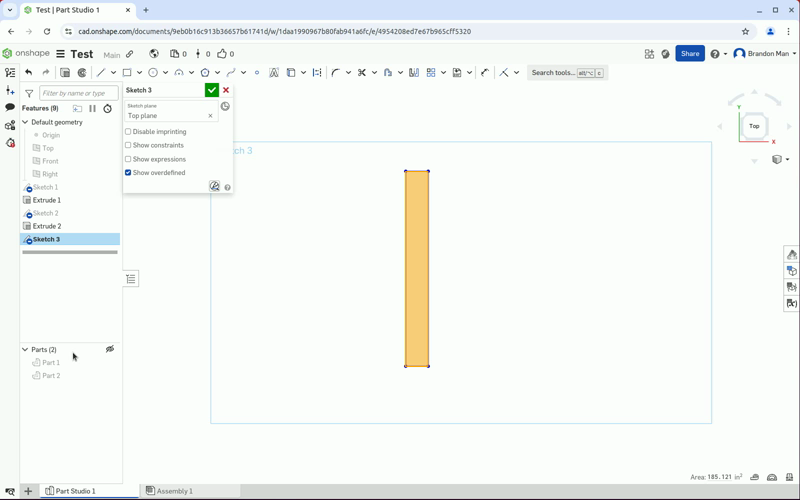
key(shift+e)
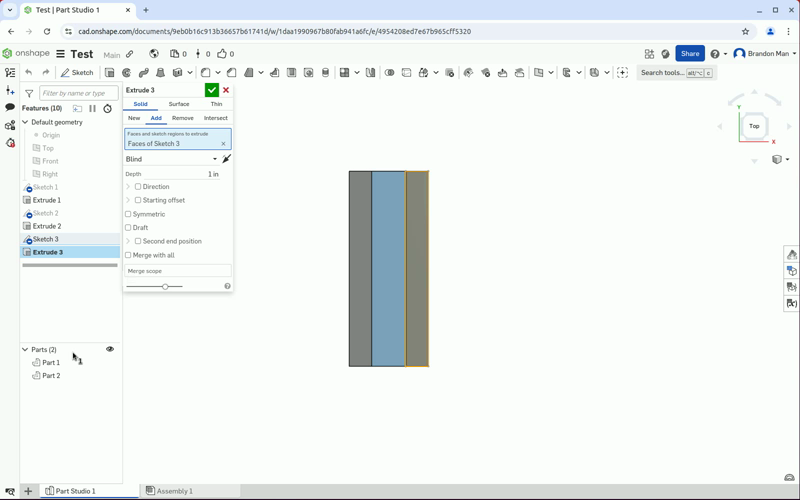
mouse_move(143, 106)
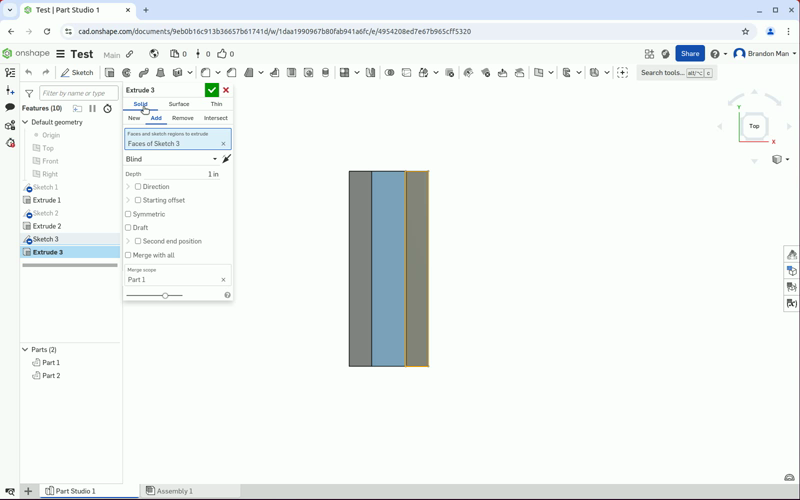
click(143, 106)
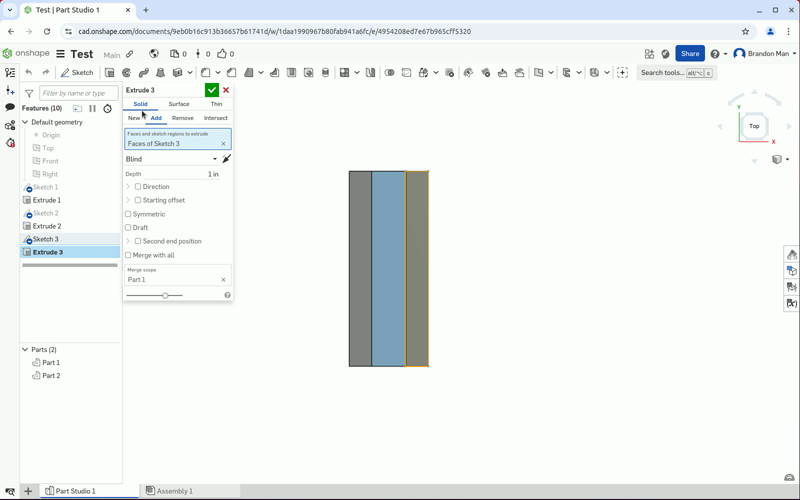
mouse_move(137, 120)
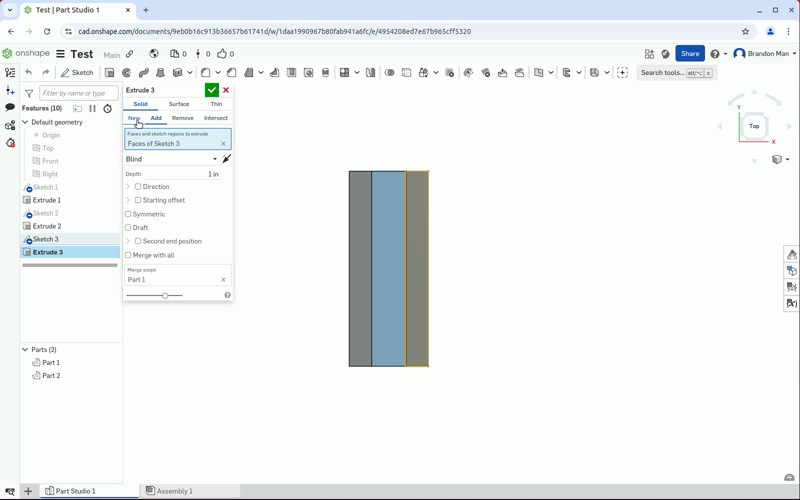
click(137, 120)
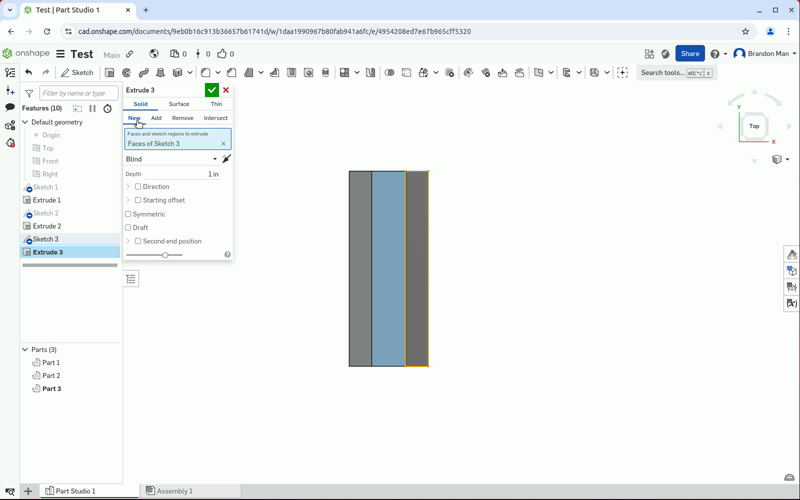
key(tab, 4)
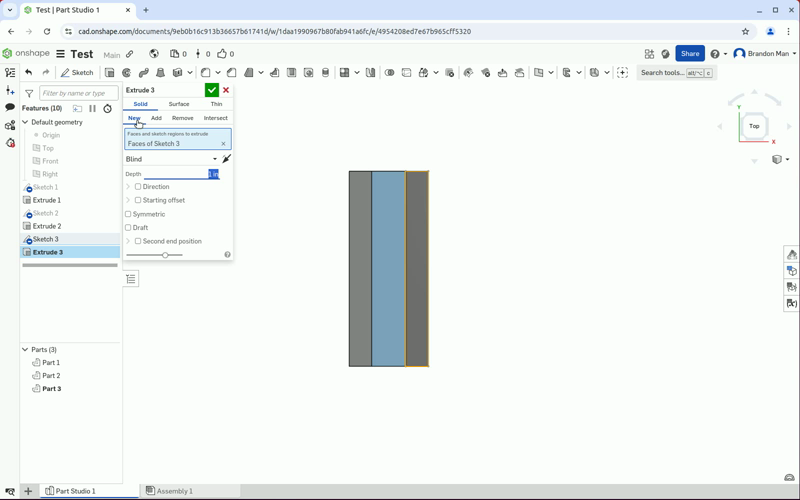
text(21.183)
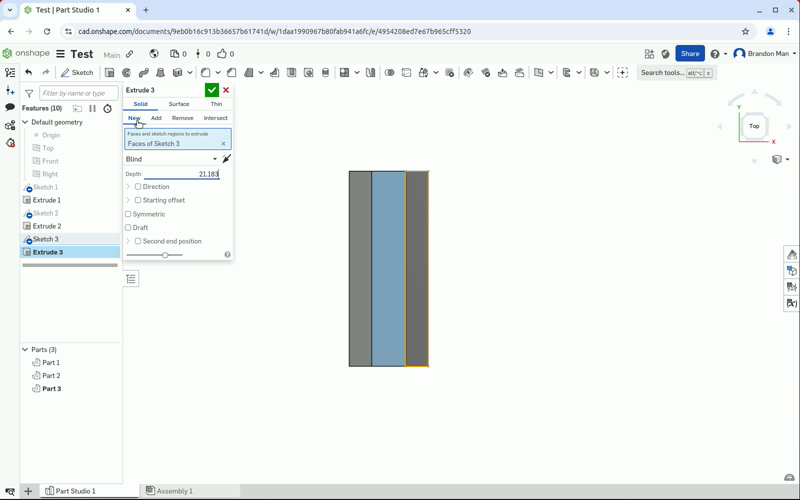
key(enter)
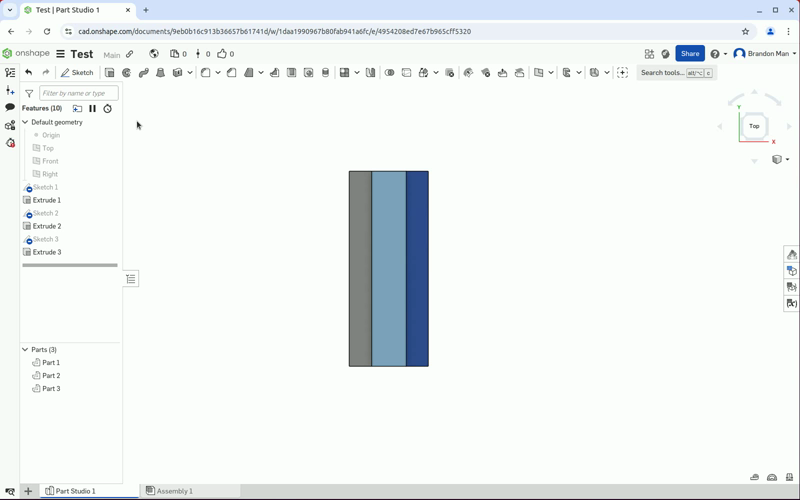
key(shift+h)
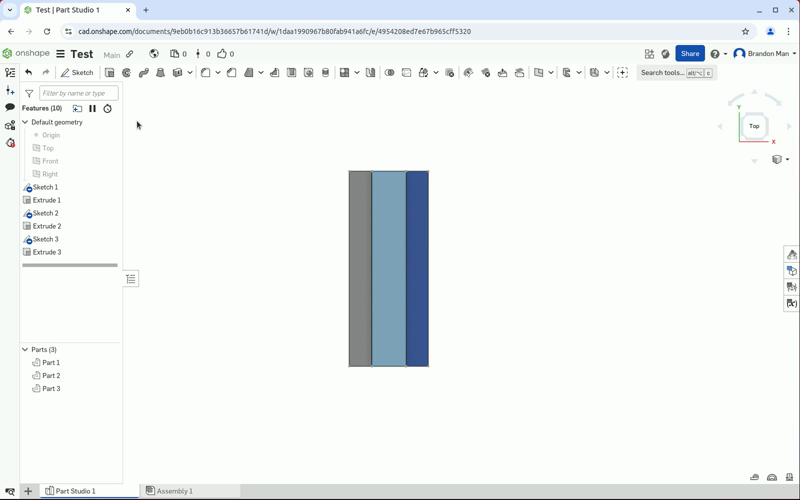
key(shift+h)
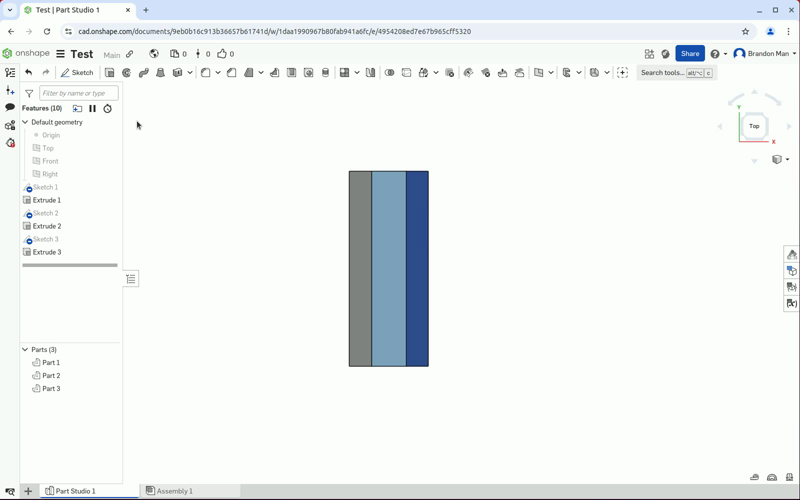
mouse_move(73, 189)
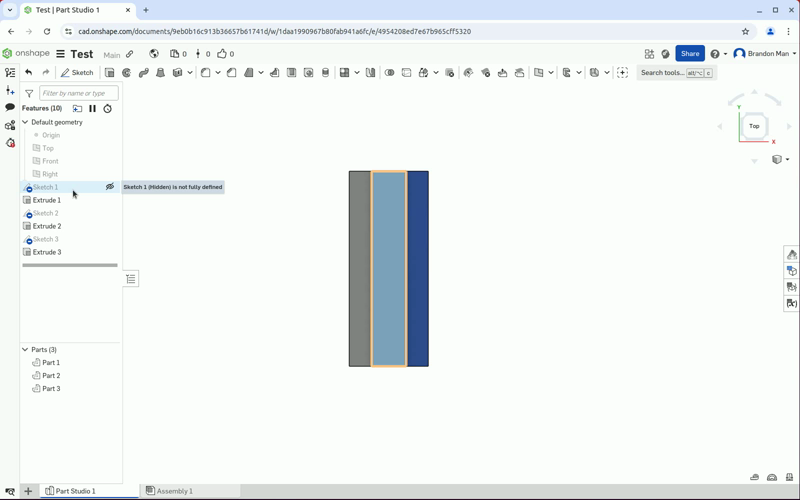
click(73, 189)
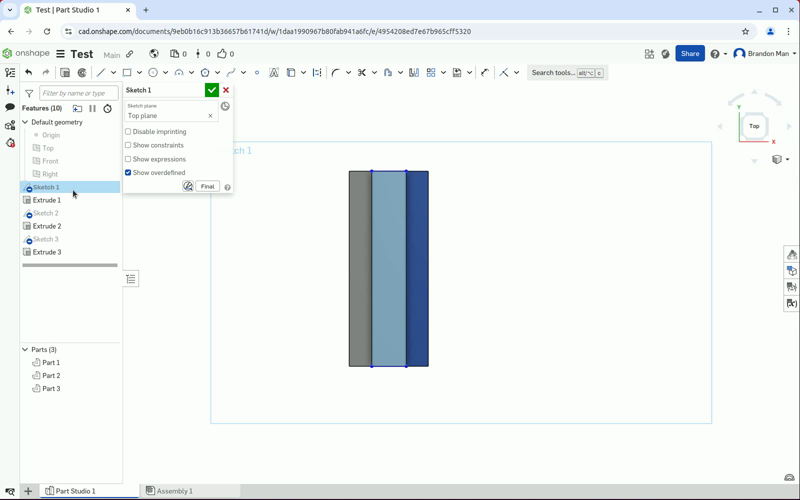
mouse_move(229, 92)
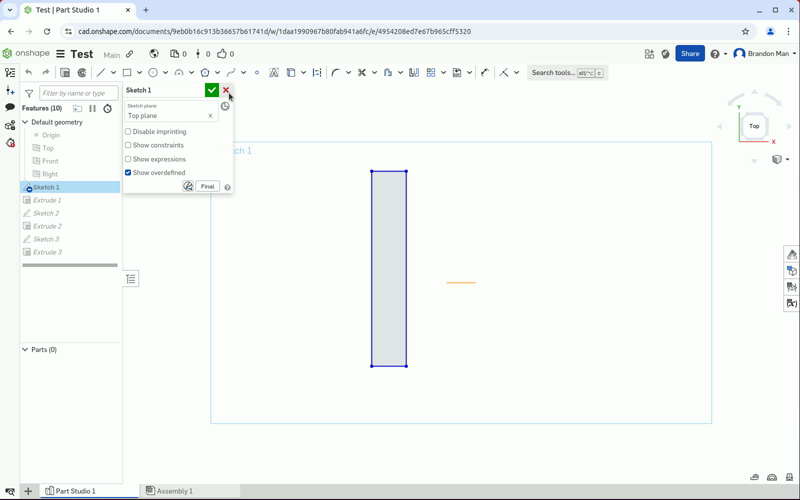
click(229, 92)
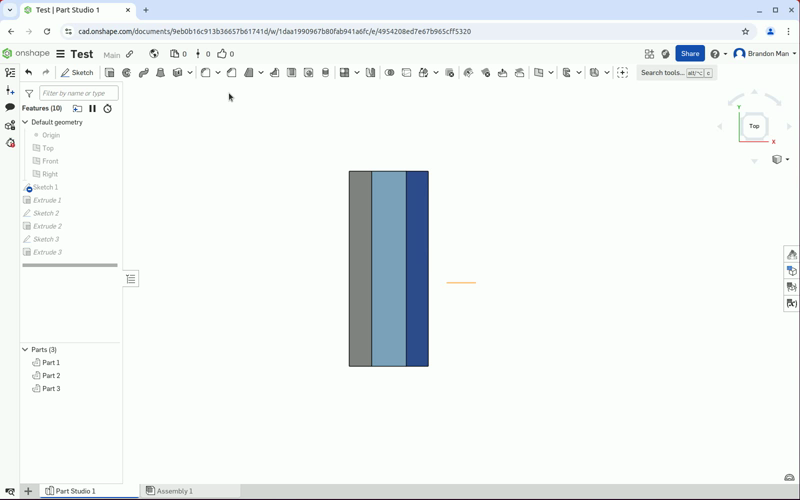
mouse_move(541, 75)
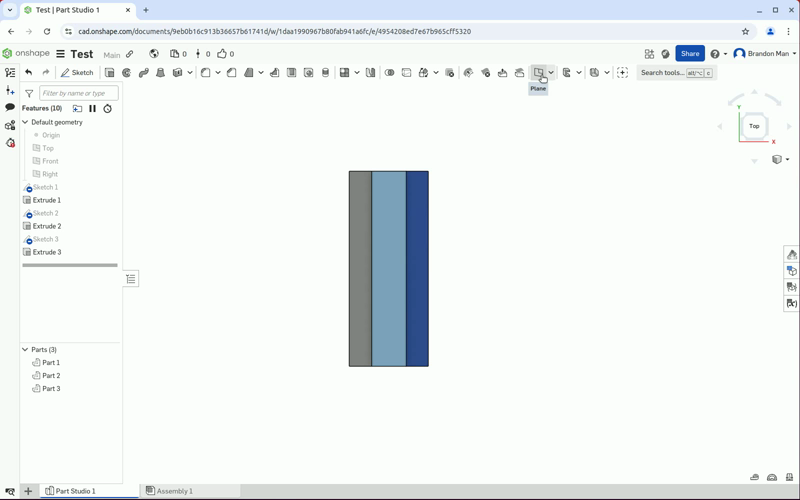
click(541, 75)
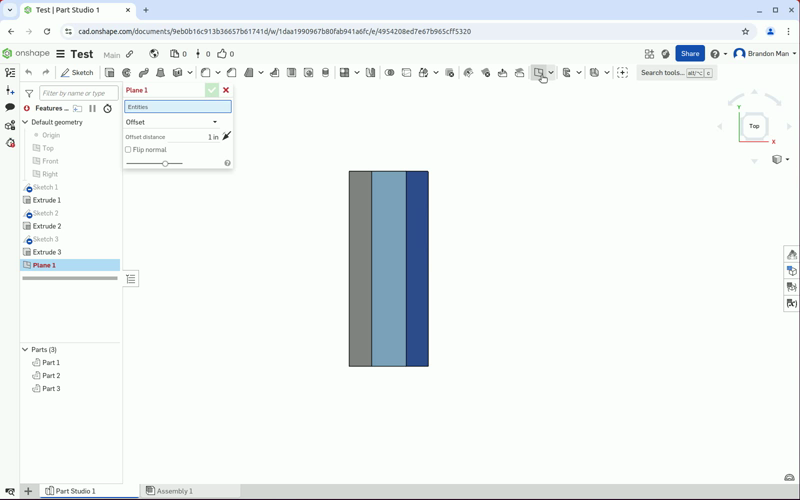
mouse_move(73, 150)
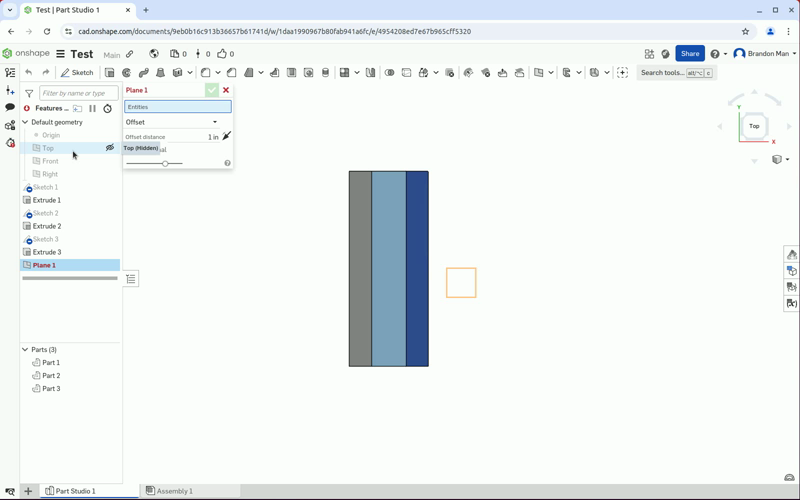
click(73, 150)
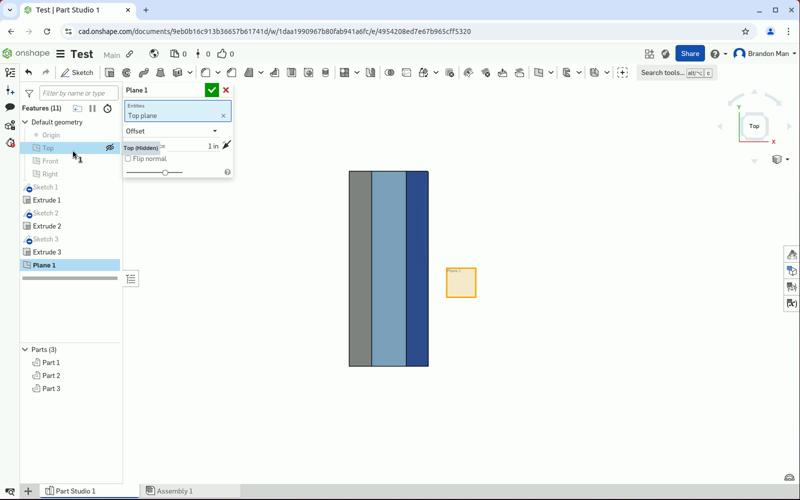
key(tab, 2)
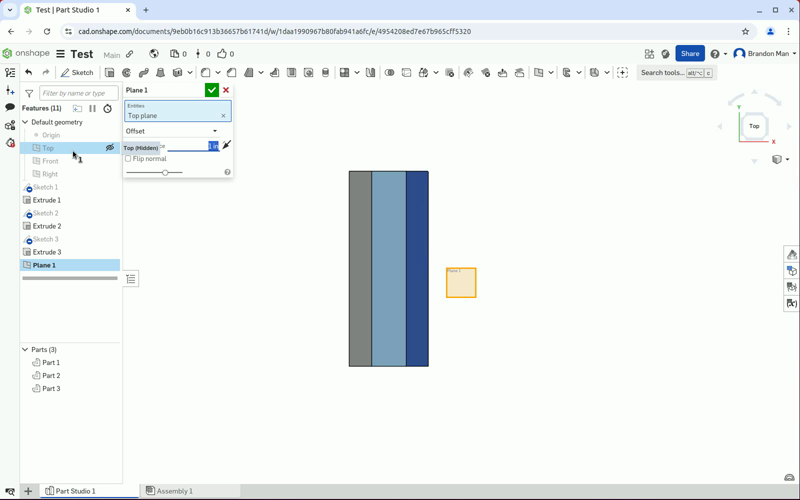
text(23.108)
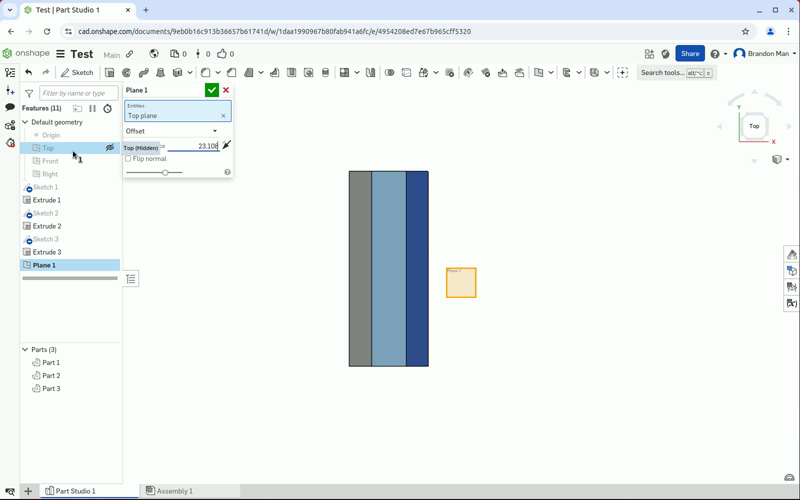
key(enter, 2)
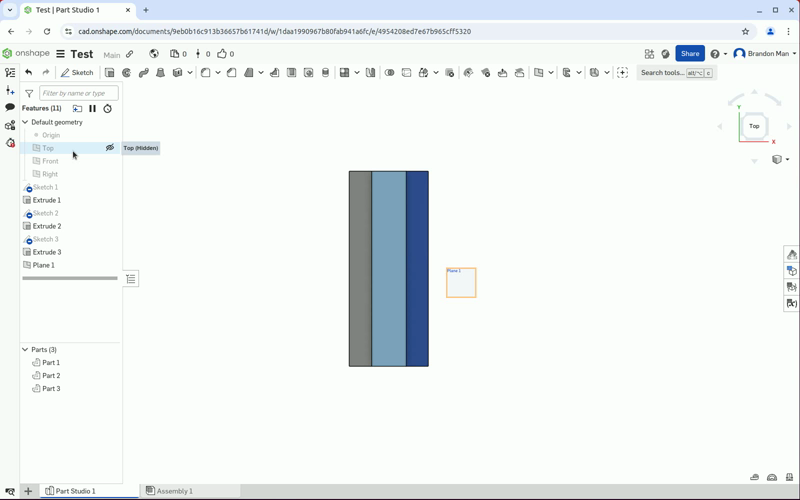
key(shift+s)
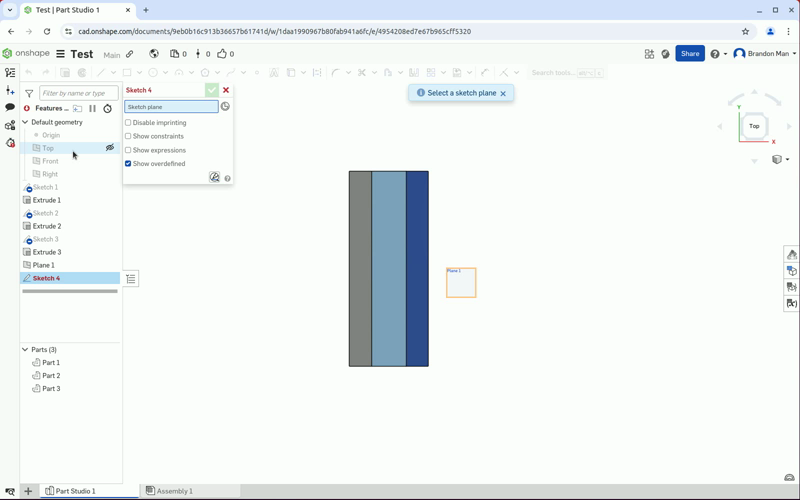
mouse_move(73, 267)
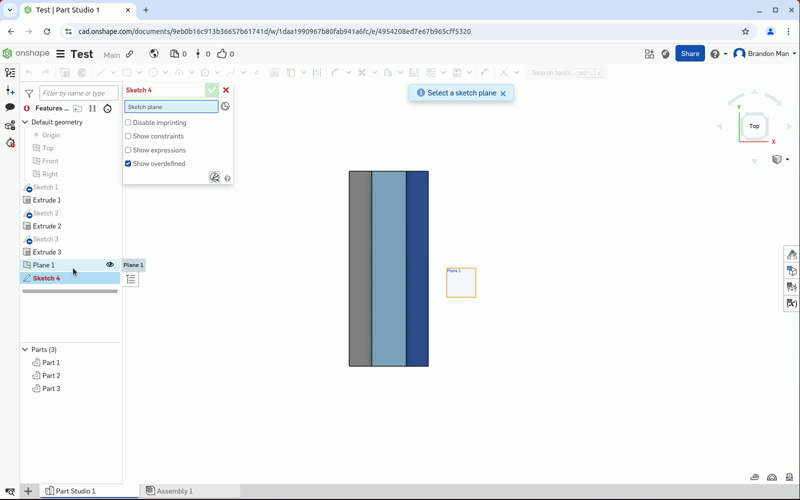
click(73, 267)
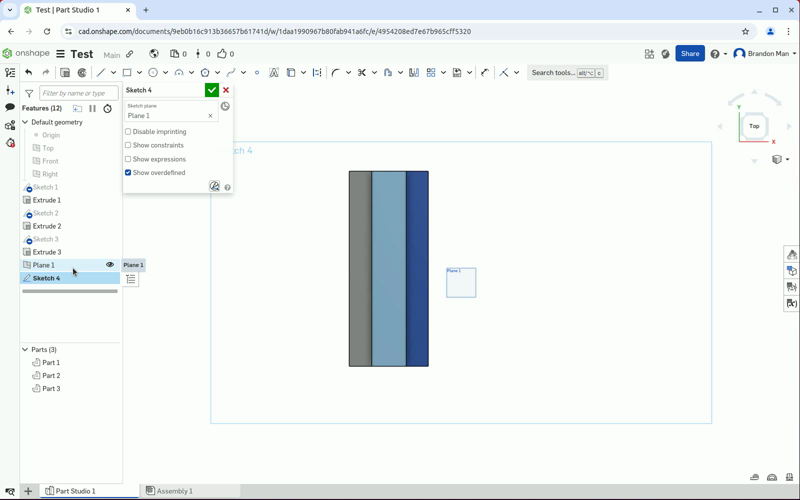
mouse_move(73, 352)
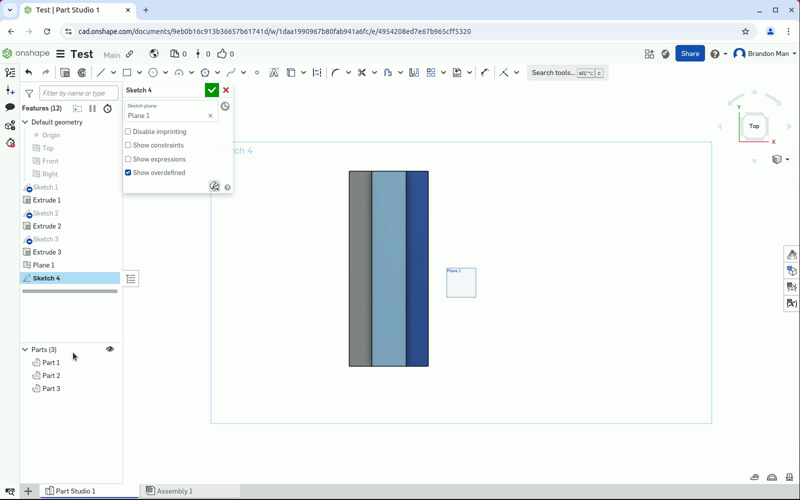
key(y)
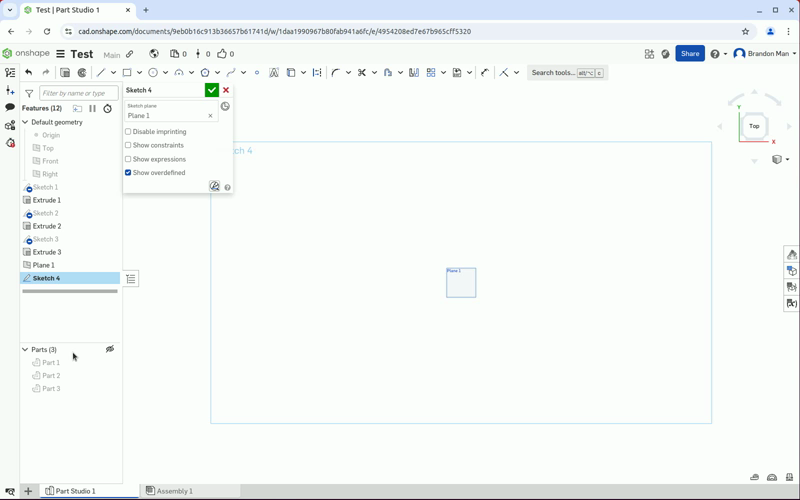
key(c)
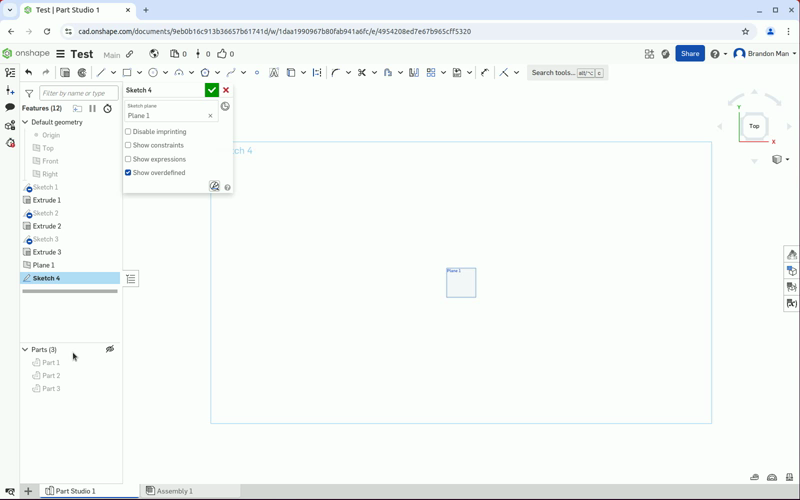
key_down(shift)
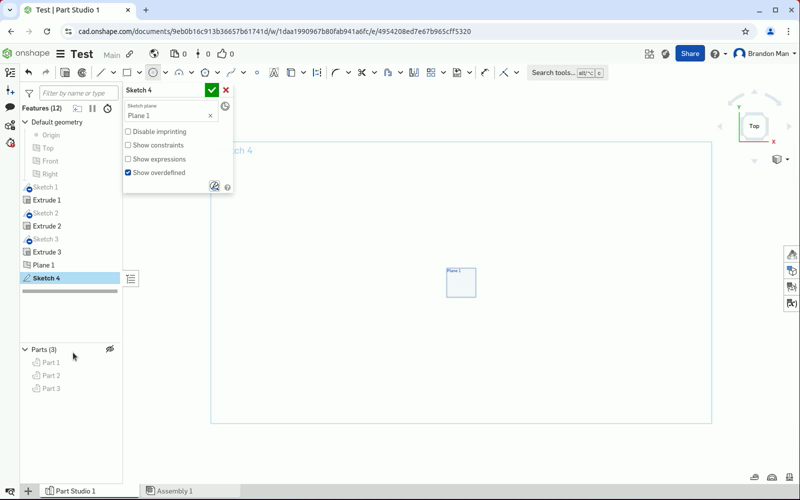
mouse_move(389, 322)
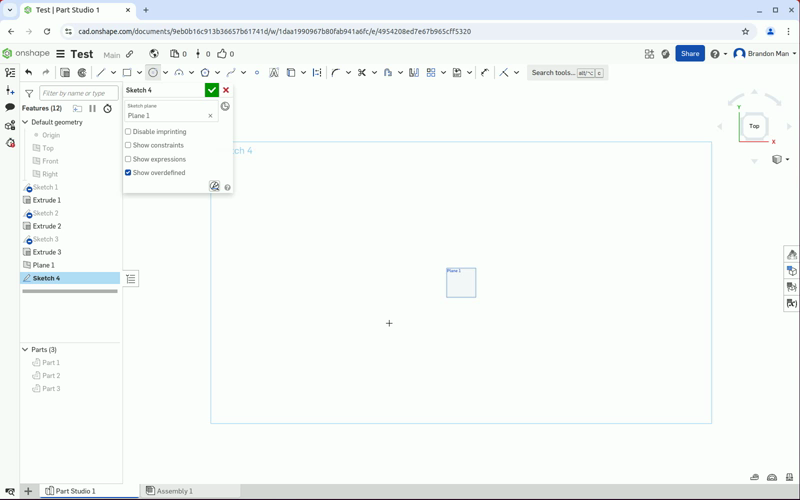
click(389, 322)
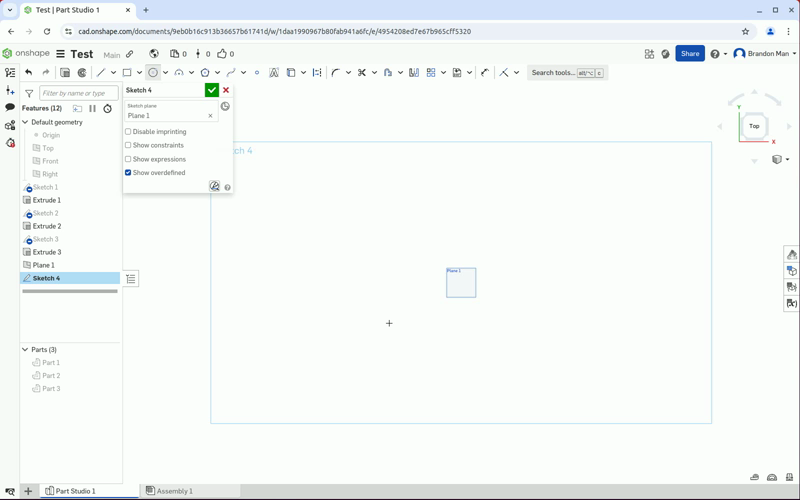
key_up(shift)
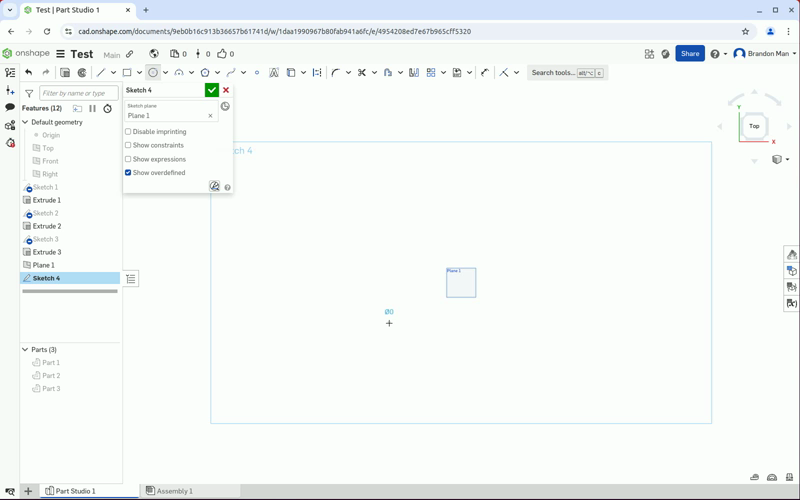
mouse_move(404, 322)
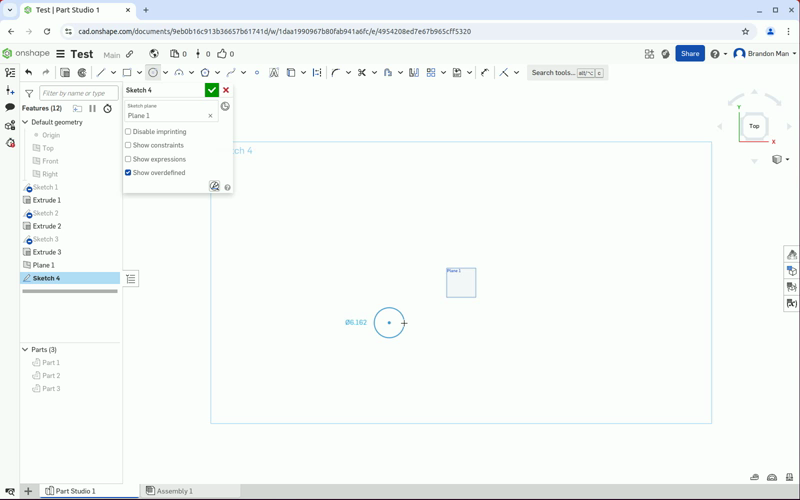
click(404, 322)
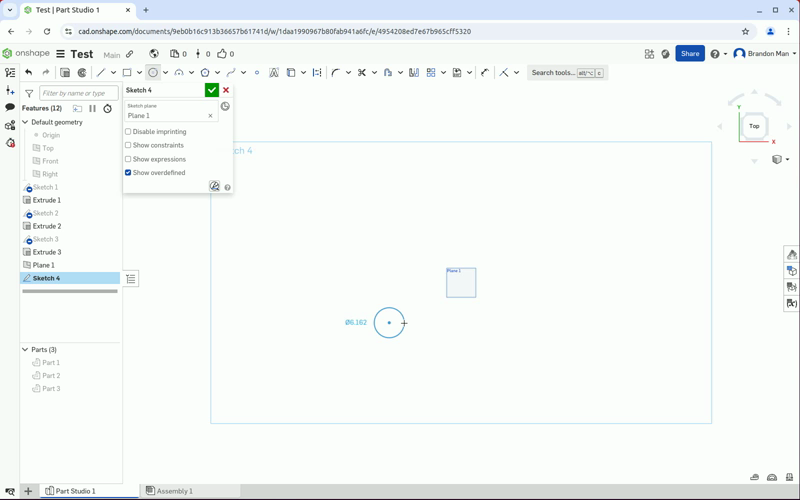
key(esc)
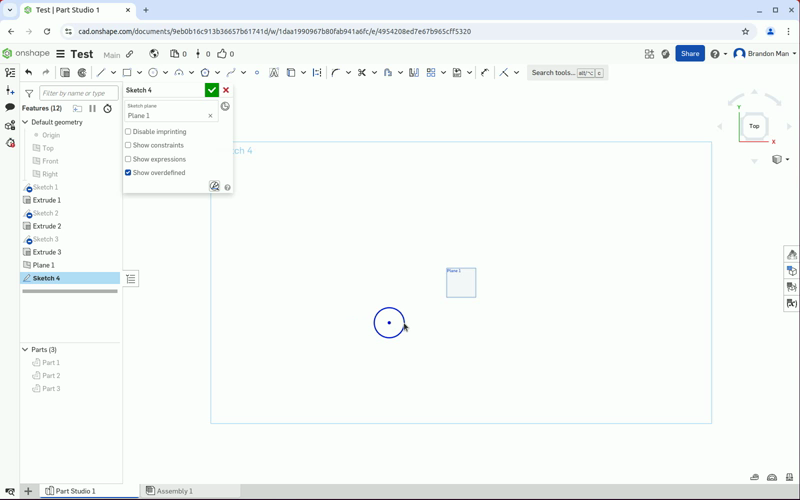
mouse_move(391, 325)
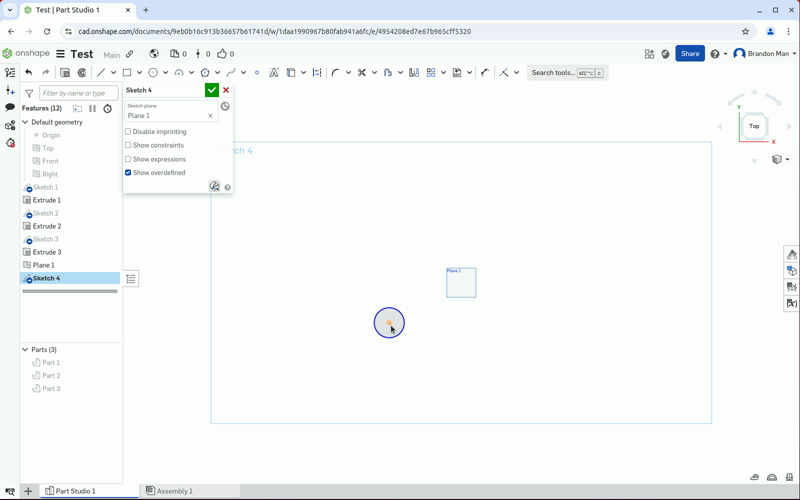
scroll(6)
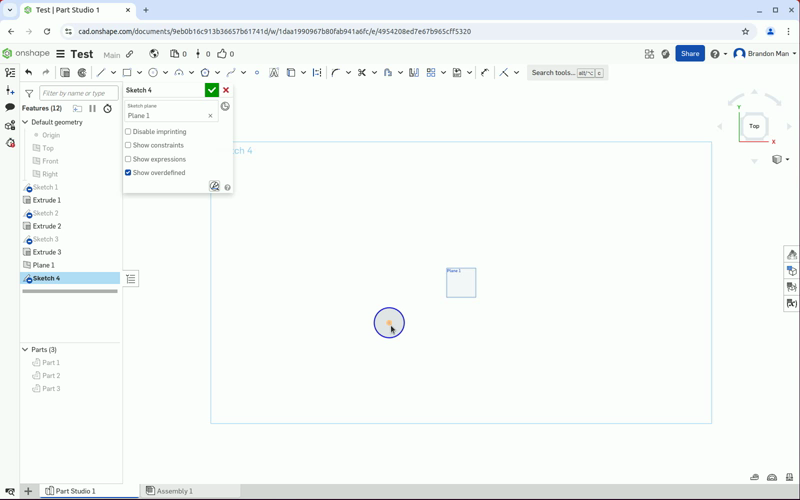
scroll(6)
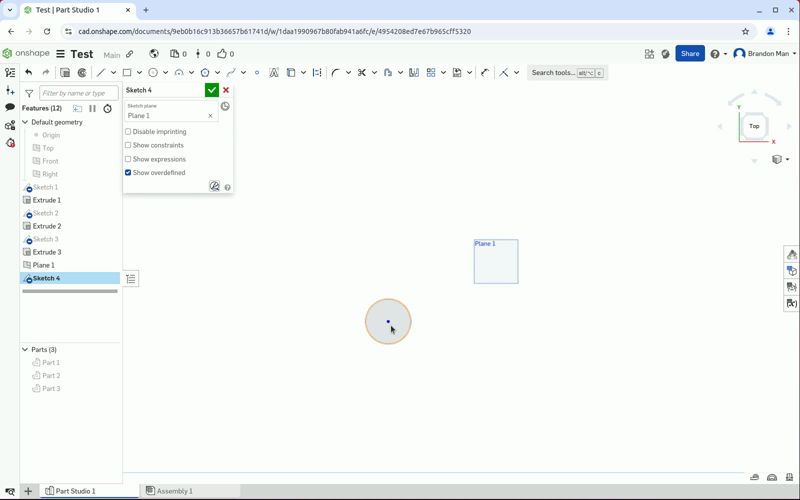
scroll(6)
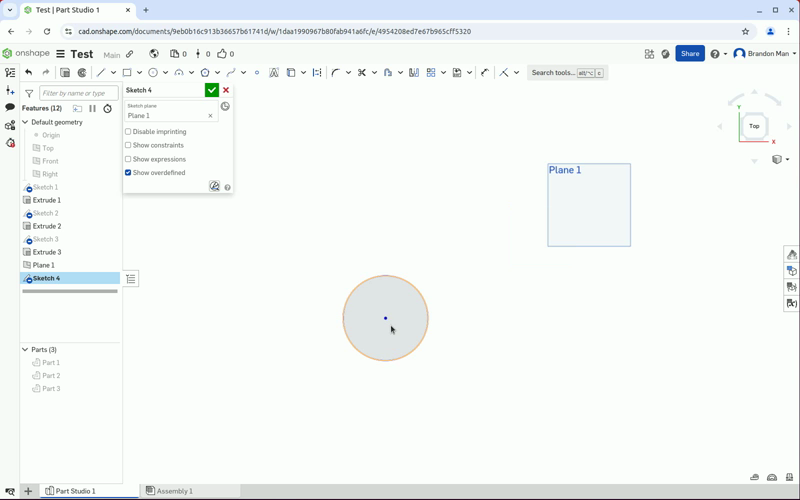
scroll(6)
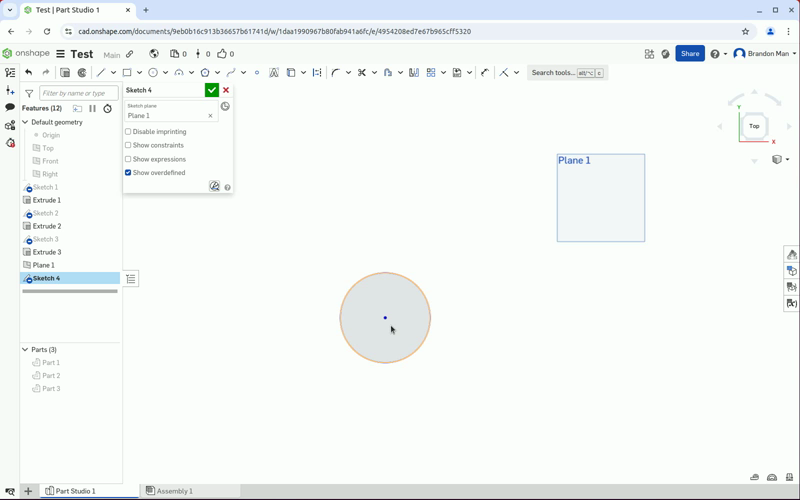
scroll(6)
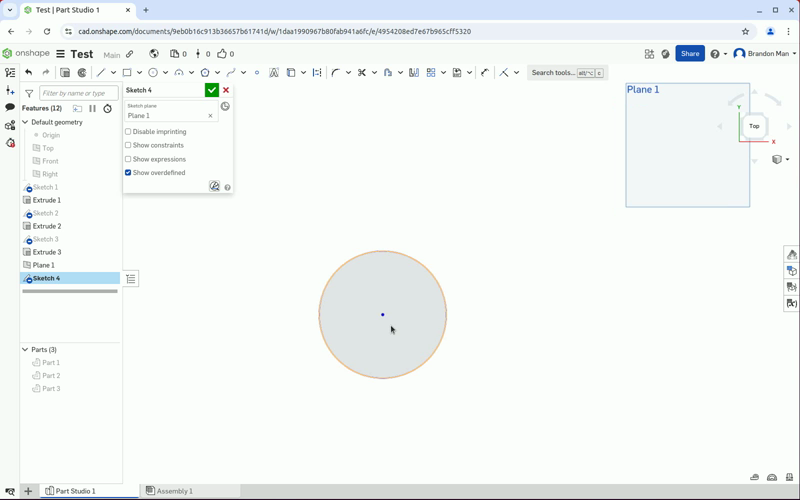
scroll(6)
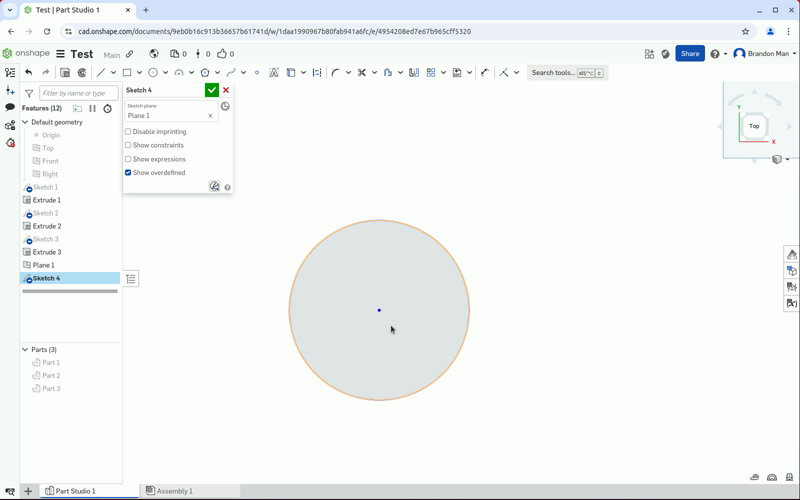
scroll(6)
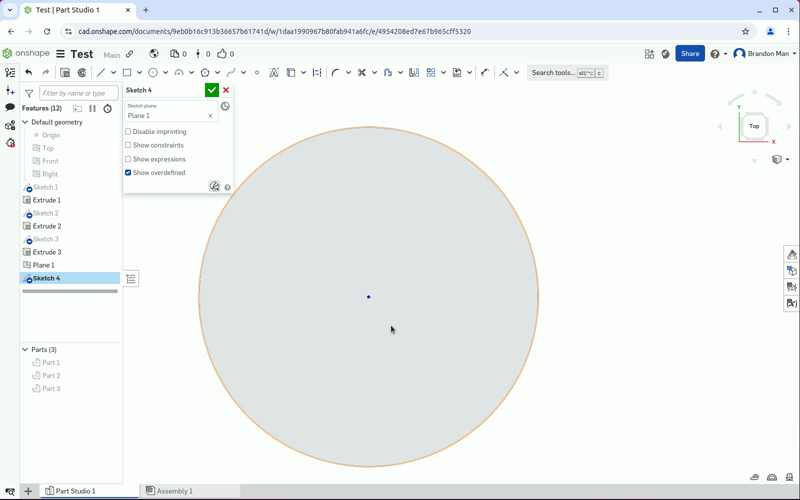
click(391, 325)
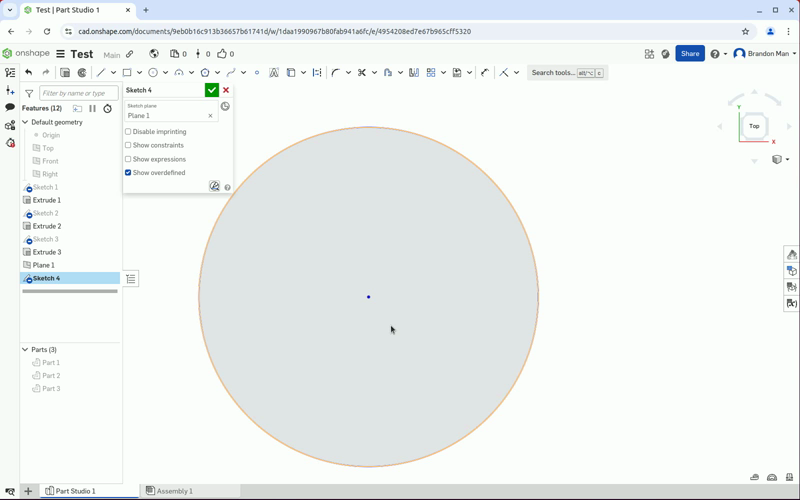
scroll(-6)
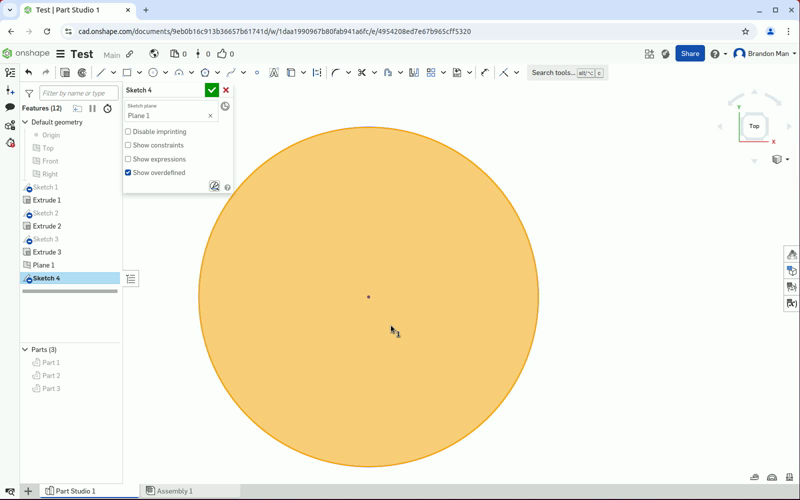
scroll(-6)
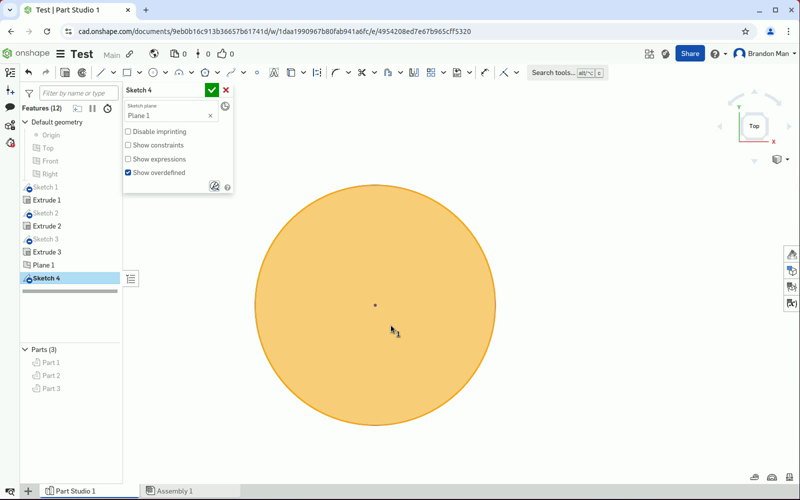
scroll(-6)
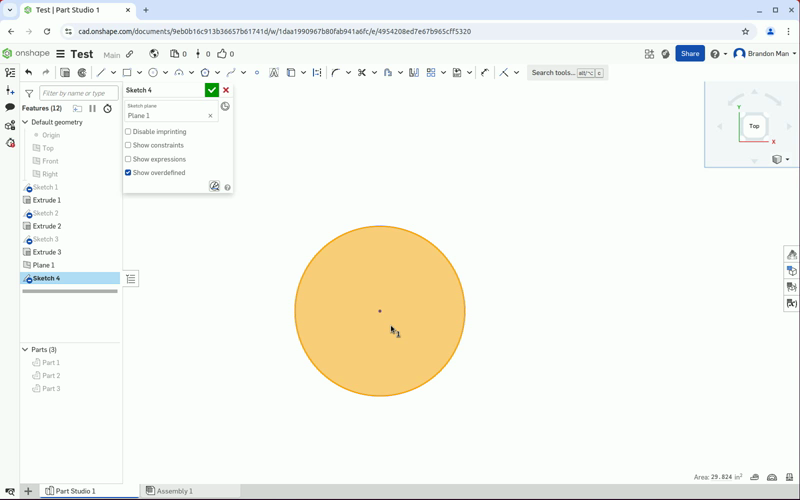
scroll(-6)
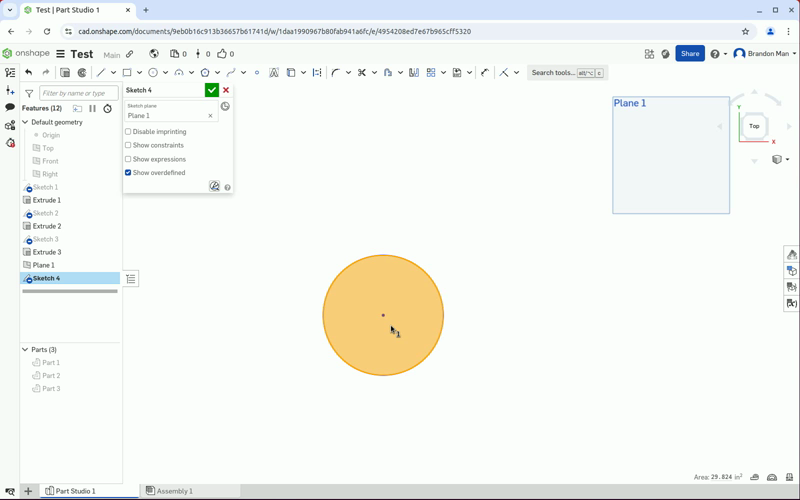
scroll(-6)
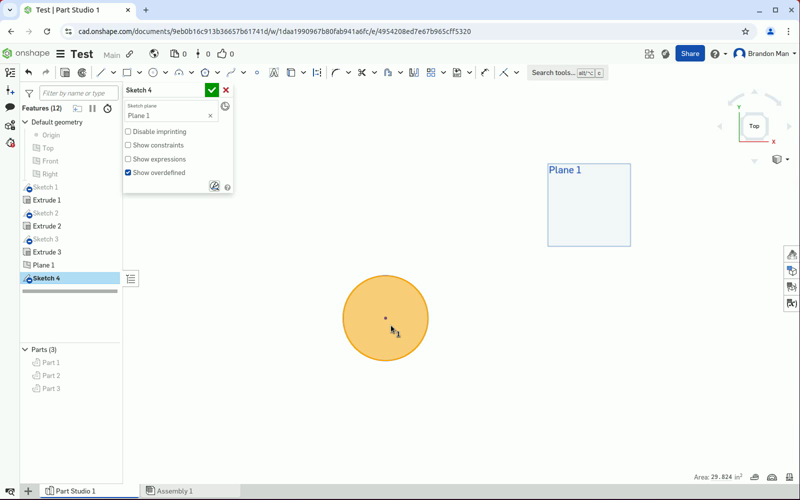
scroll(-6)
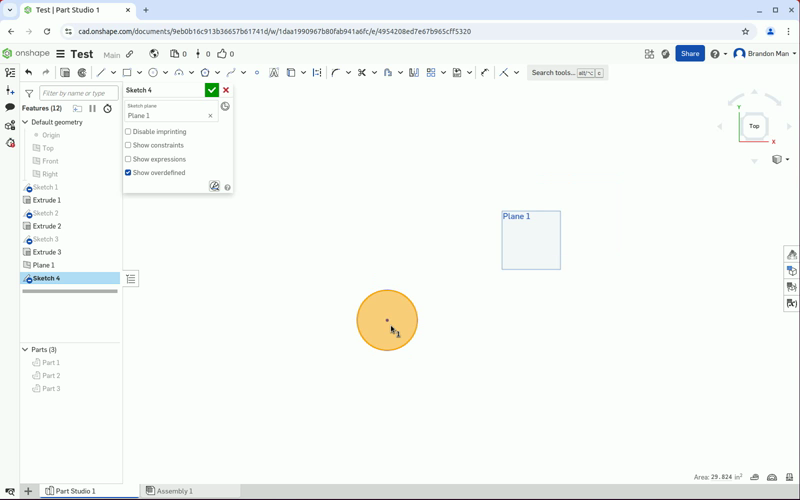
scroll(-6)
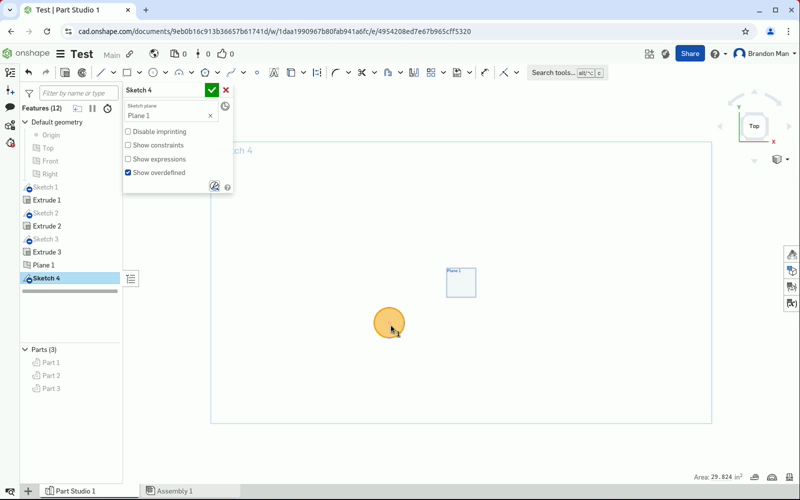
mouse_move(73, 352)
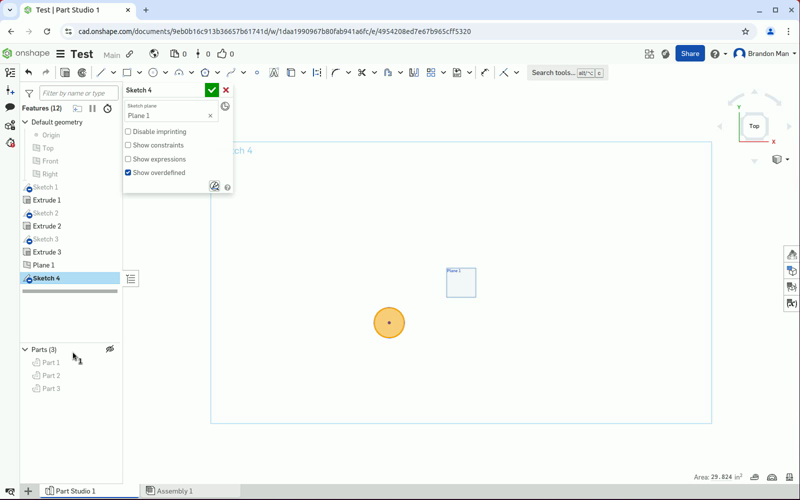
key(shift+y)
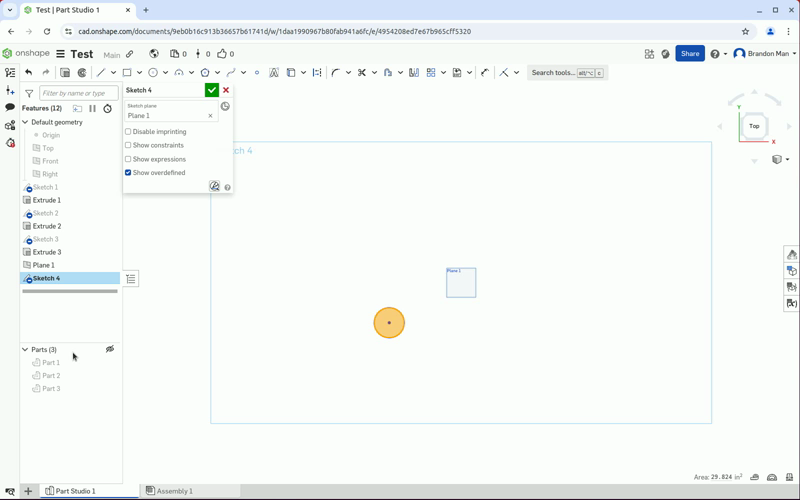
key(shift+e)
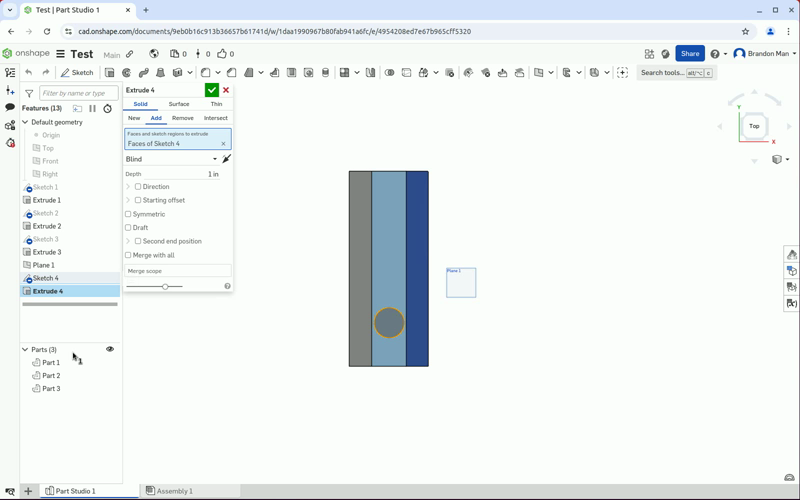
mouse_move(143, 106)
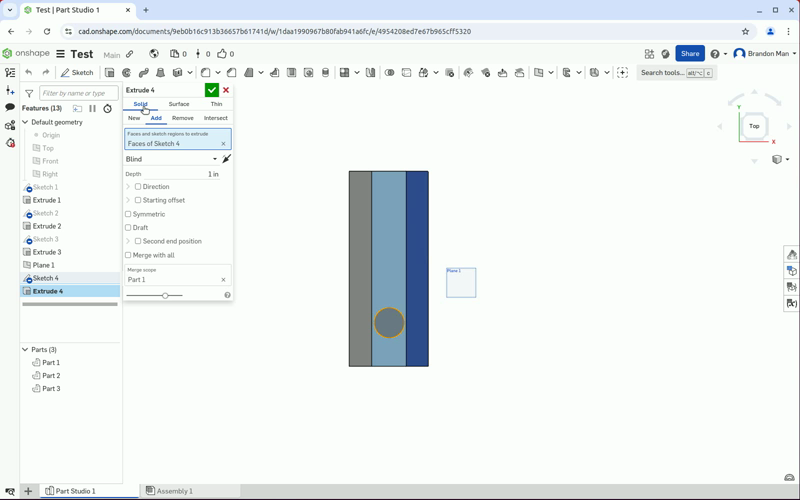
click(143, 106)
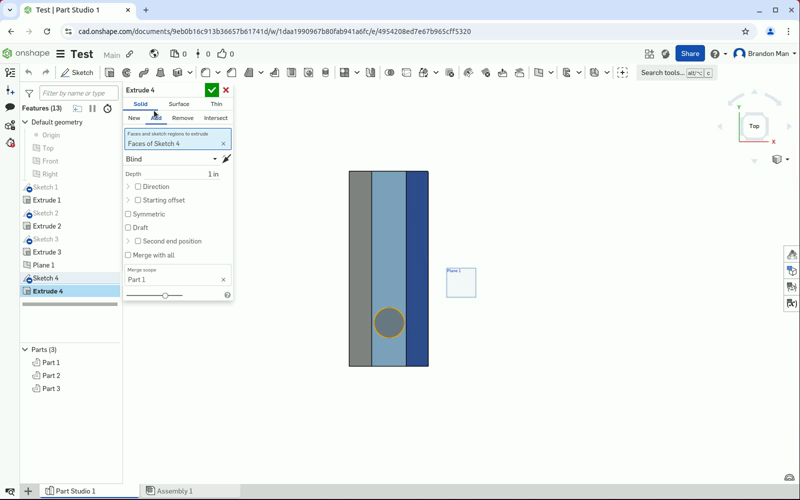
mouse_move(186, 120)
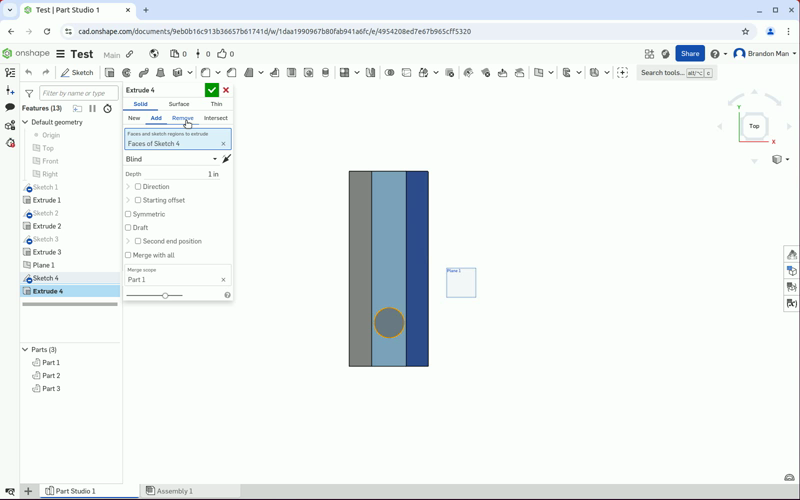
click(186, 120)
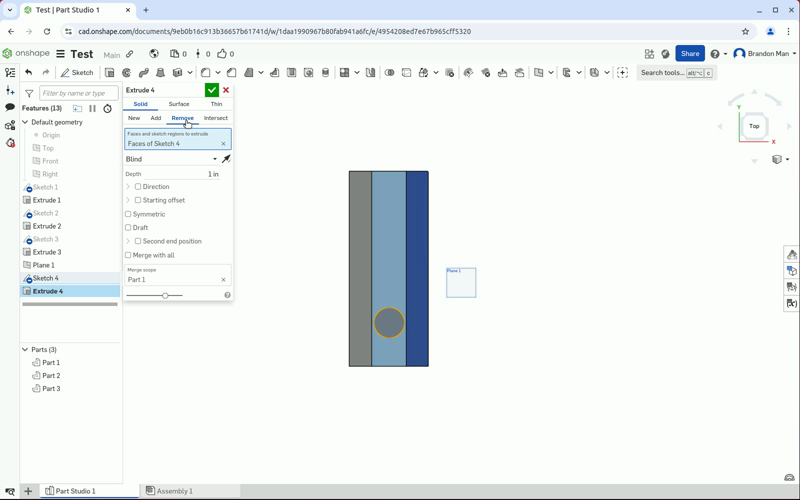
key(tab, 4)
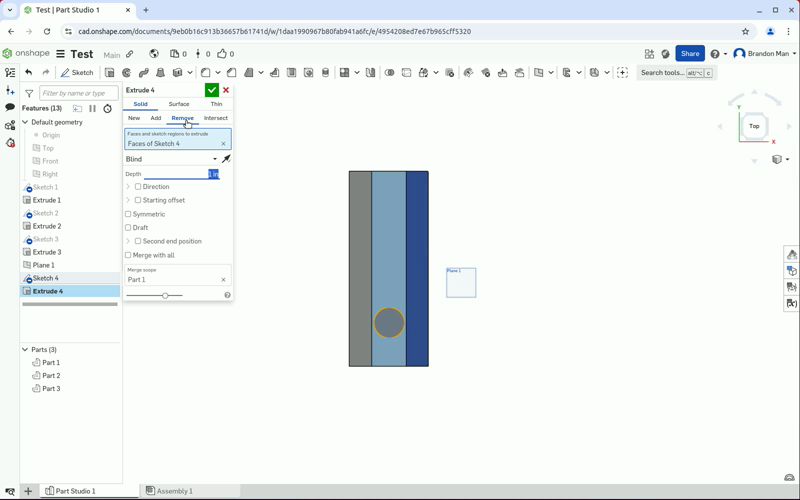
text(12.998)
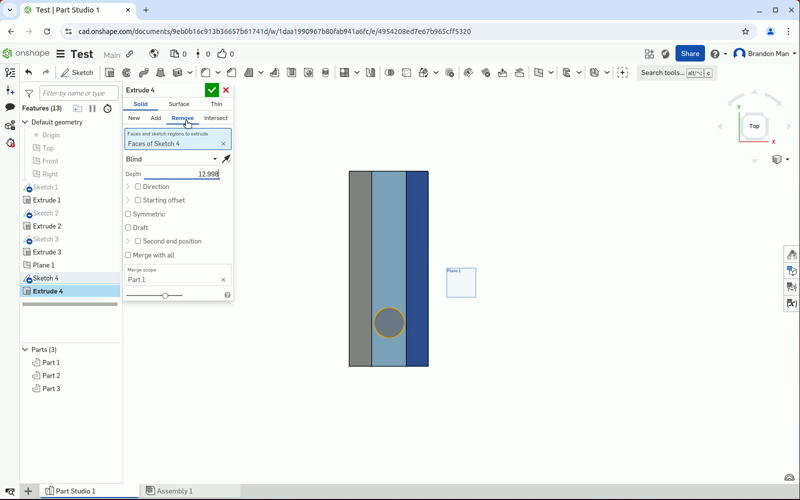
key(tab, 6)
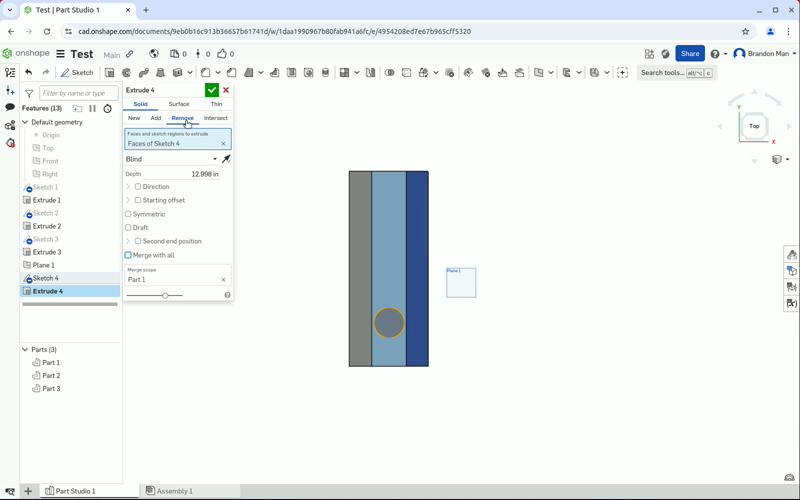
key(space)
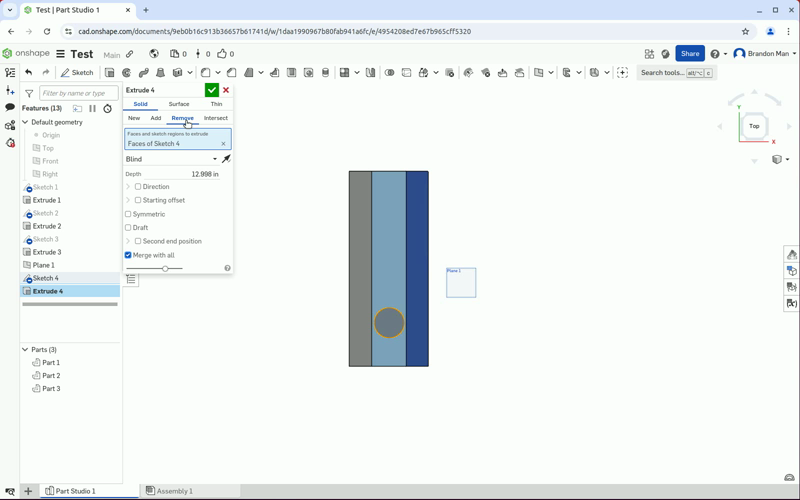
key(enter)
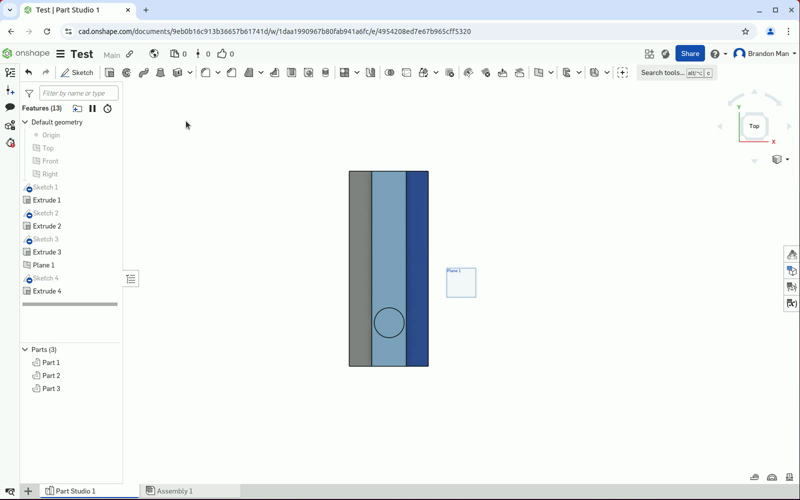
key(shift+h)
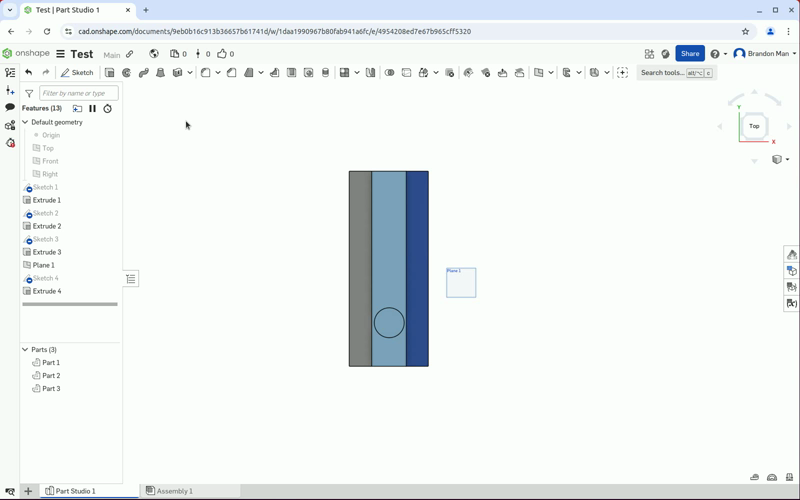
key(shift+h)
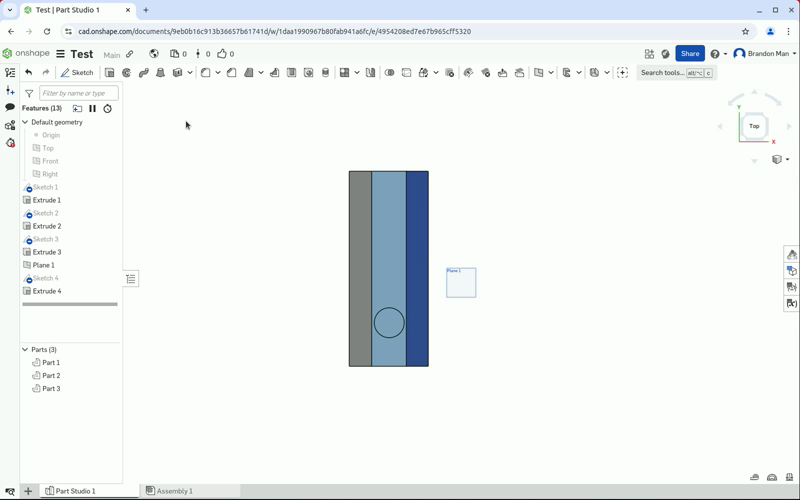
mouse_move(73, 189)
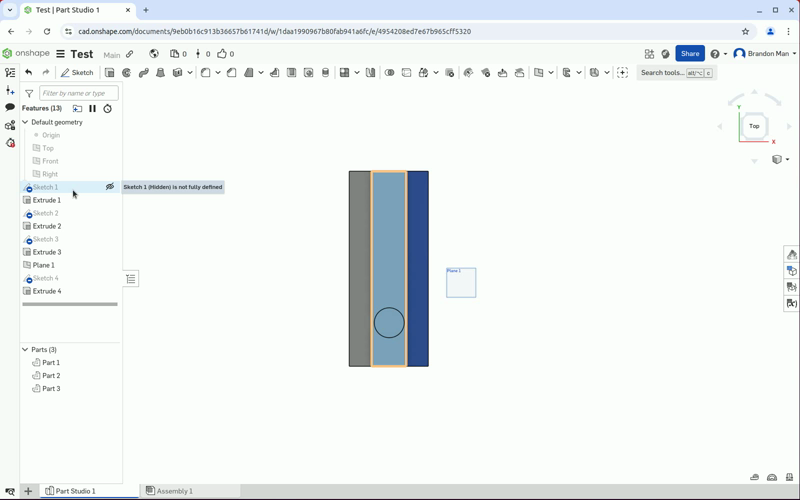
click(73, 189)
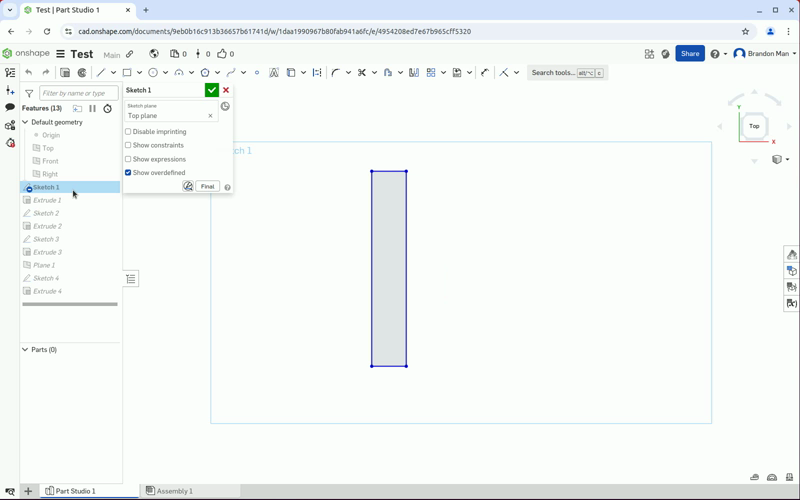
mouse_move(229, 92)
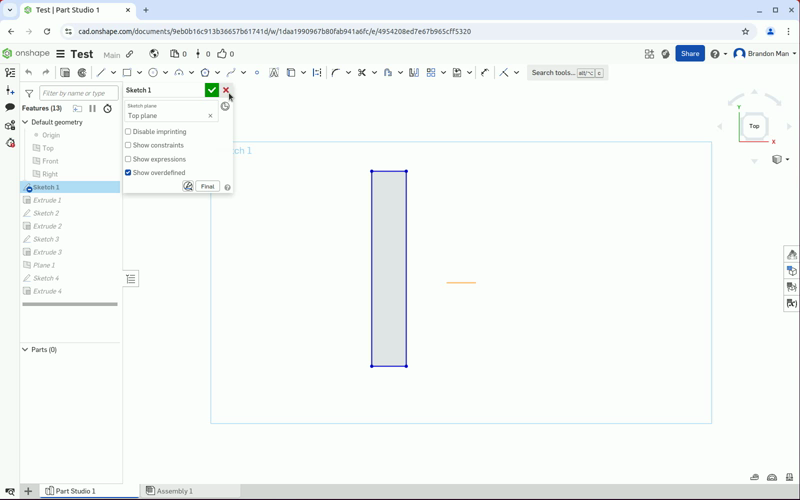
click(229, 92)
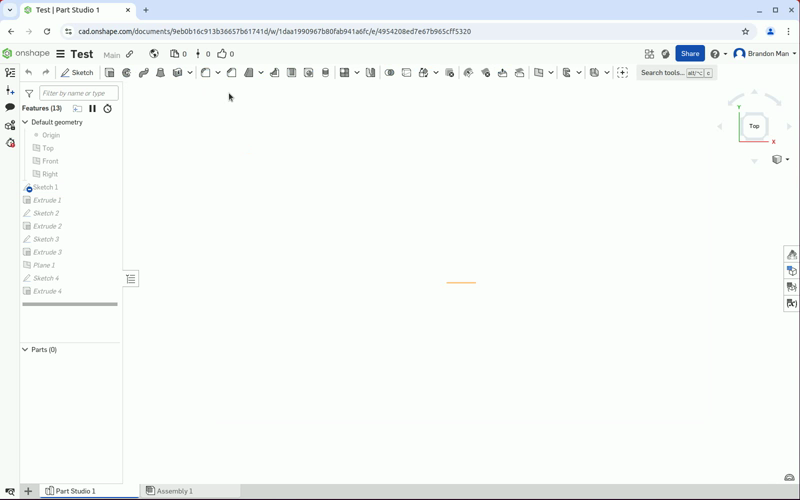
key(shift+s)
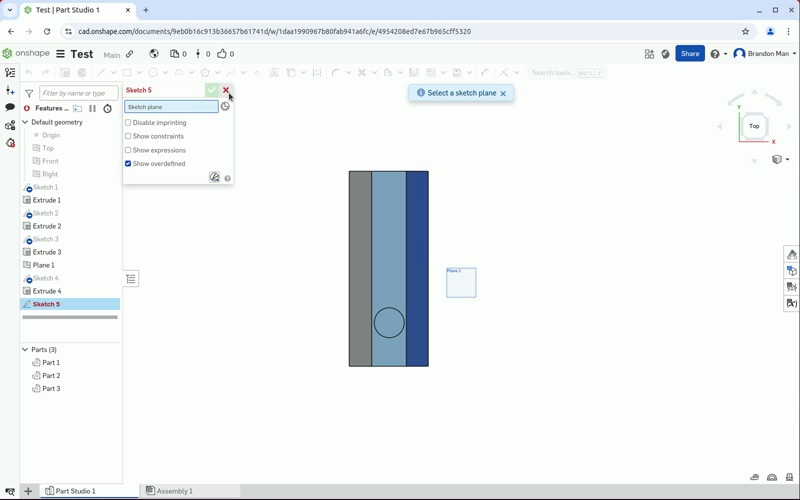
mouse_move(73, 267)
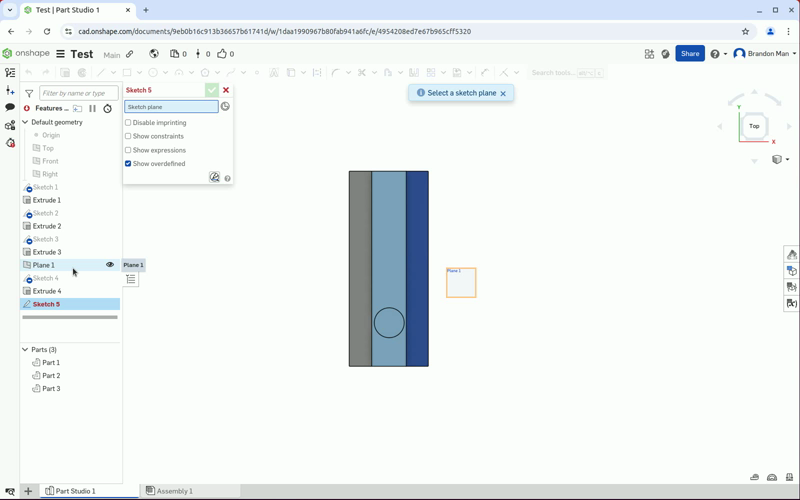
click(73, 267)
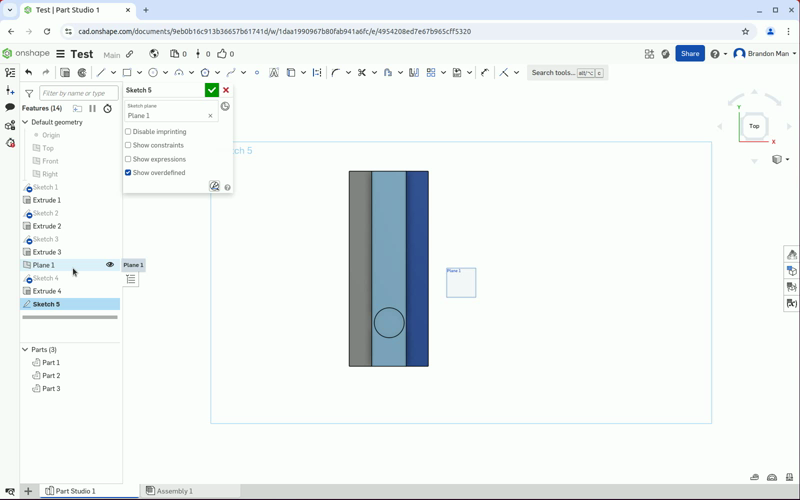
mouse_move(73, 352)
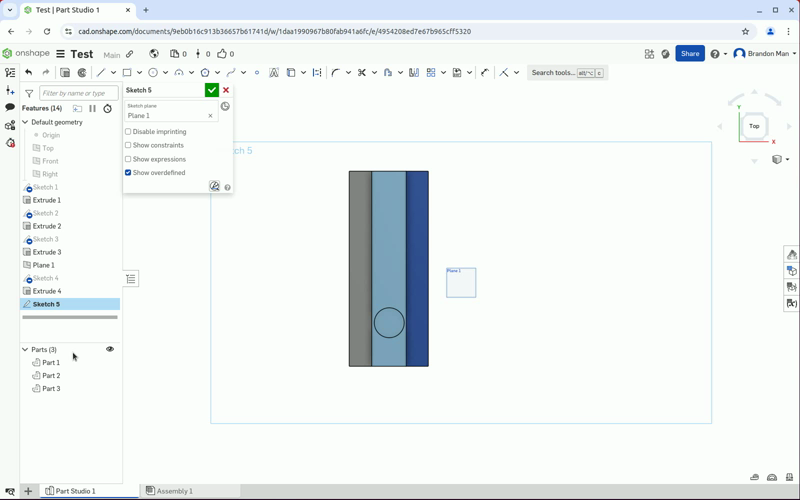
key(y)
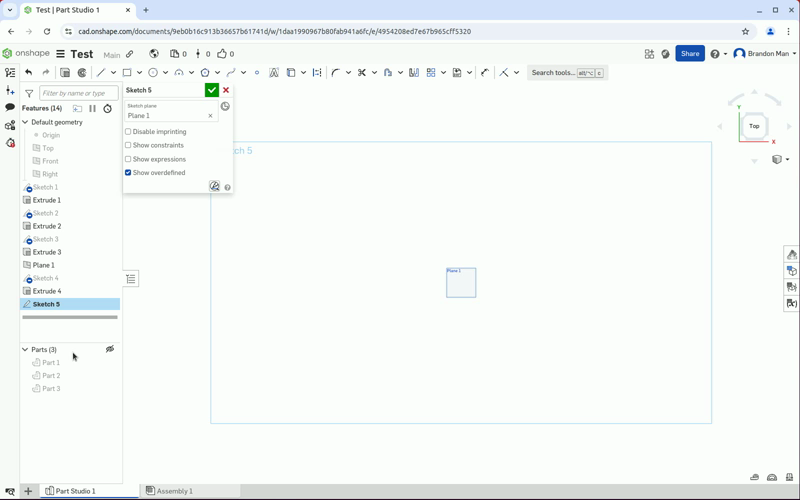
key(c)
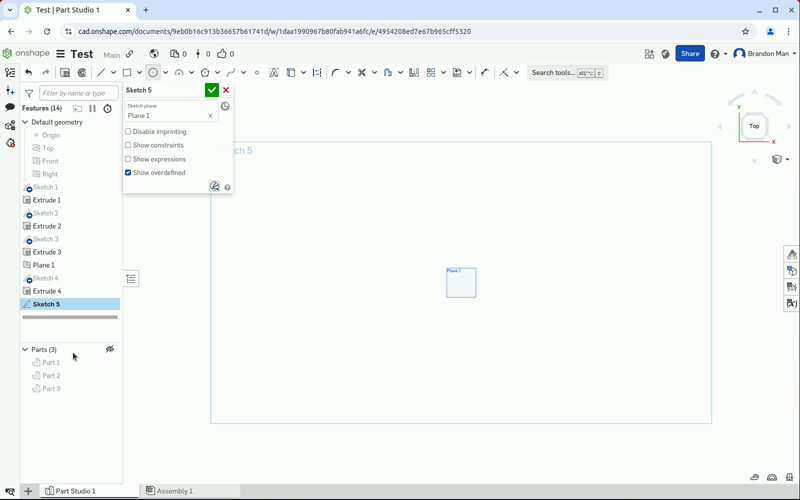
key_down(shift)
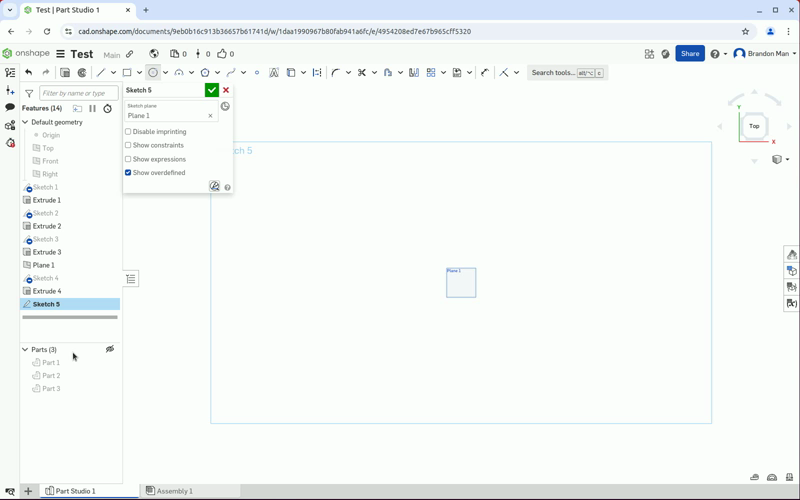
mouse_move(389, 215)
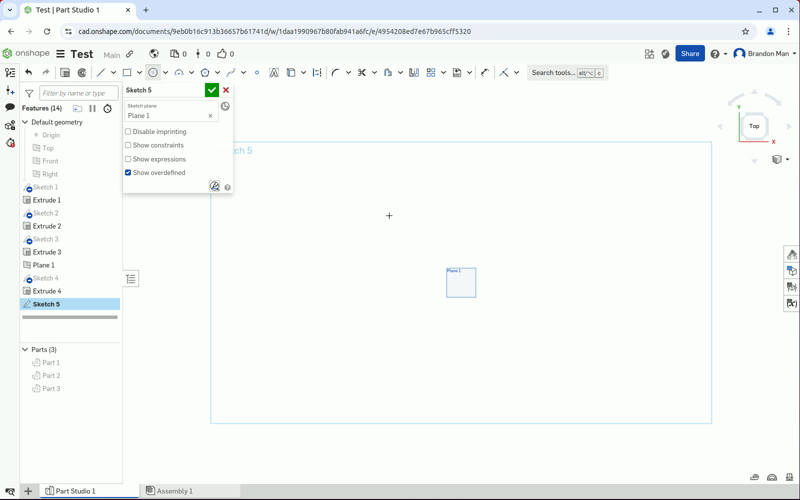
click(389, 215)
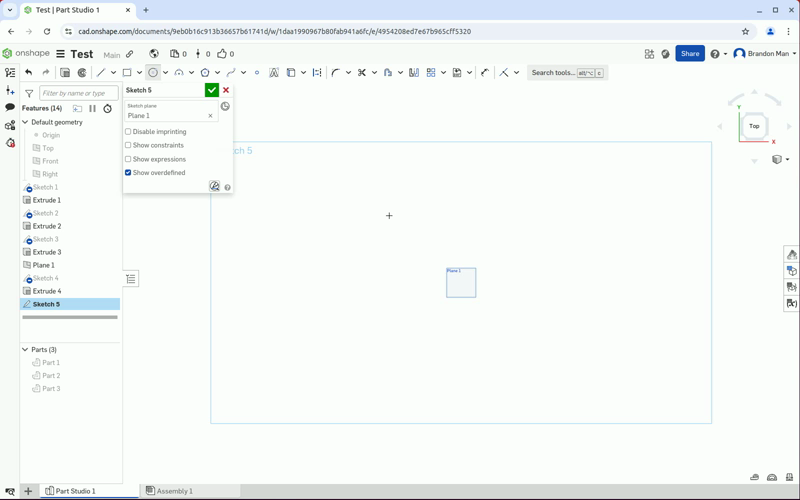
key_up(shift)
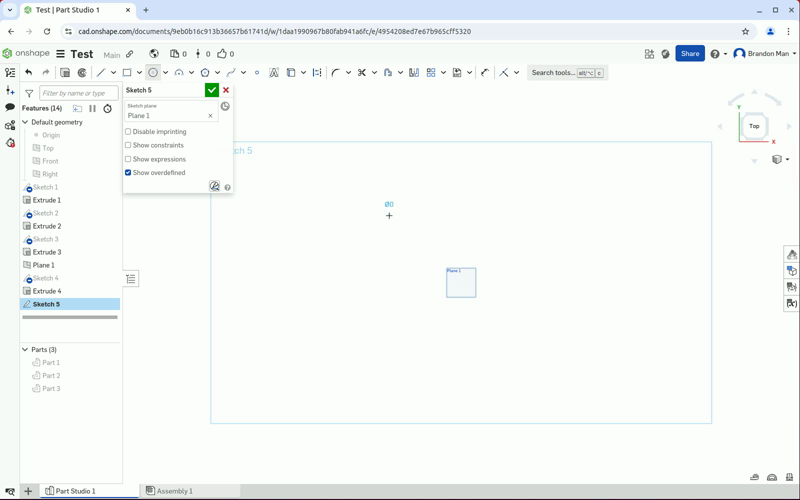
mouse_move(404, 215)
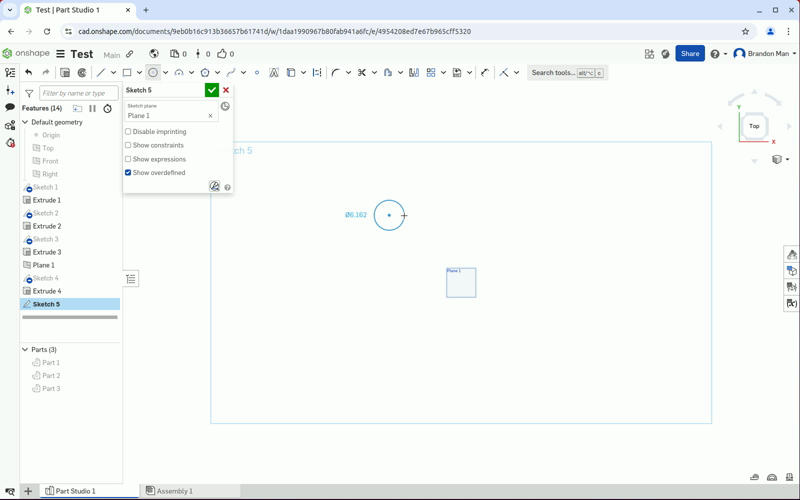
click(404, 215)
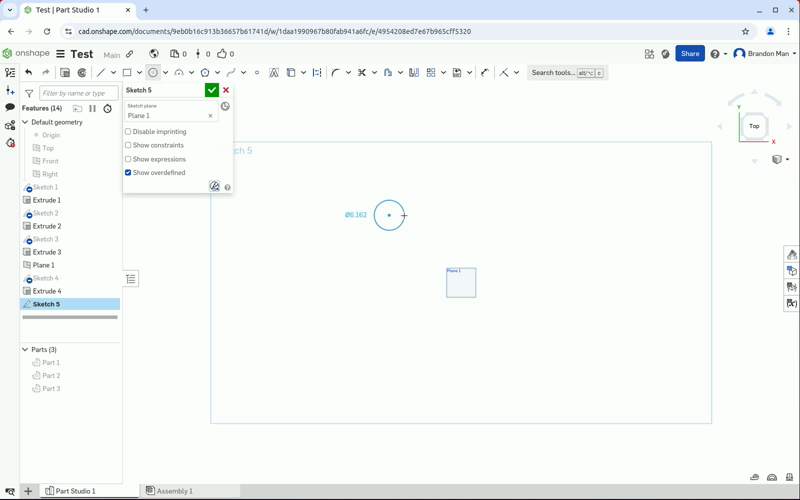
key(esc)
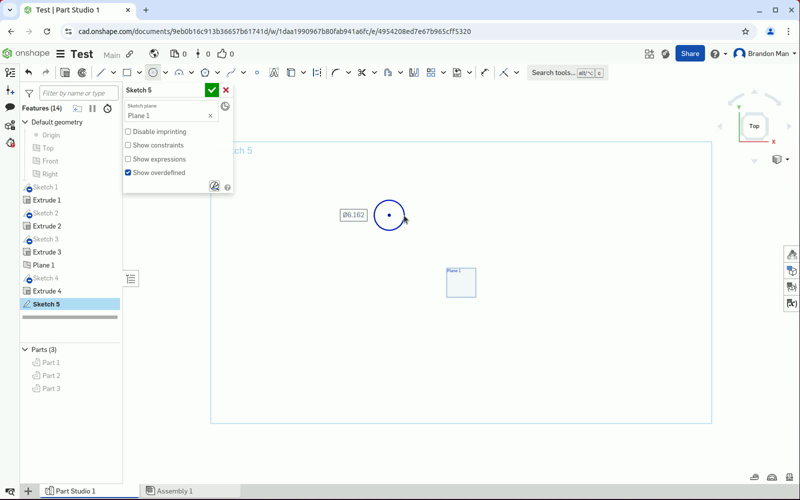
mouse_move(396, 221)
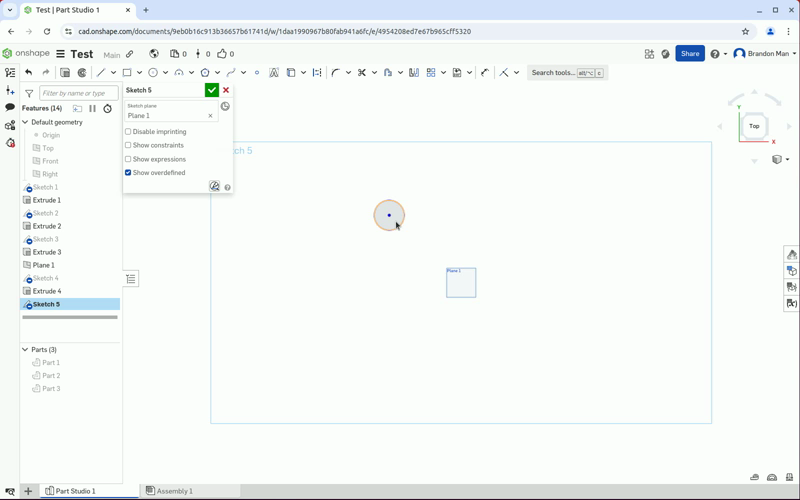
scroll(6)
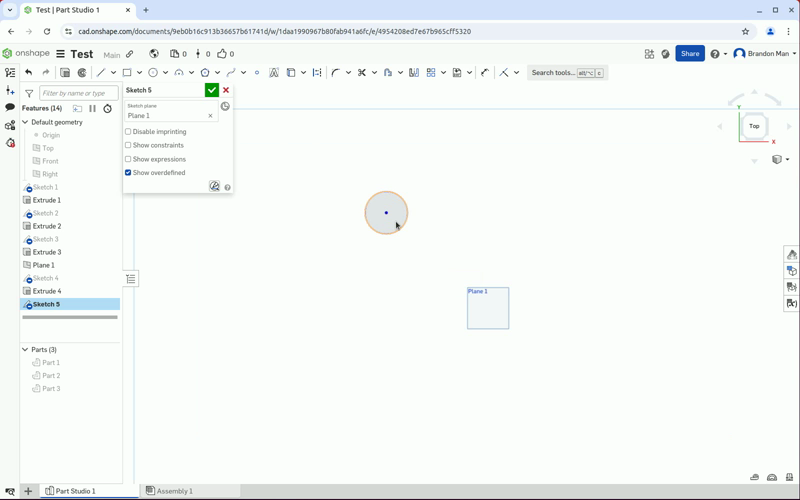
scroll(6)
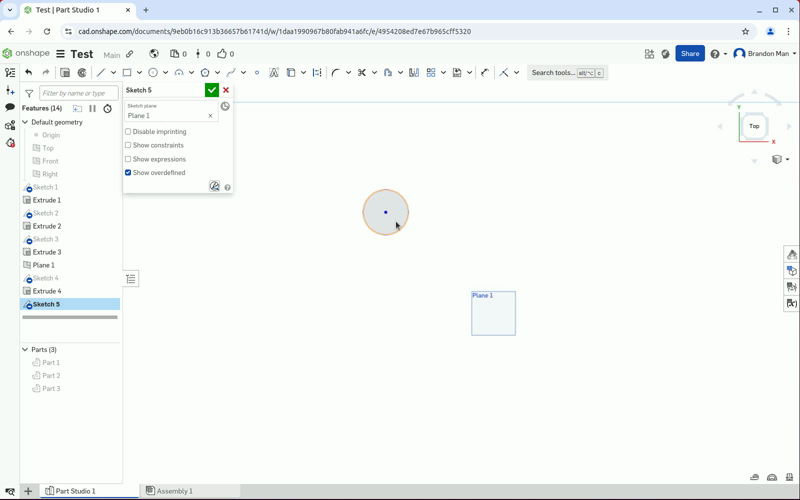
scroll(6)
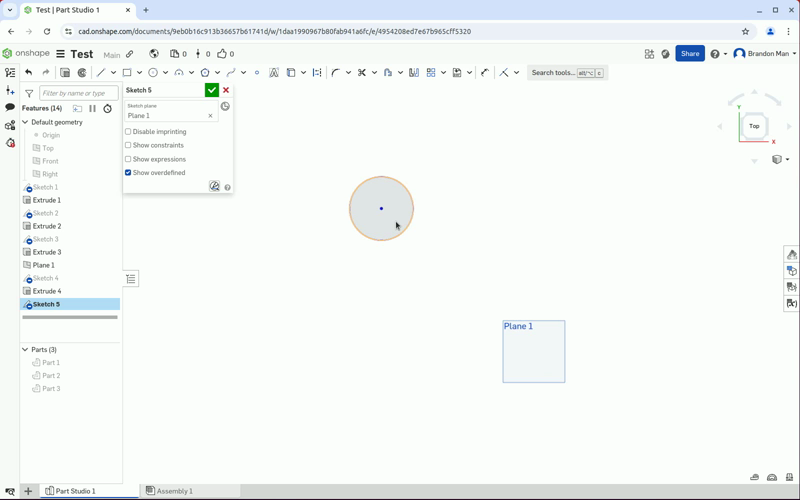
scroll(6)
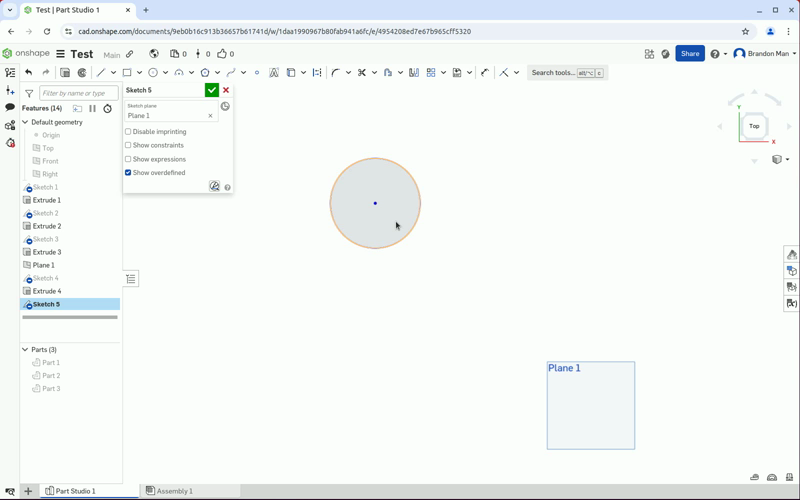
scroll(6)
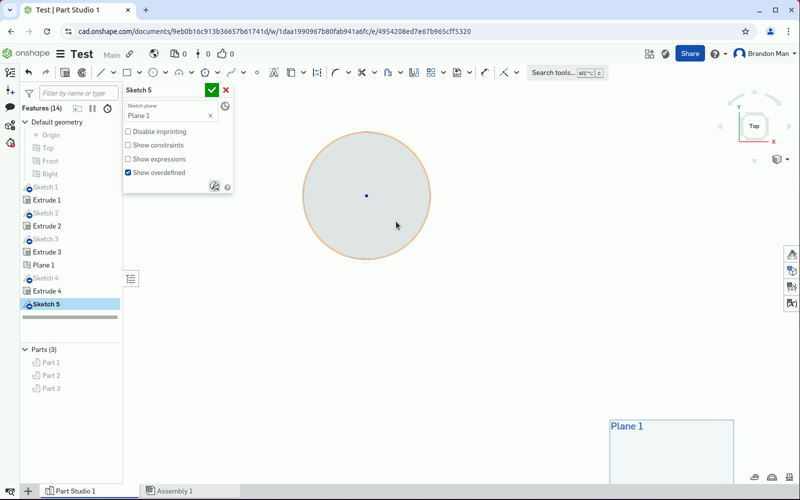
scroll(6)
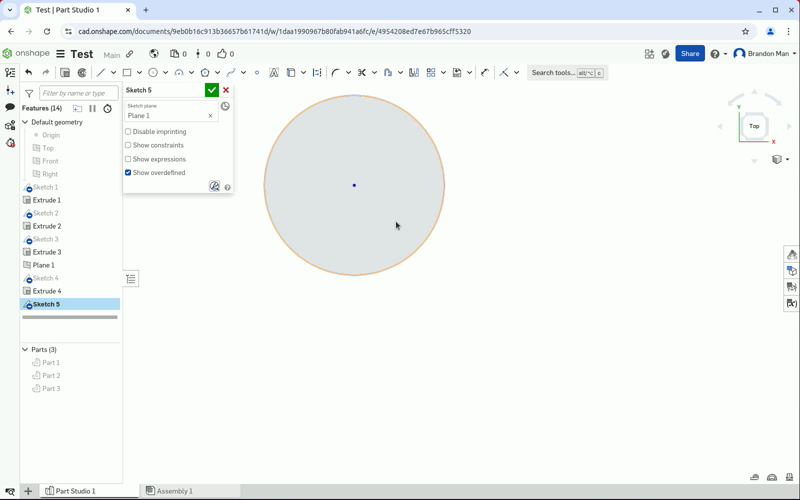
scroll(6)
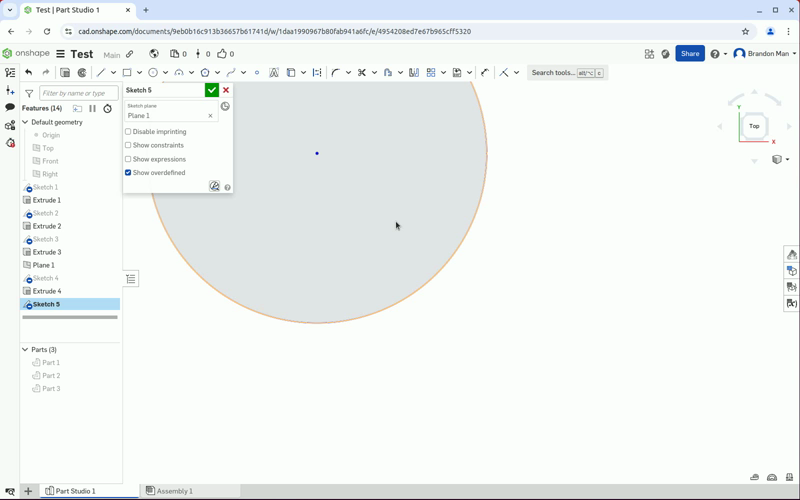
click(396, 221)
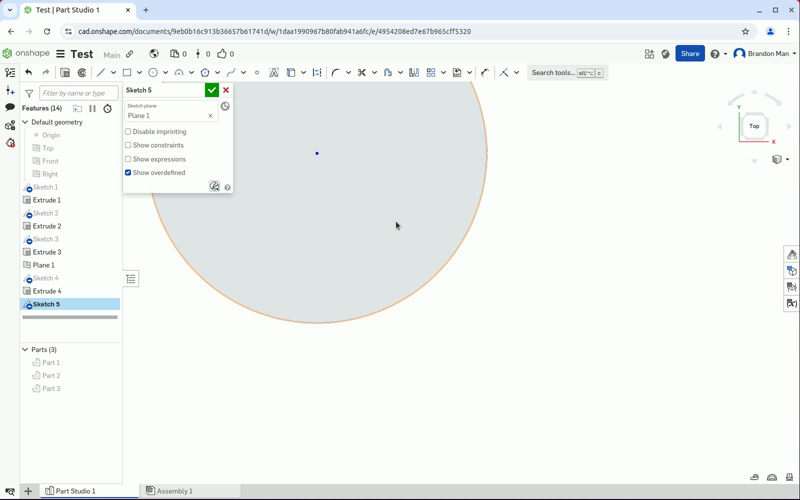
scroll(-6)
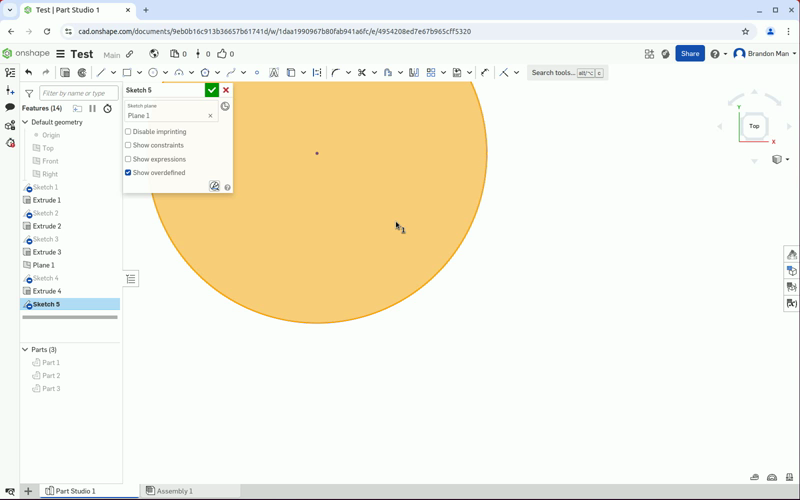
scroll(-6)
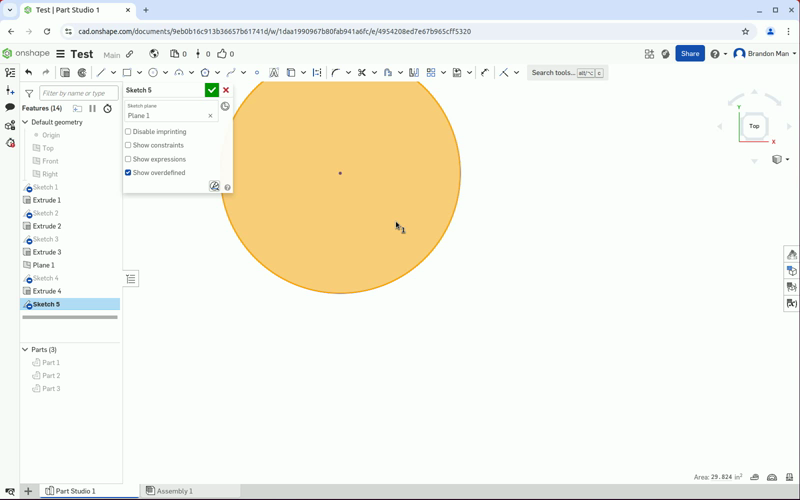
scroll(-6)
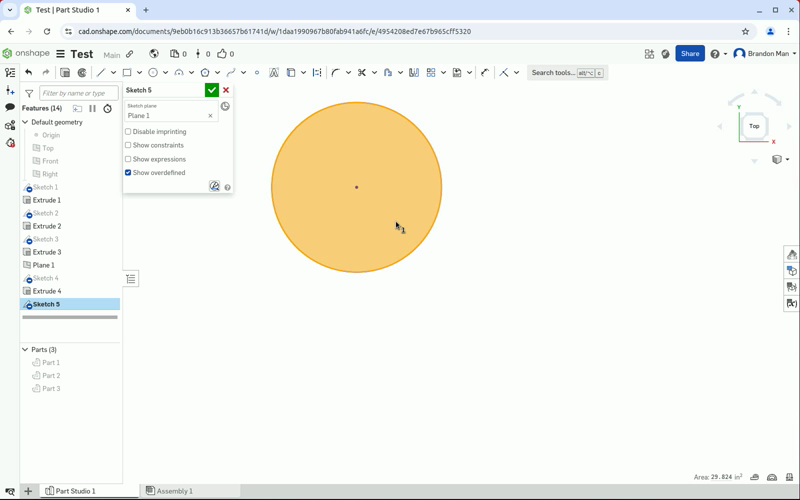
scroll(-6)
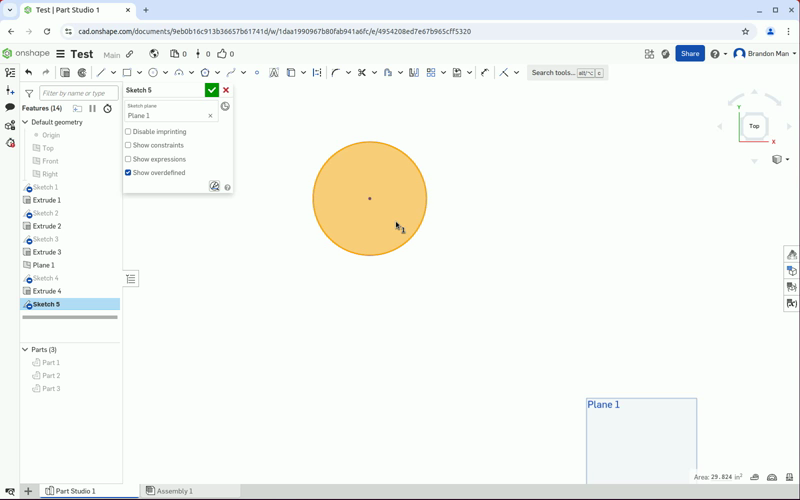
scroll(-6)
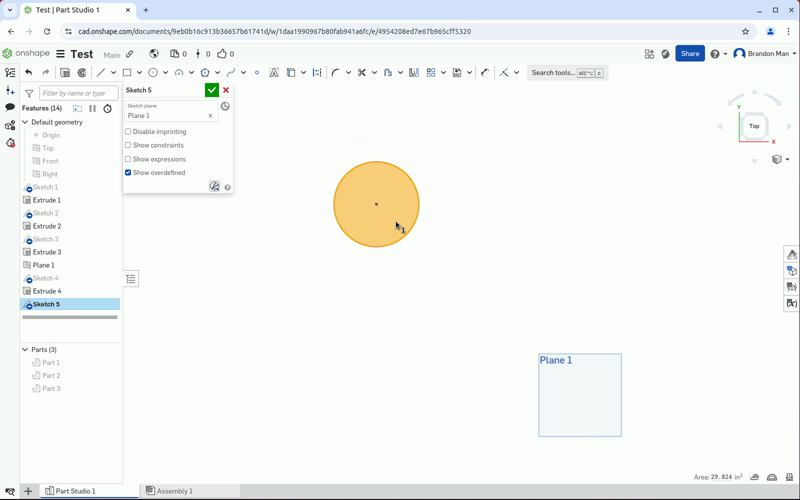
scroll(-6)
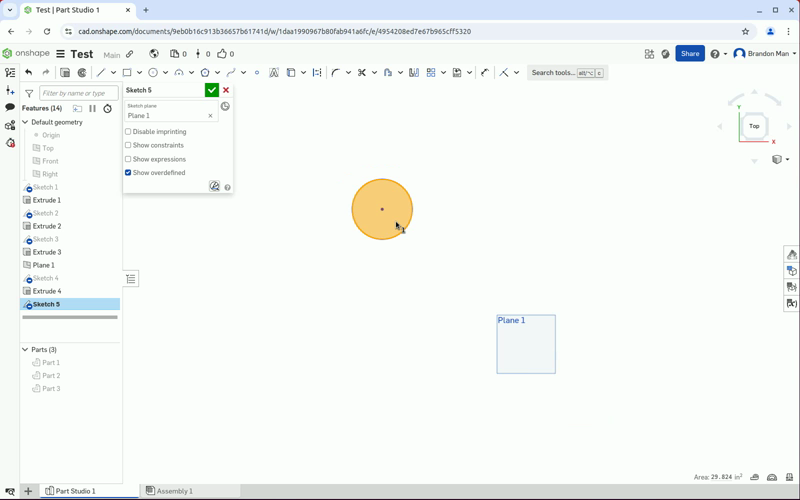
scroll(-6)
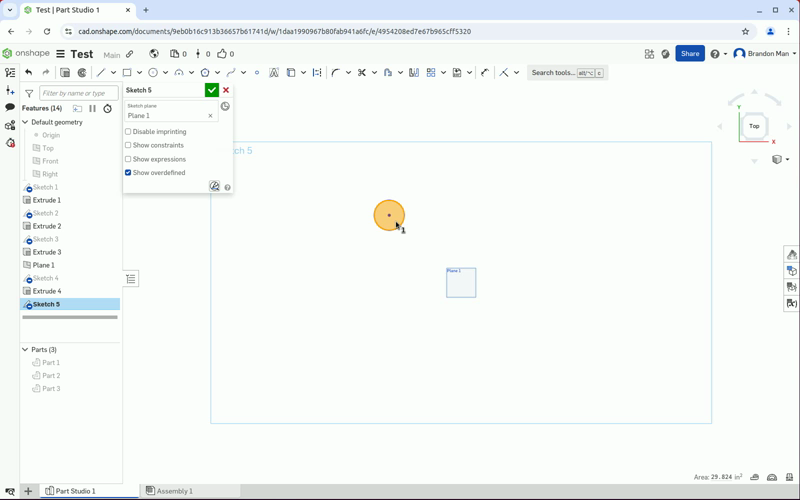
mouse_move(73, 352)
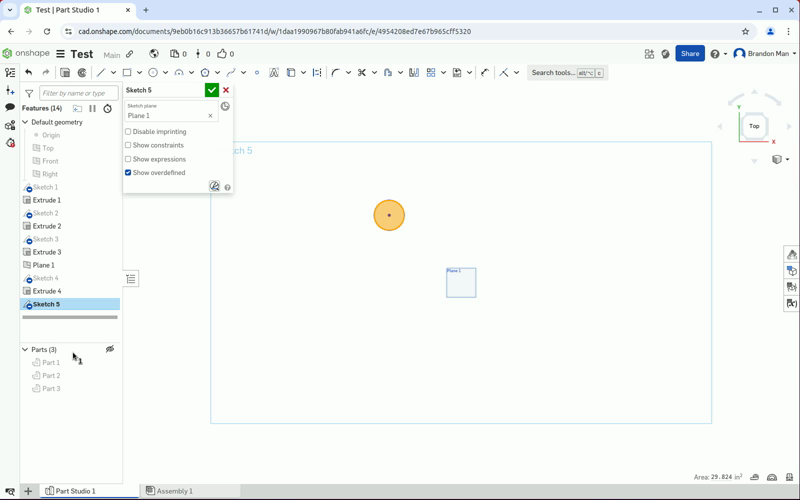
key(shift+y)
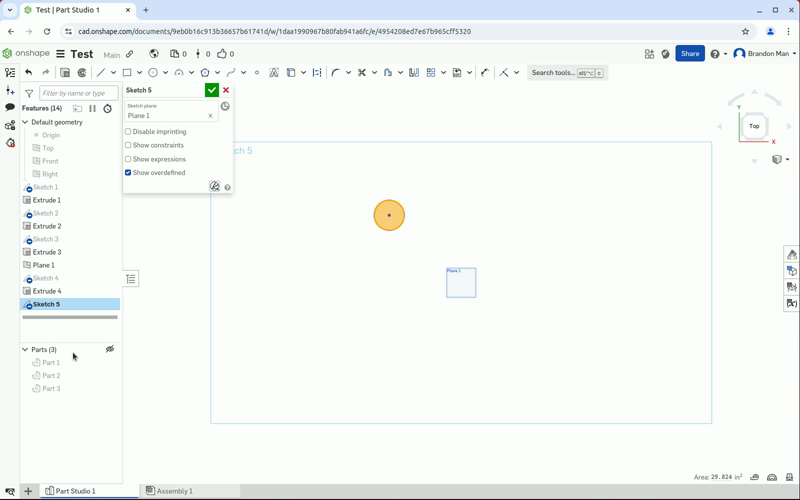
key(shift+e)
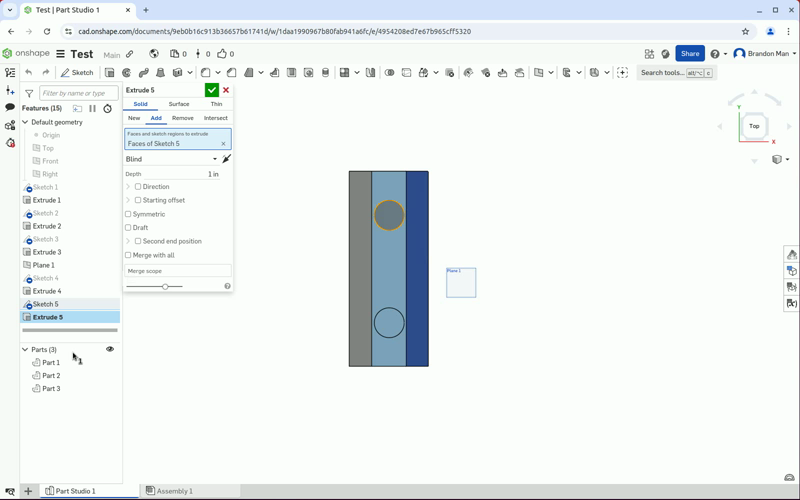
mouse_move(143, 106)
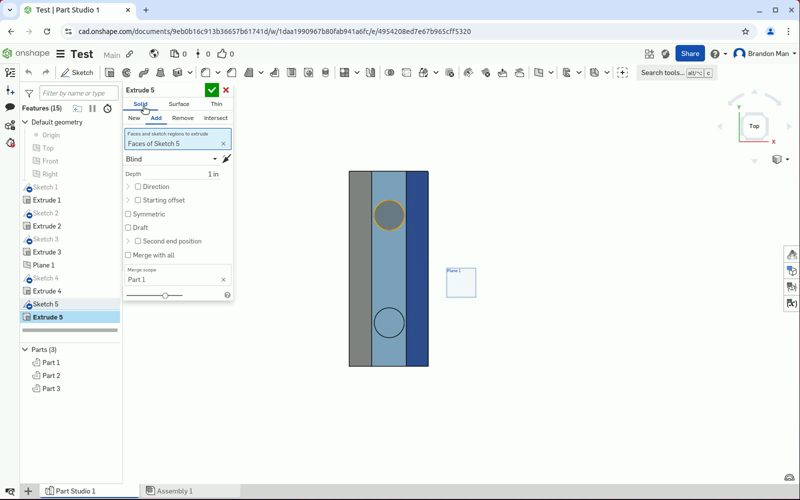
click(143, 106)
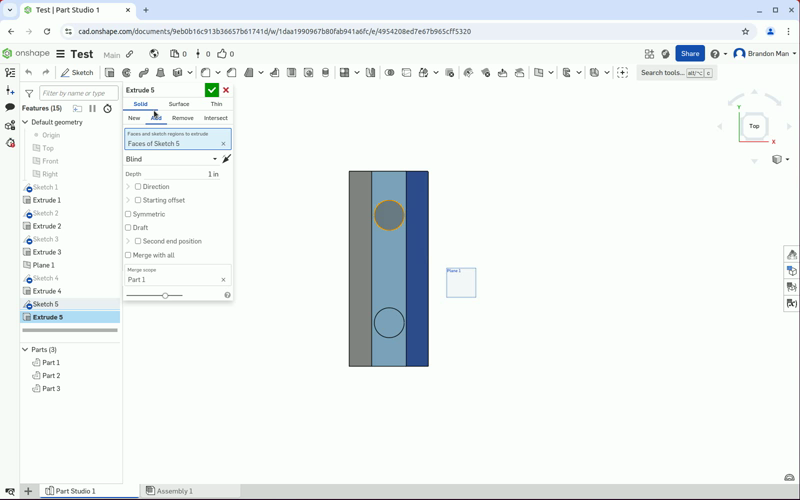
mouse_move(186, 120)
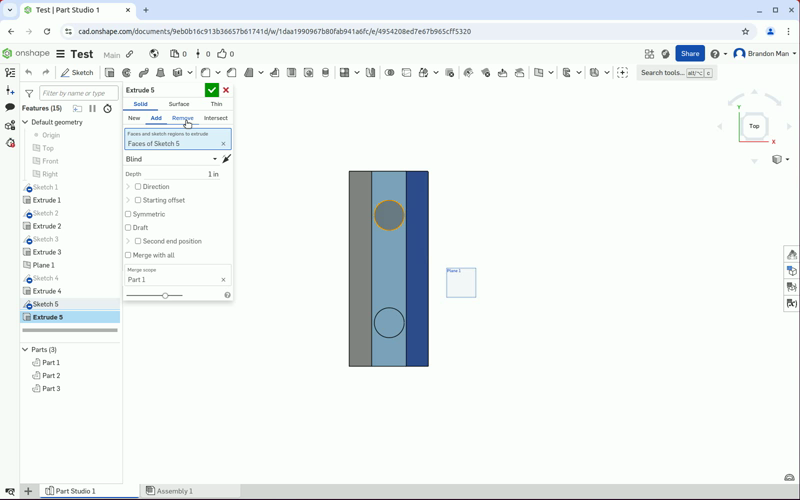
click(186, 120)
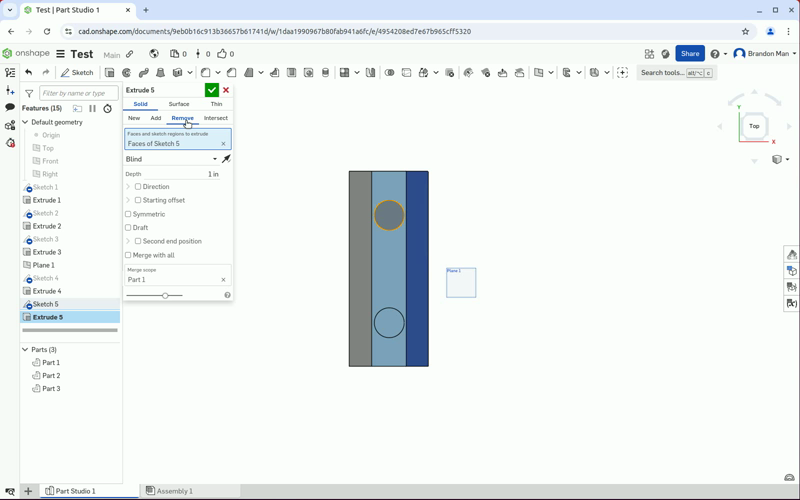
key(tab, 4)
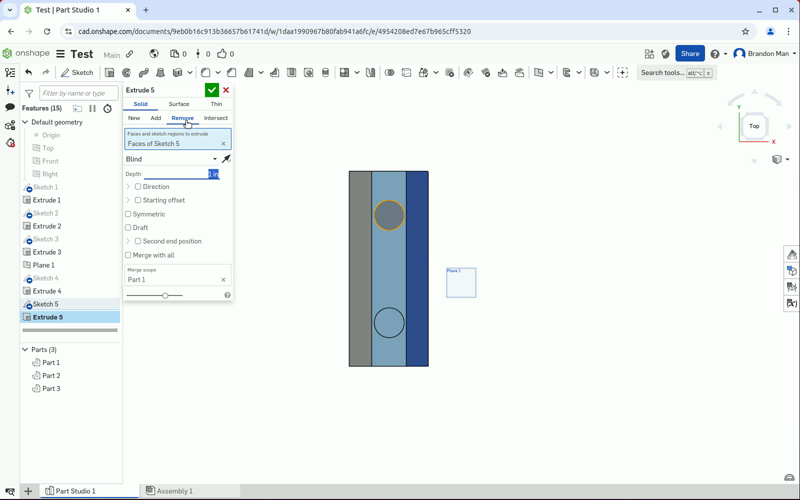
text(12.998)
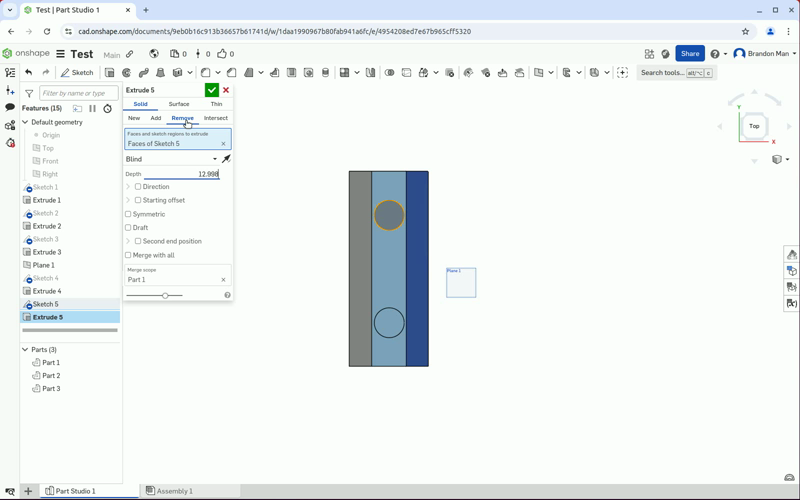
key(tab, 6)
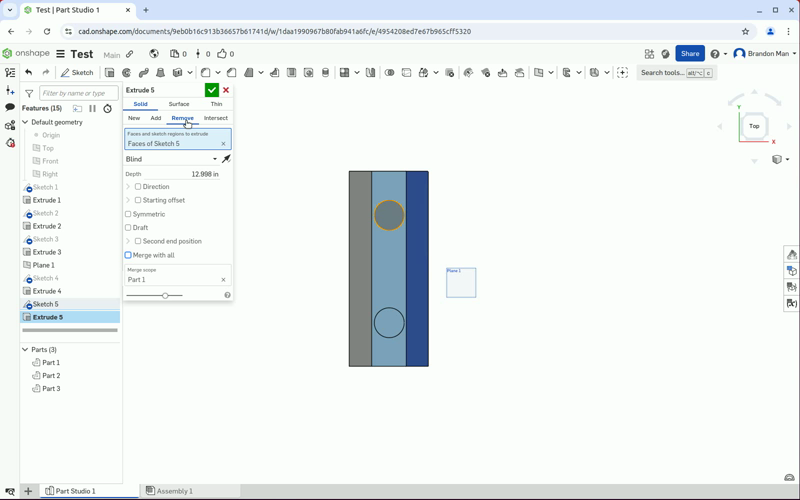
key(space)
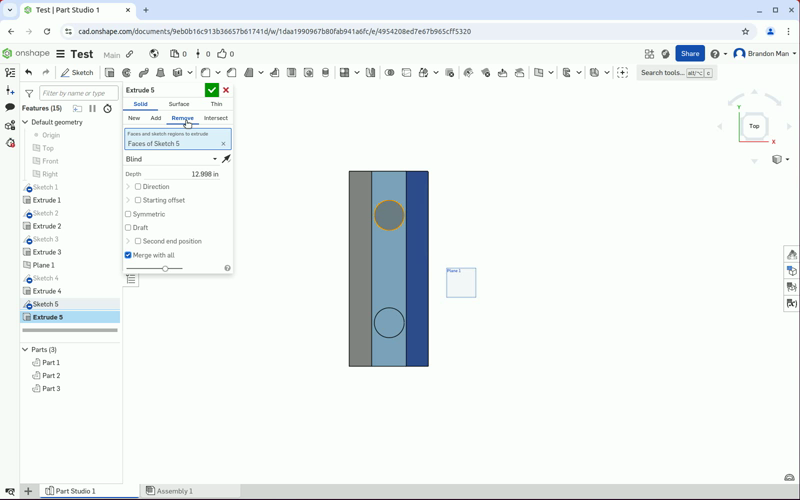
key(enter)
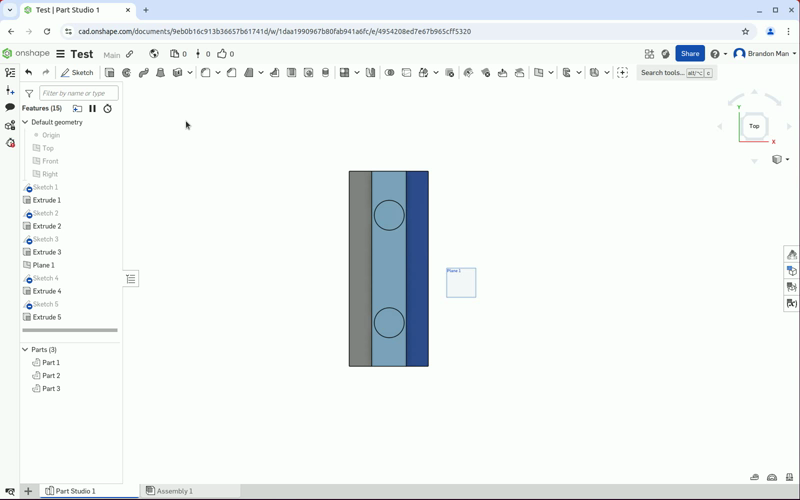
key(shift+h)
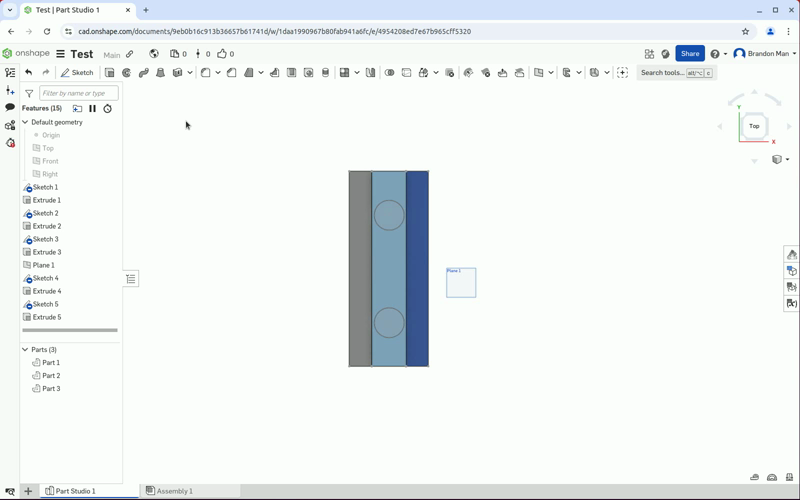
key(shift+h)
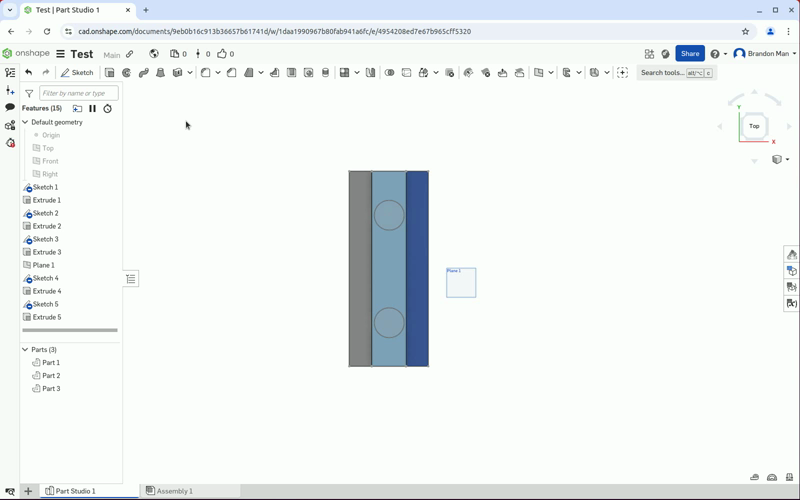
key(shift+7)
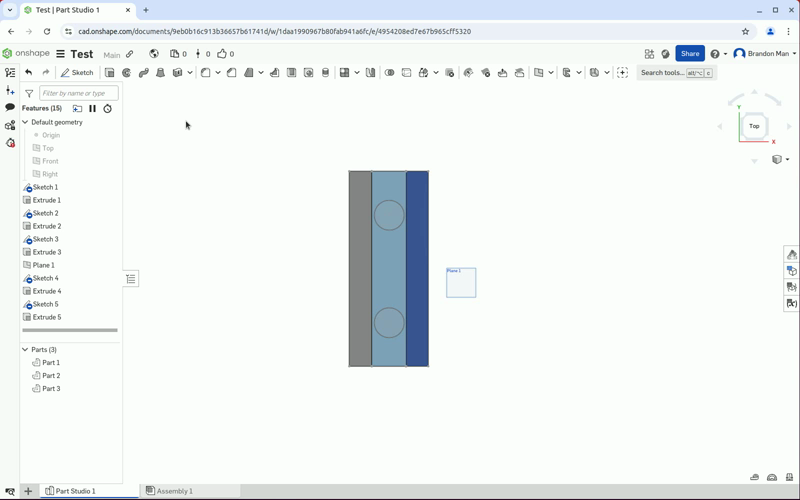
key(up, 3)
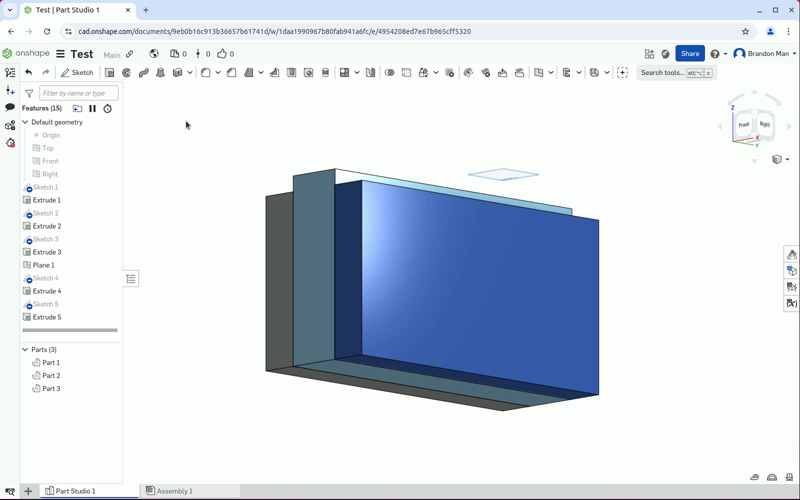
key(left, 3)
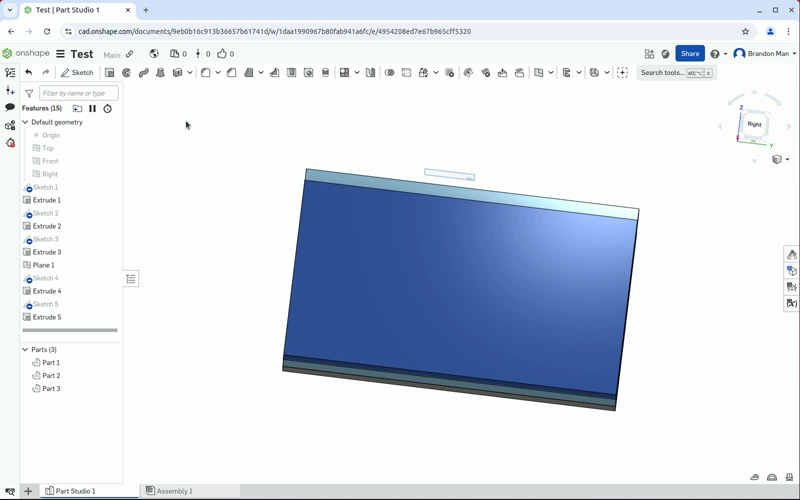
key(right, 3)
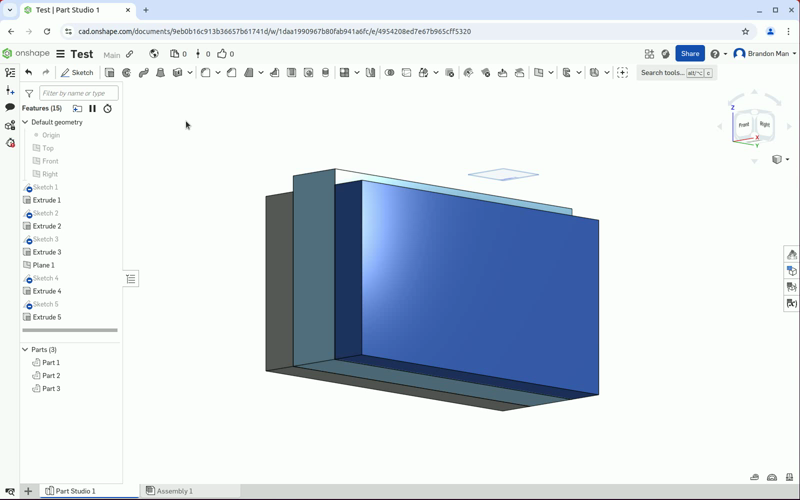
key(down, 3)
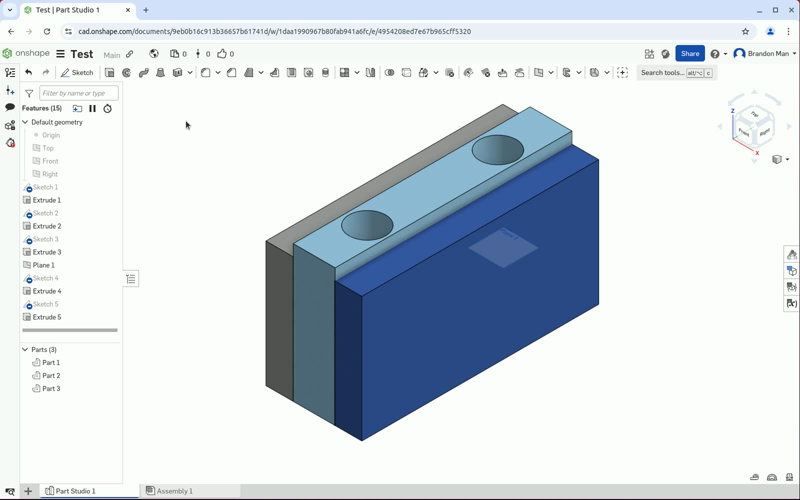
mouse_move(73, 189)
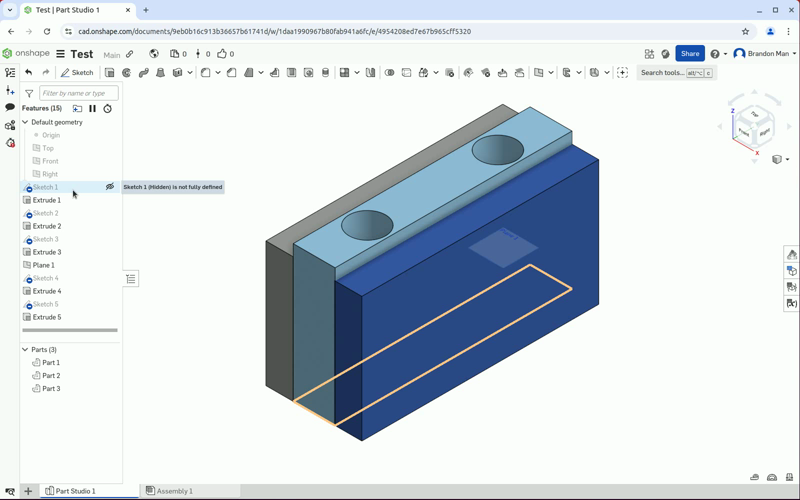
click(73, 189)